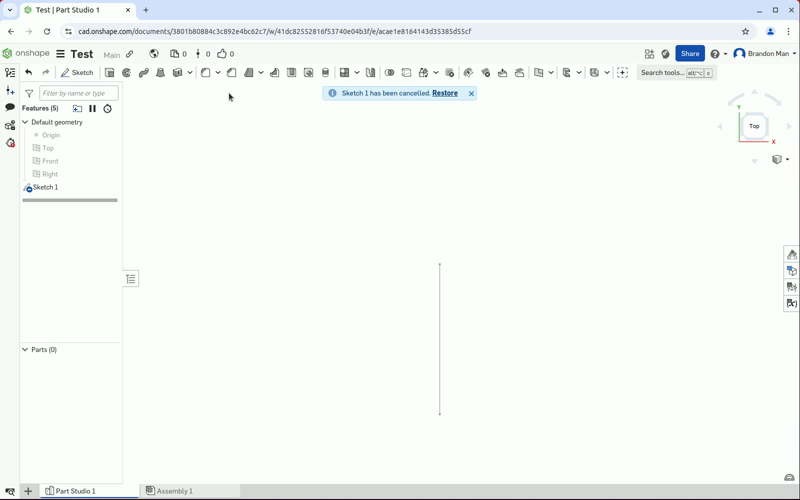
key(shift+h)
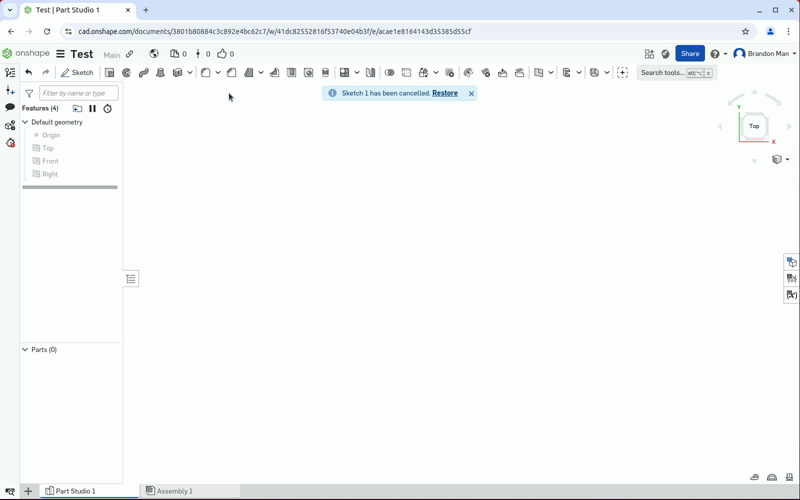
mouse_move(73, 352)
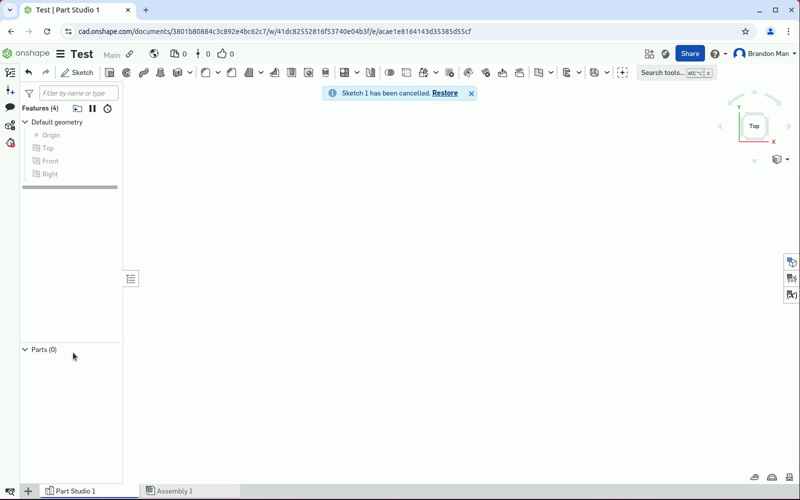
key(y)
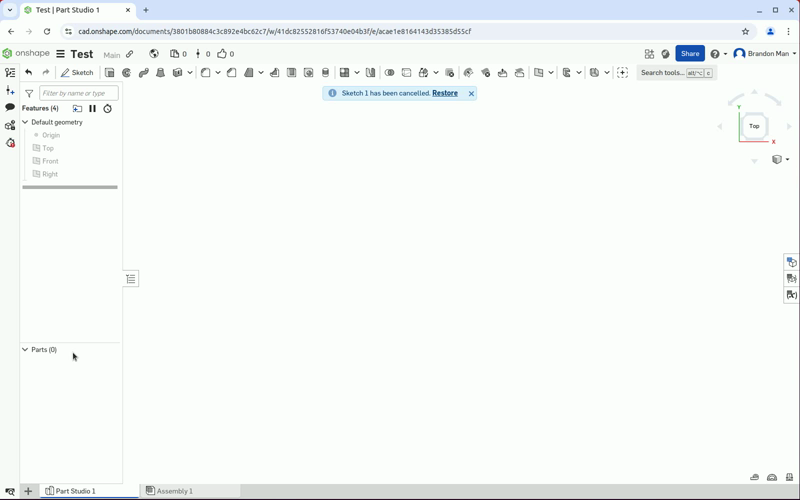
key(shift+p)
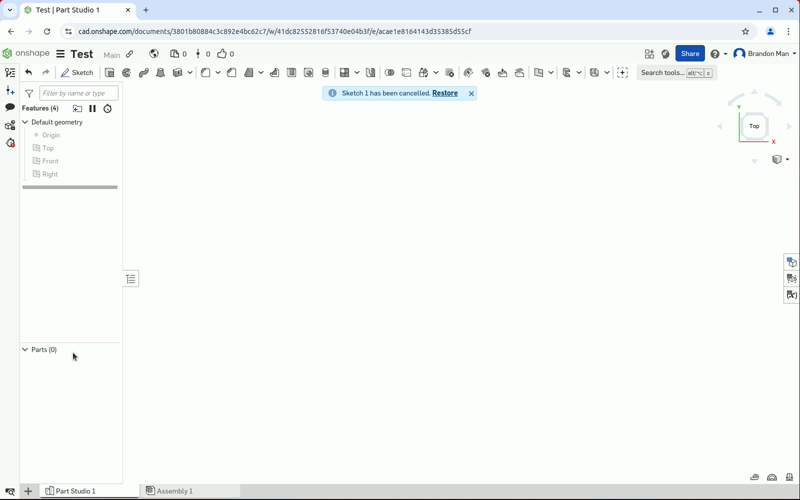
key(space)
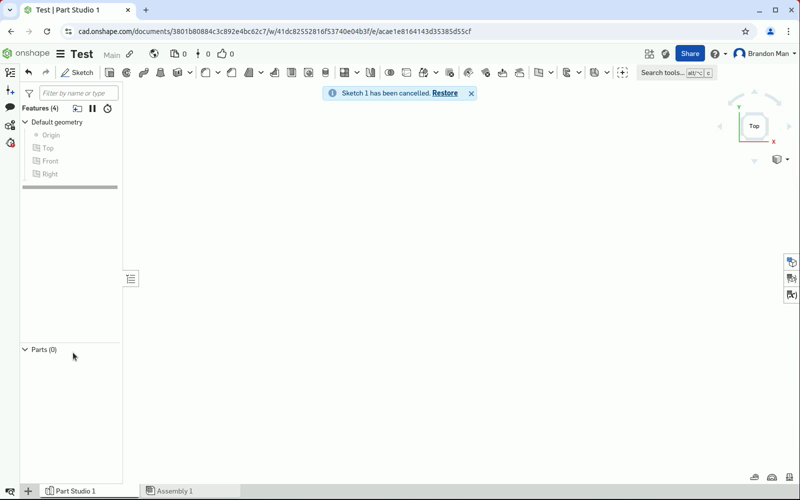
key_down(shift)
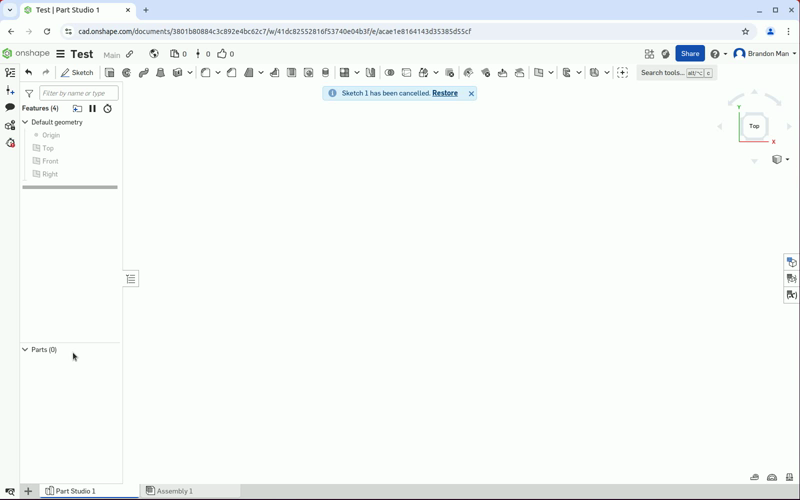
key(up)
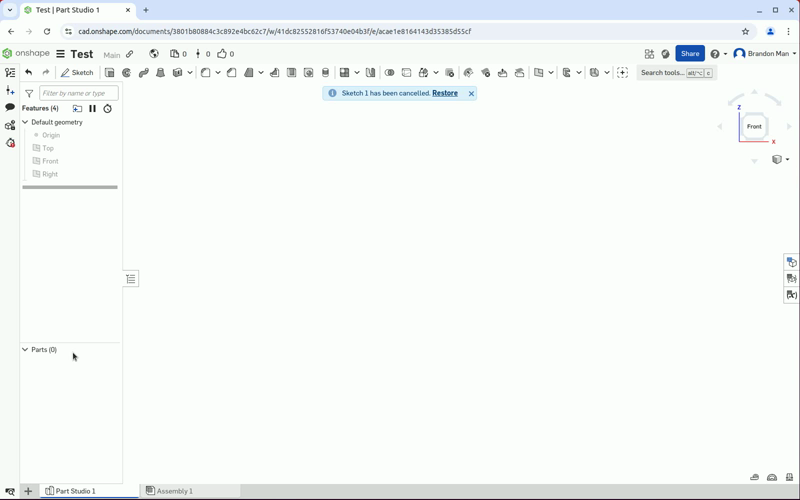
key_up(shift)
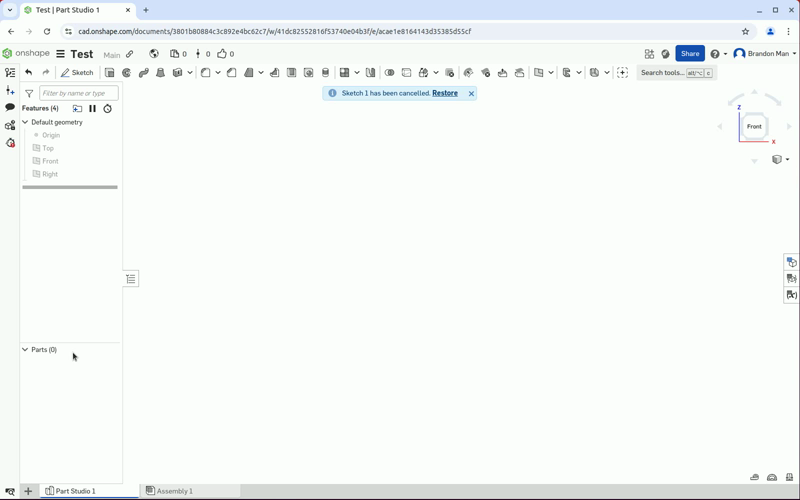
mouse_move(73, 352)
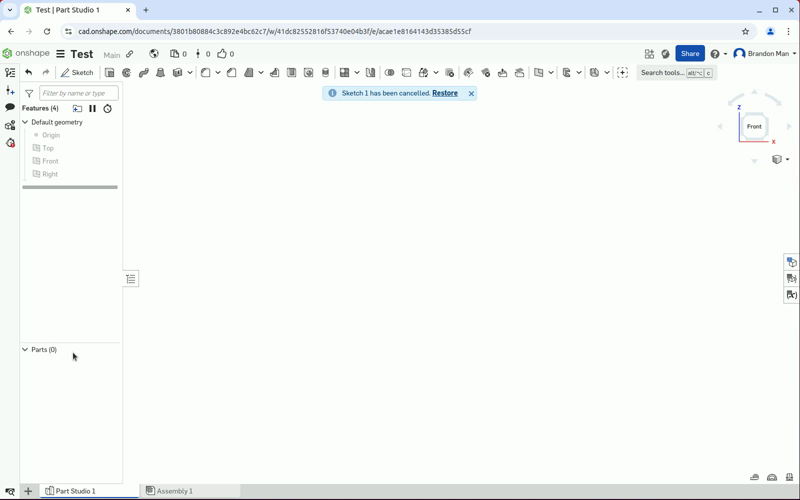
key(shift+y)
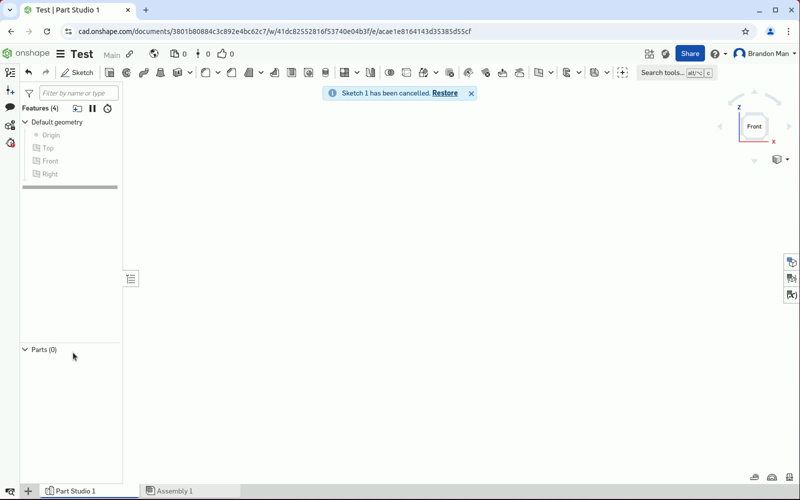
key(shift+s)
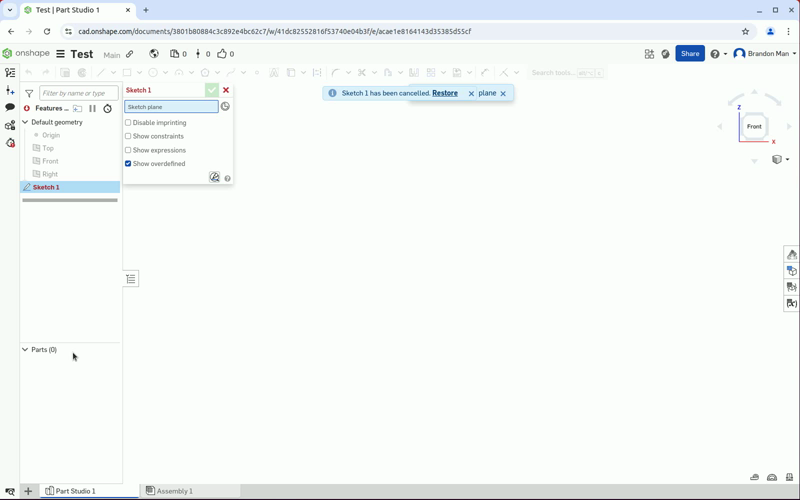
mouse_move(73, 163)
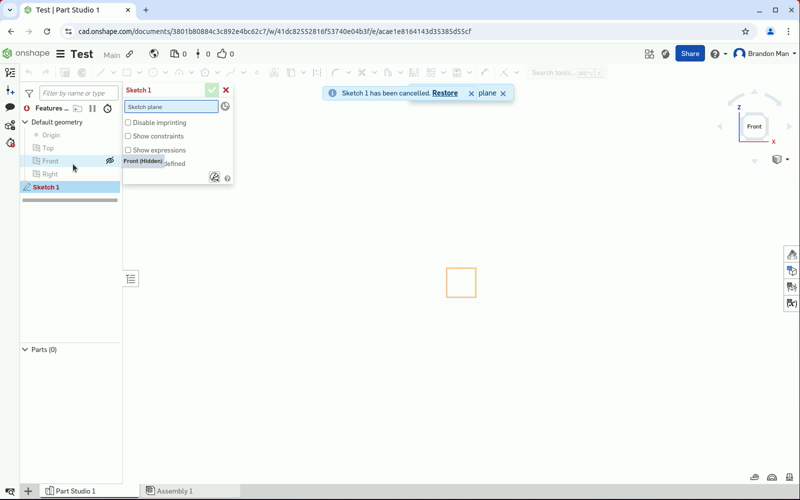
click(73, 163)
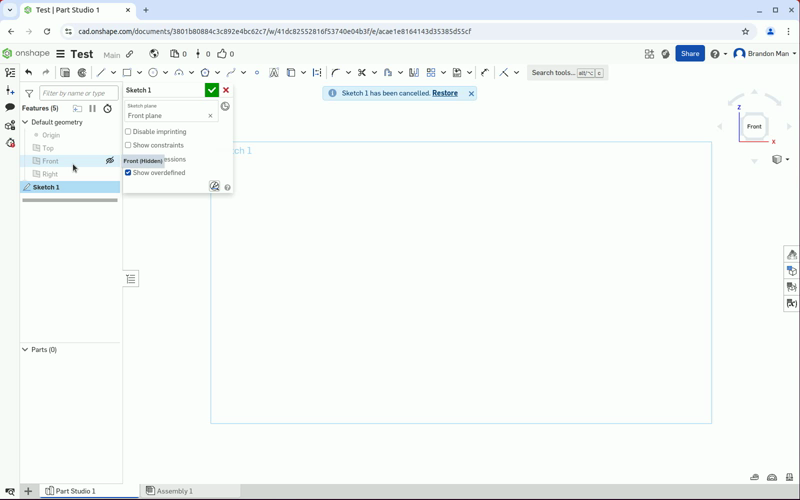
mouse_move(73, 352)
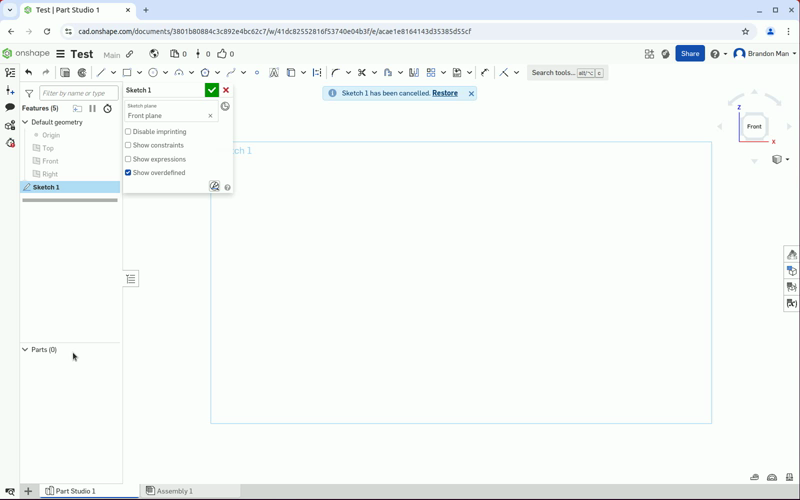
key(y)
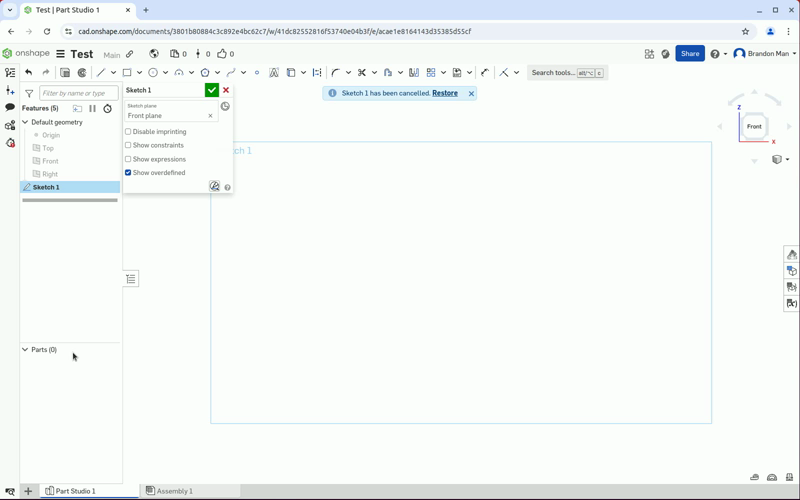
key(l)
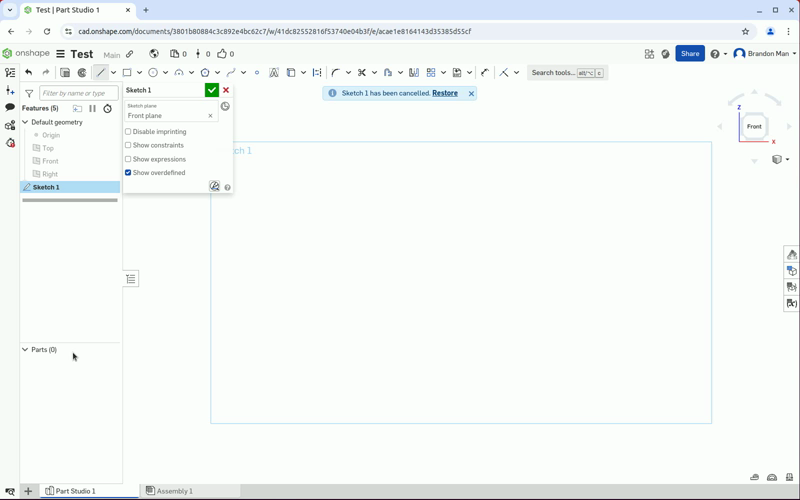
key_down(shift)
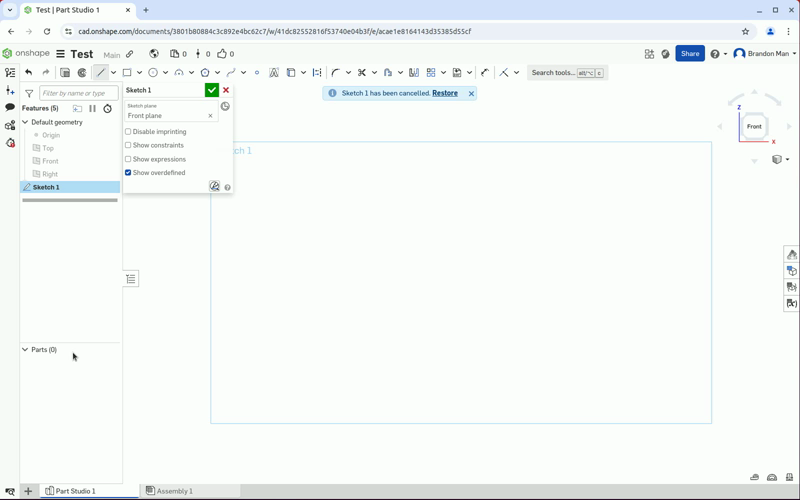
mouse_move(420, 282)
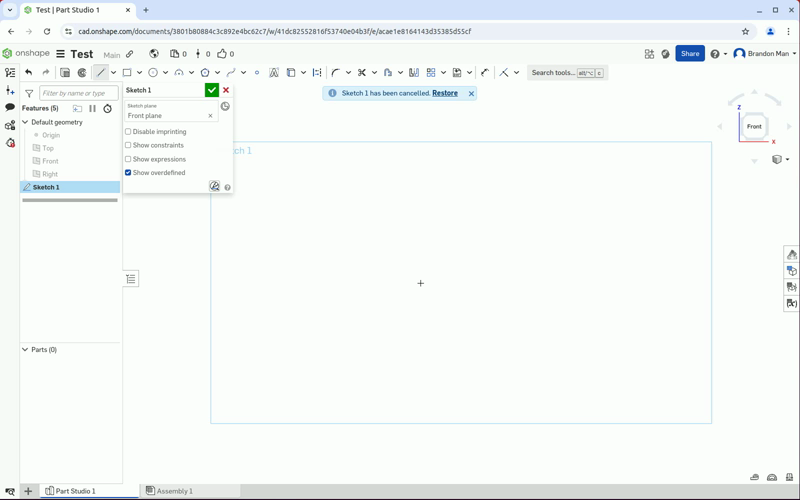
click(420, 282)
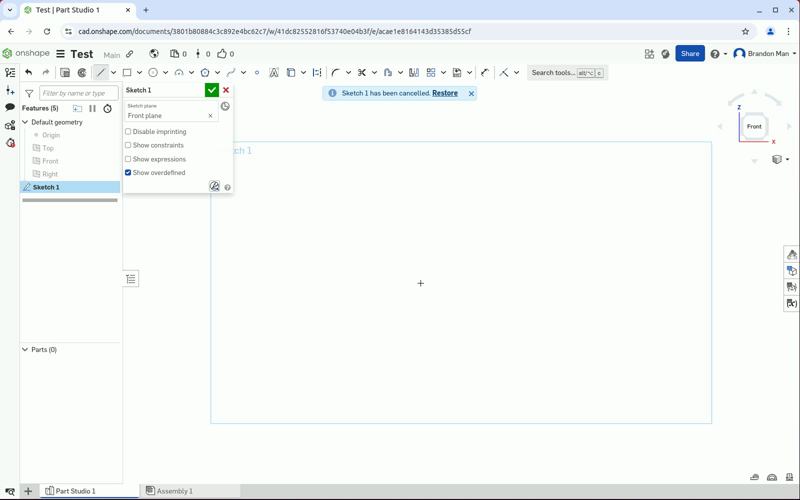
key_up(shift)
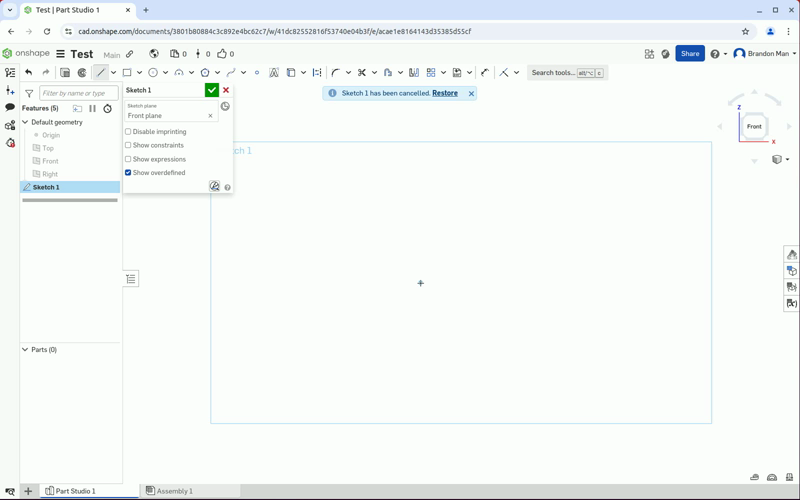
key_down(shift)
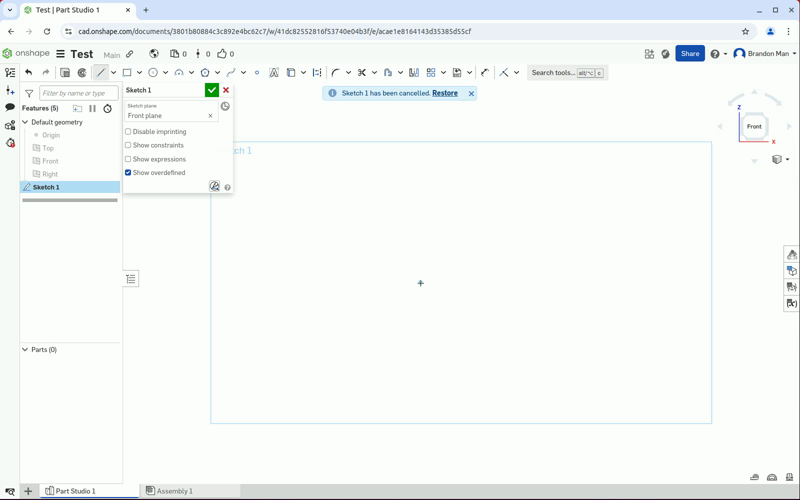
mouse_move(499, 282)
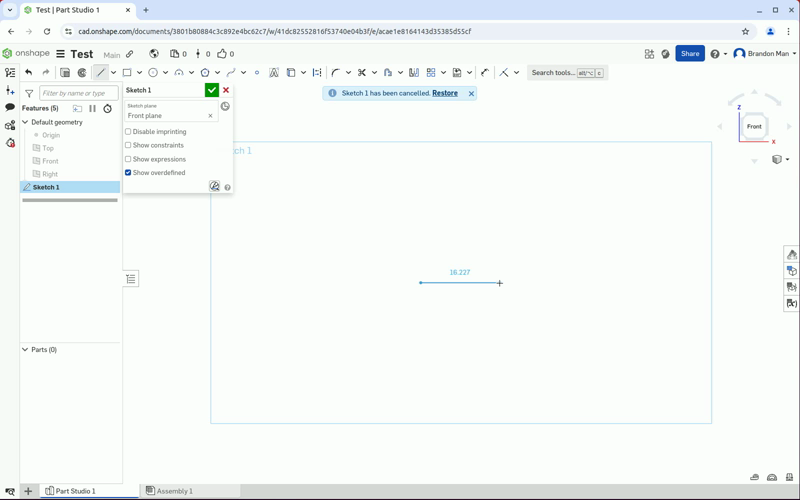
click(499, 282)
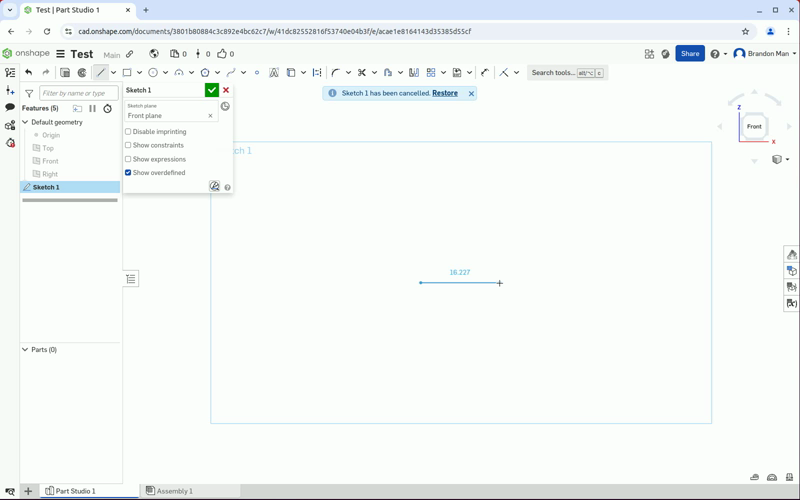
key_up(shift)
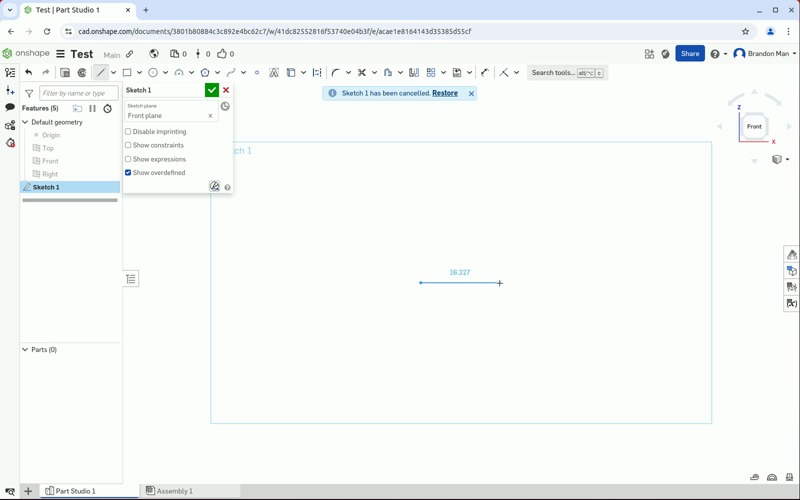
key_down(shift)
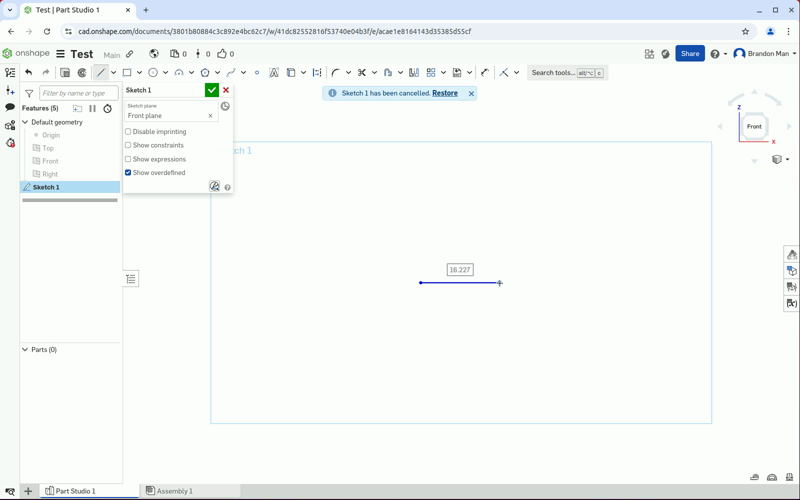
mouse_move(529, 282)
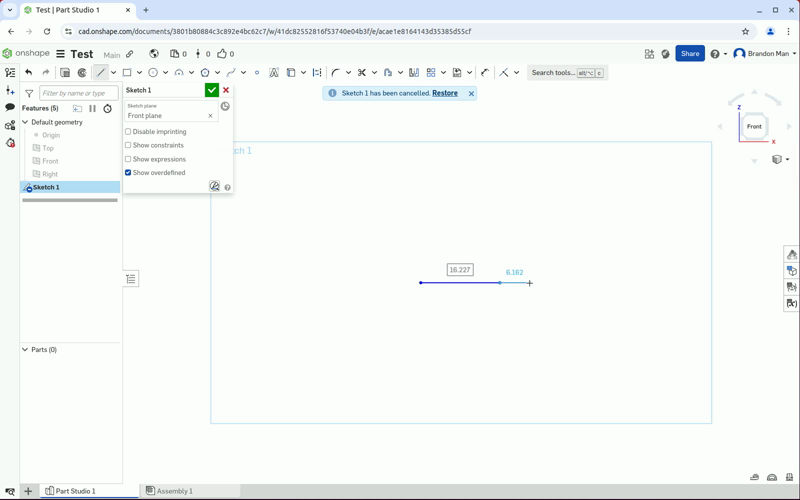
mouse_move(499, 271)
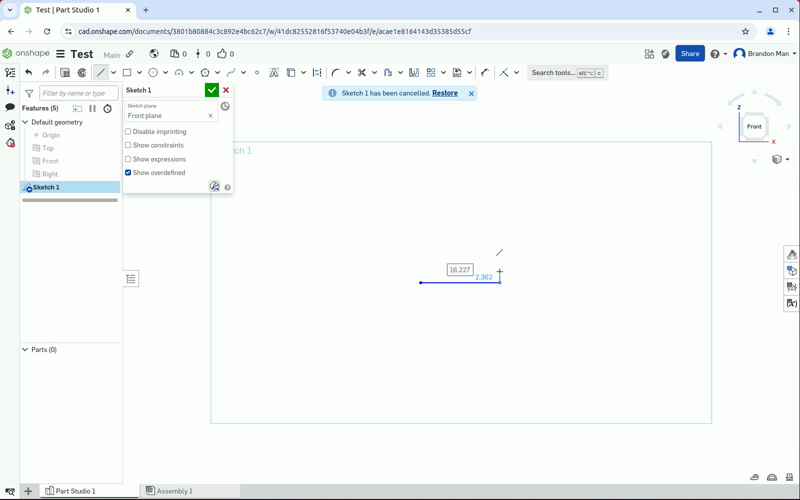
click(499, 271)
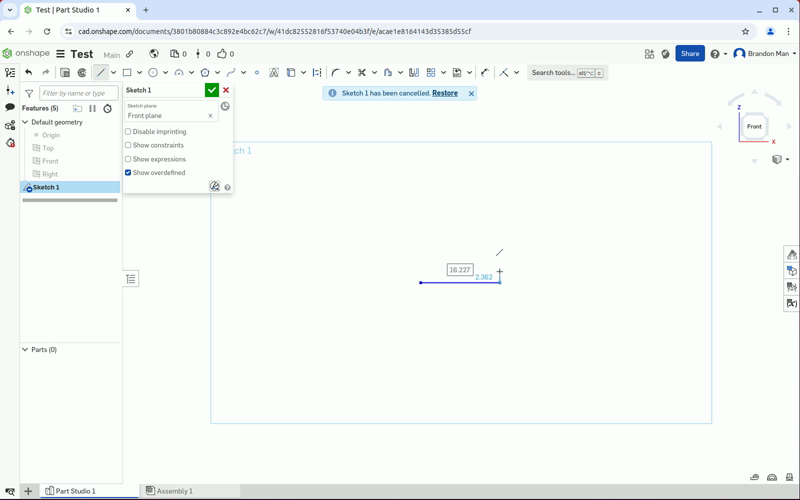
key_up(shift)
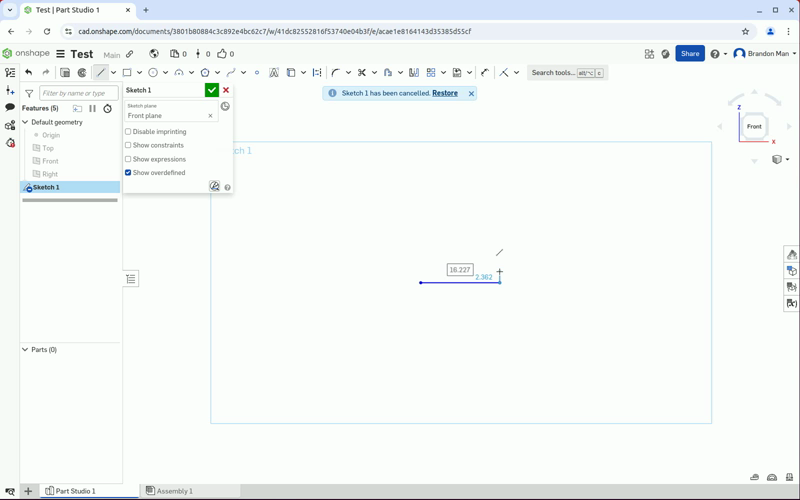
key_down(shift)
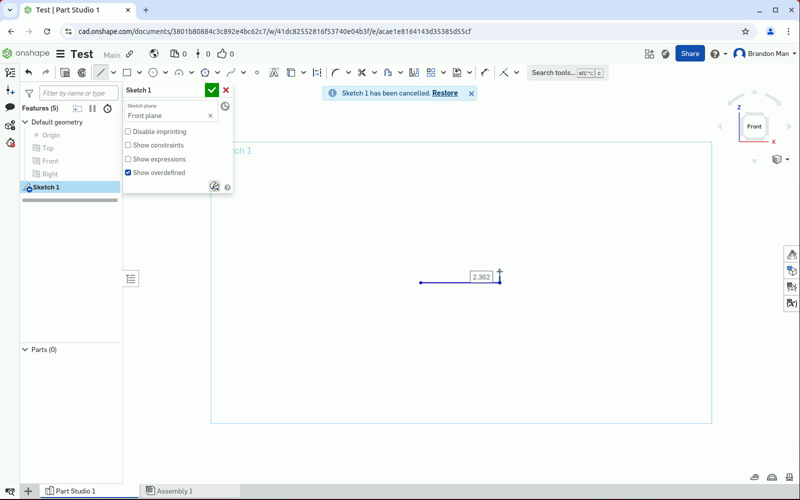
mouse_move(420, 271)
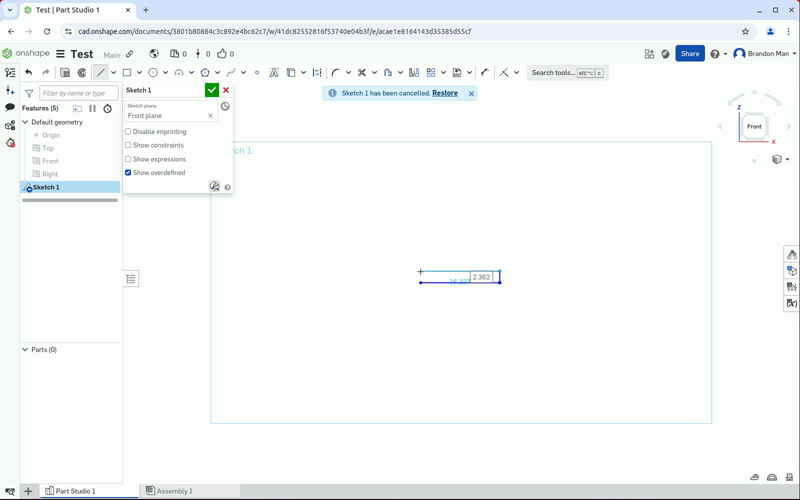
click(420, 271)
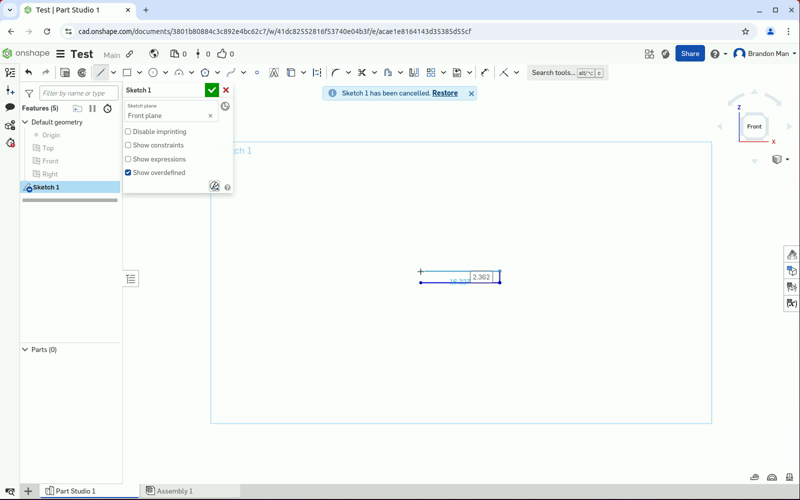
key_up(shift)
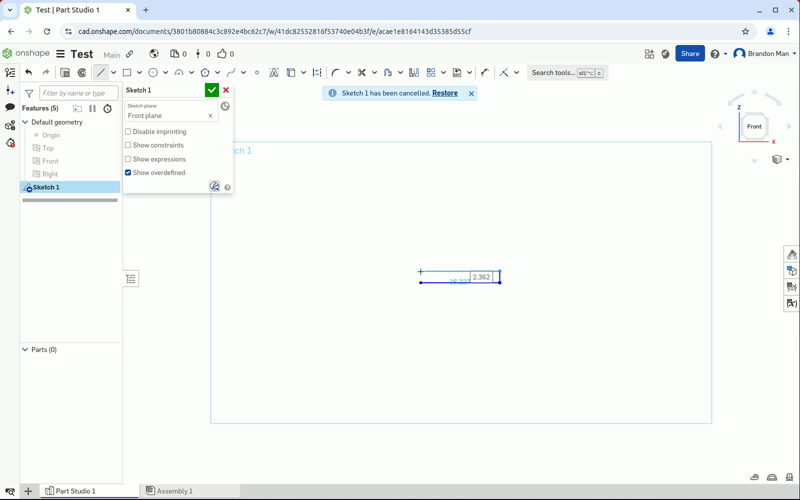
mouse_move(450, 271)
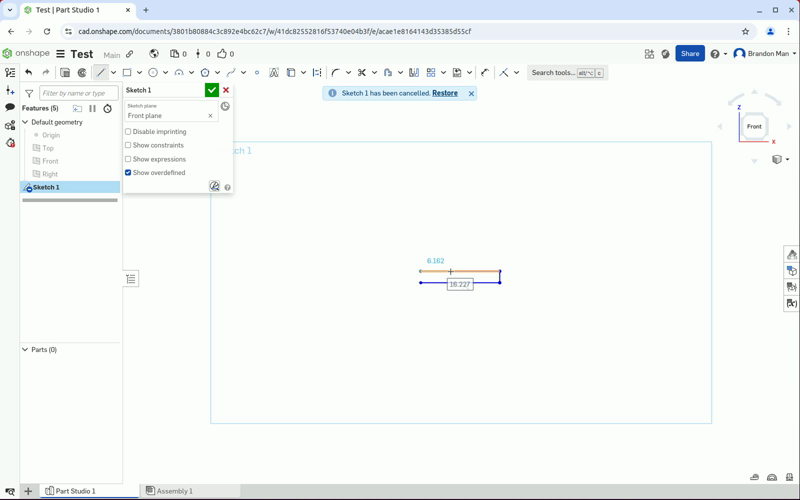
key_down(shift)
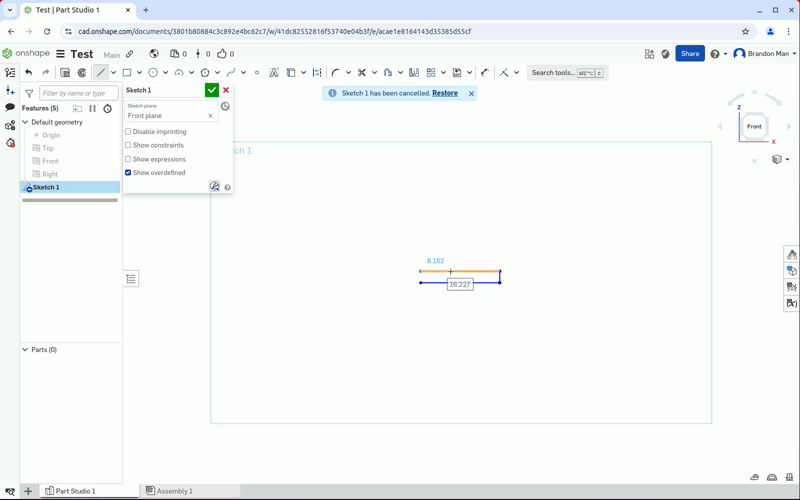
mouse_move(420, 282)
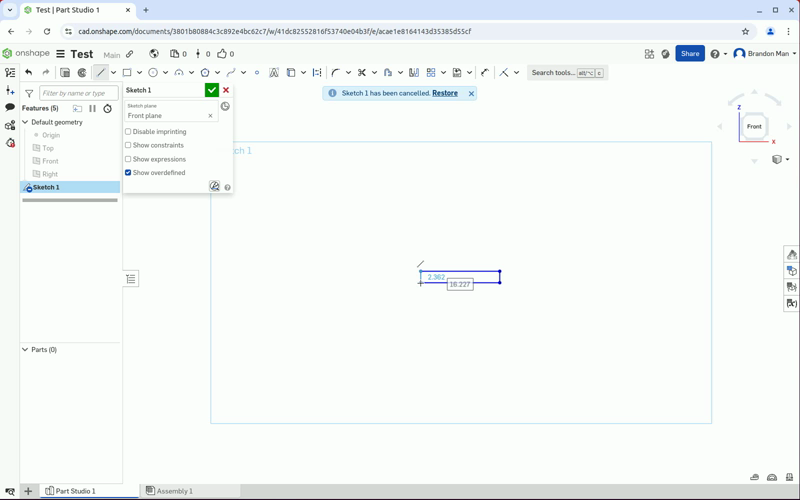
key_up(shift)
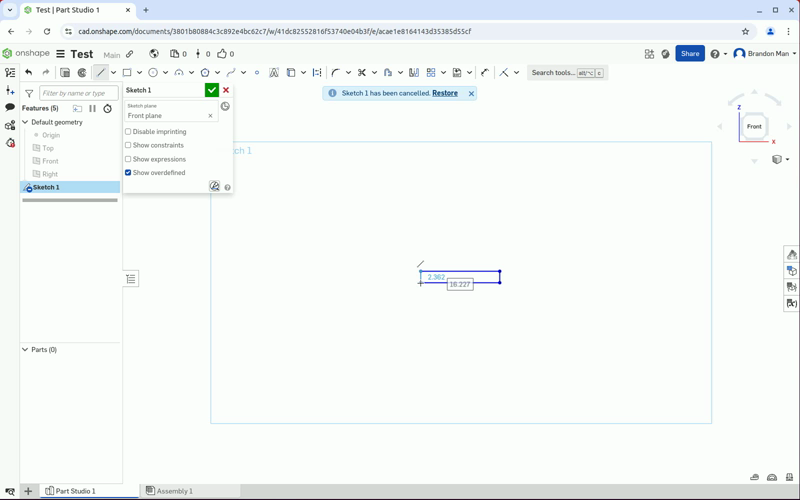
click(420, 282)
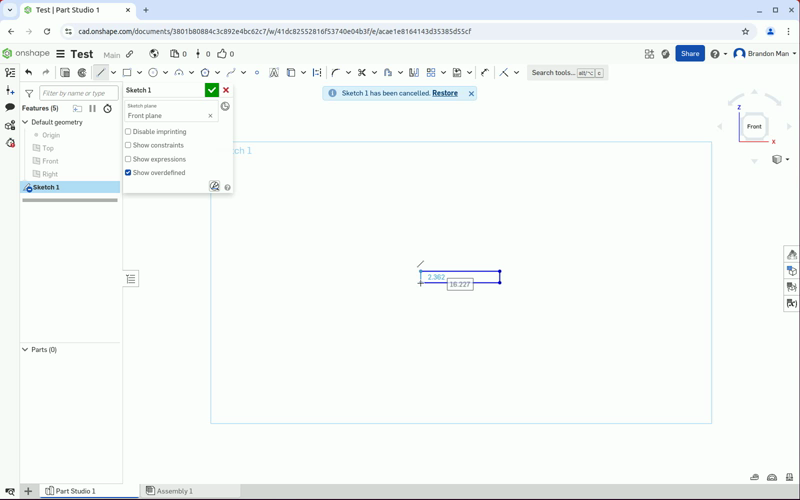
key(esc)
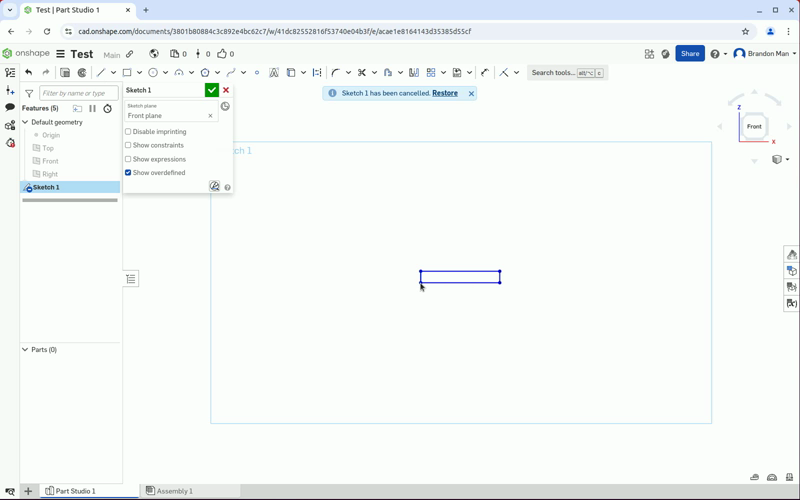
mouse_move(491, 272)
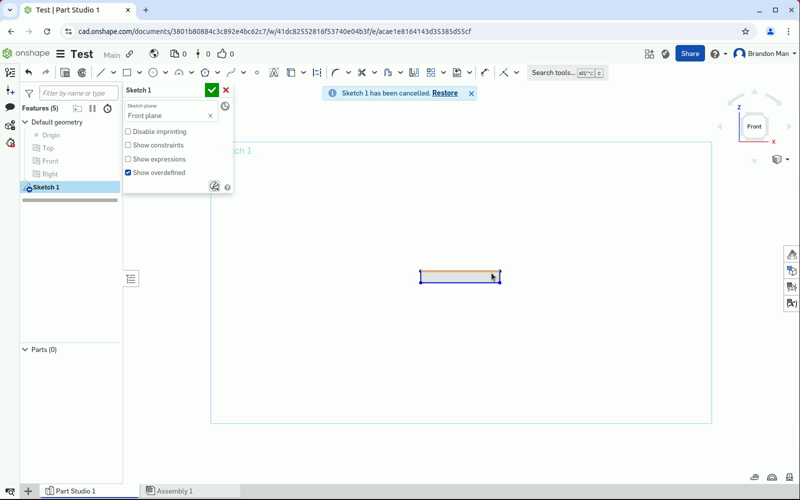
scroll(6)
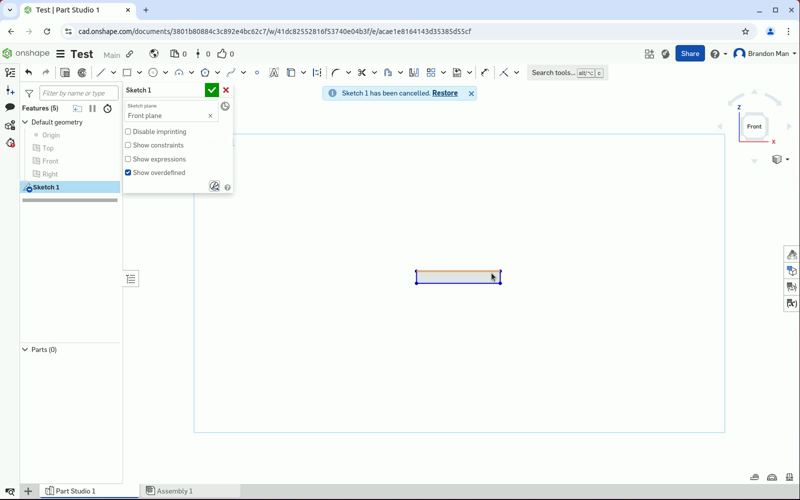
scroll(6)
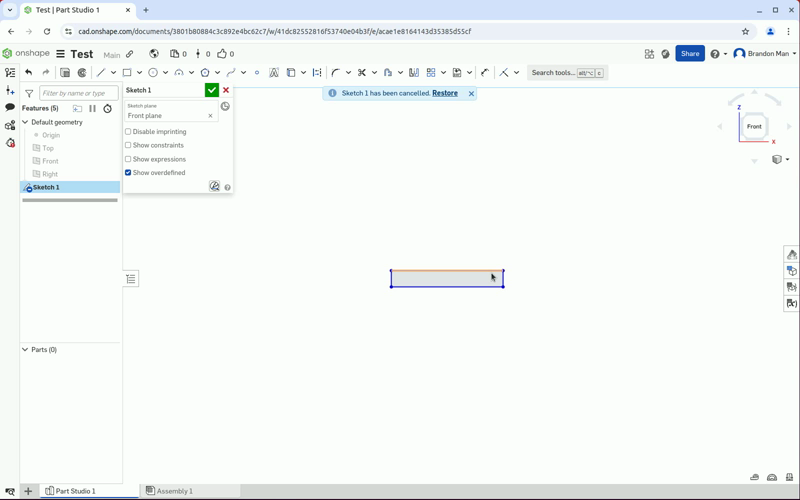
scroll(6)
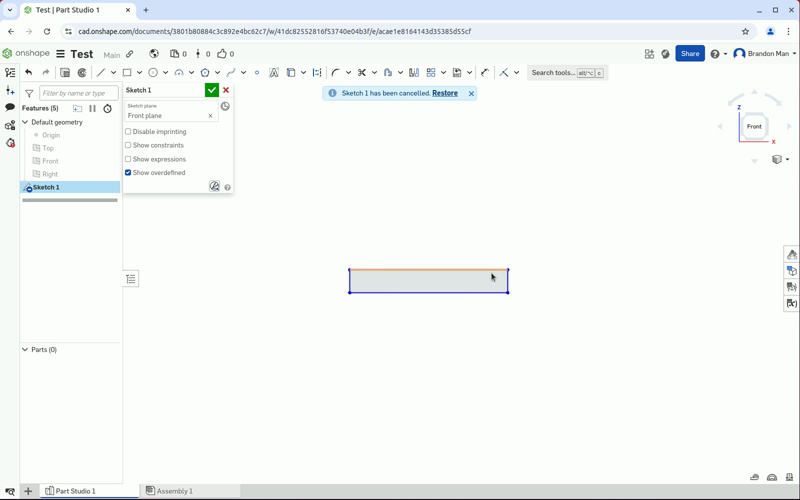
scroll(6)
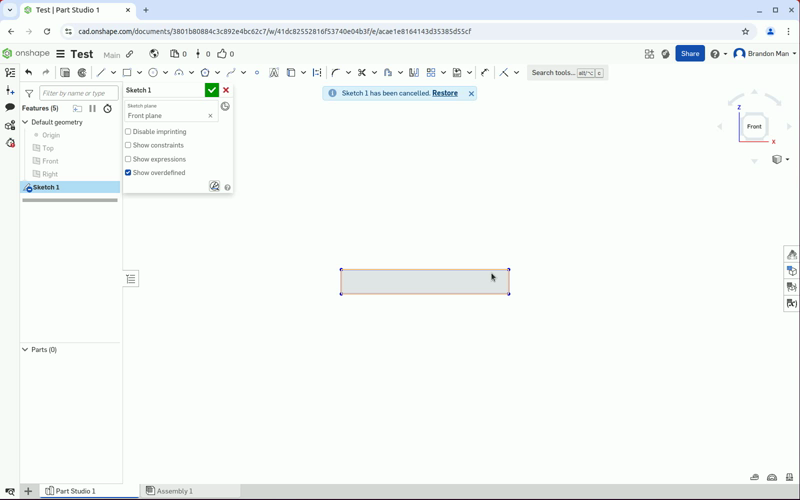
scroll(6)
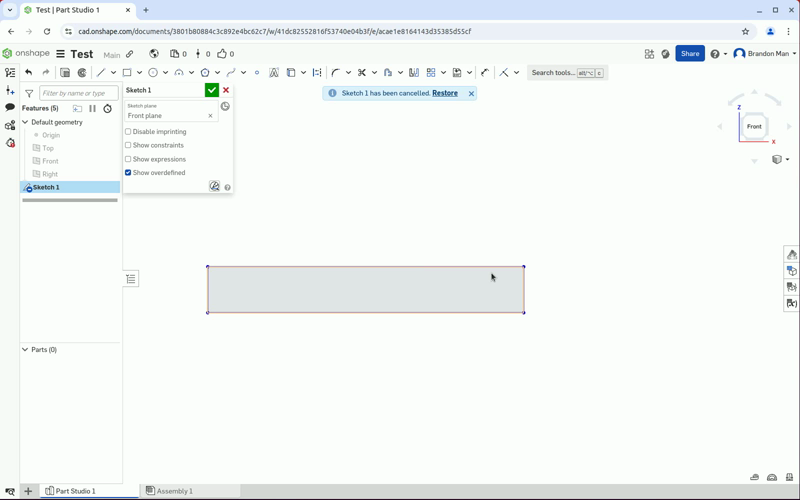
scroll(6)
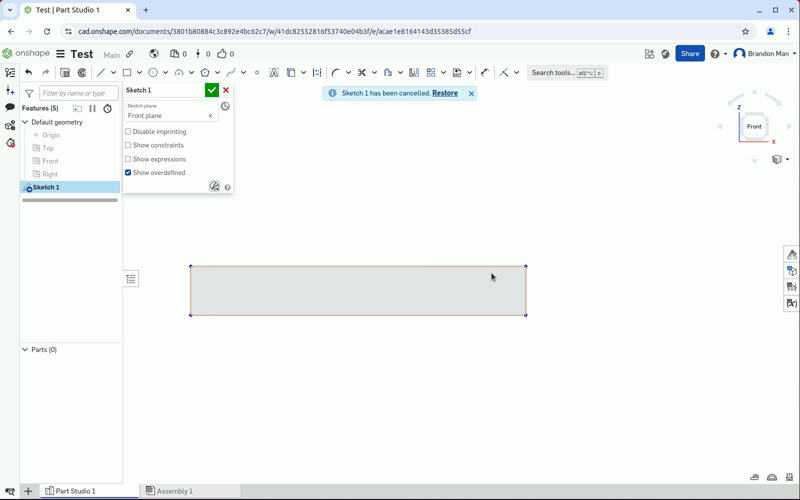
scroll(6)
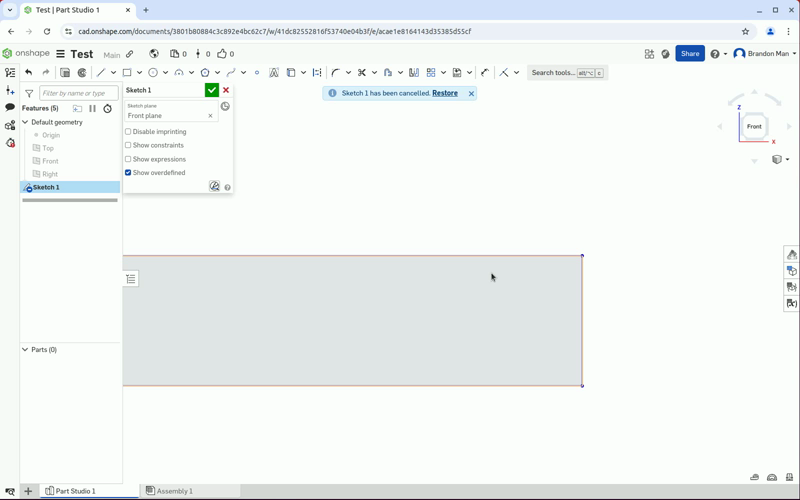
click(491, 272)
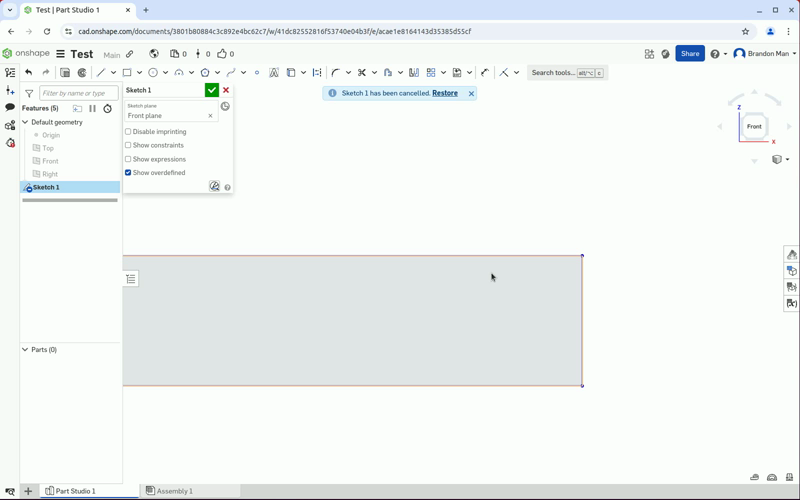
scroll(-6)
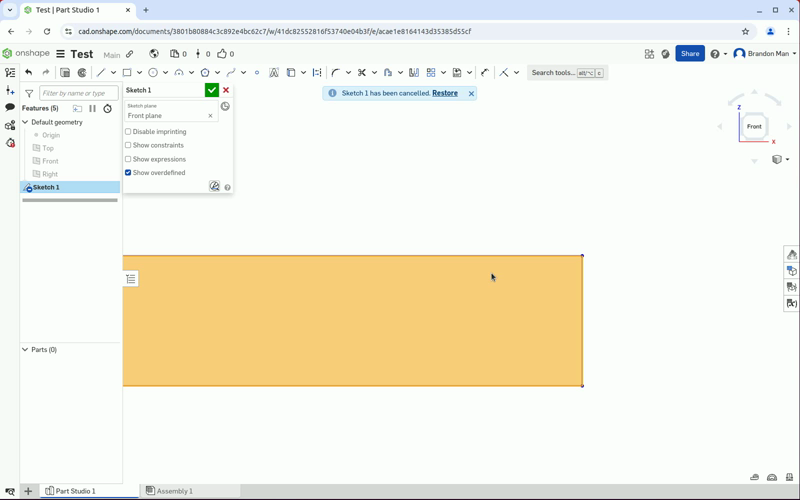
scroll(-6)
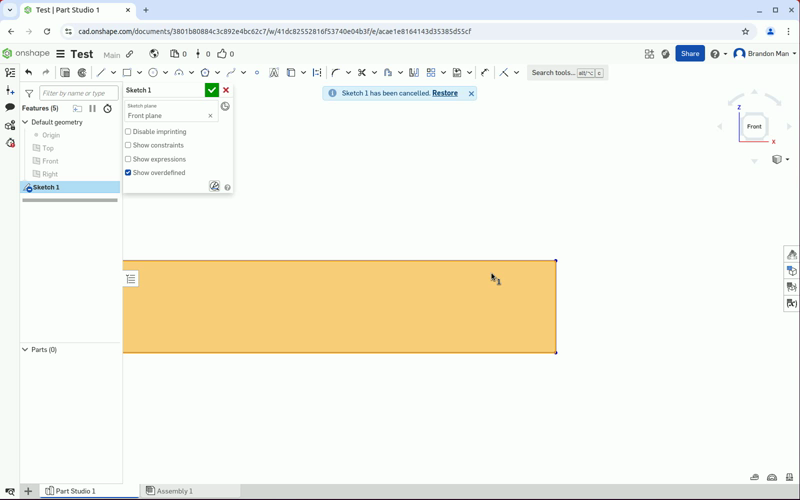
scroll(-6)
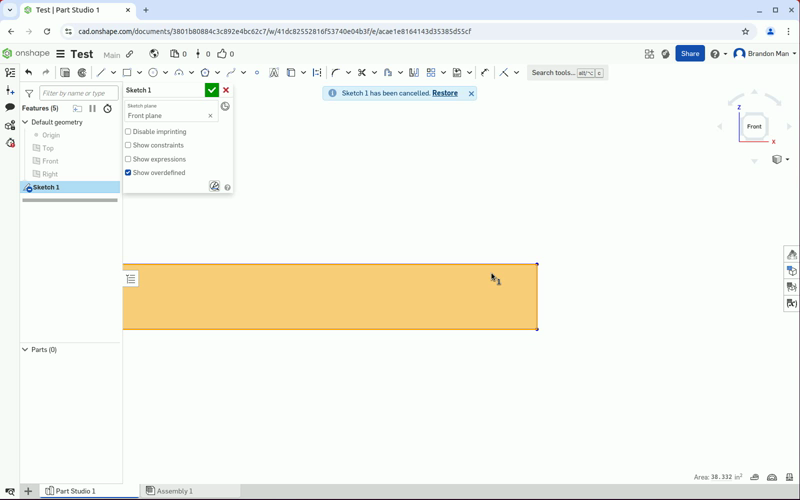
scroll(-6)
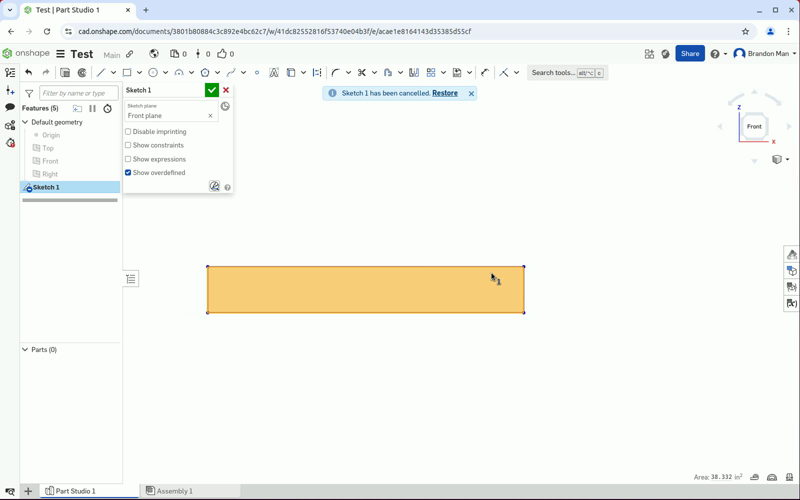
scroll(-6)
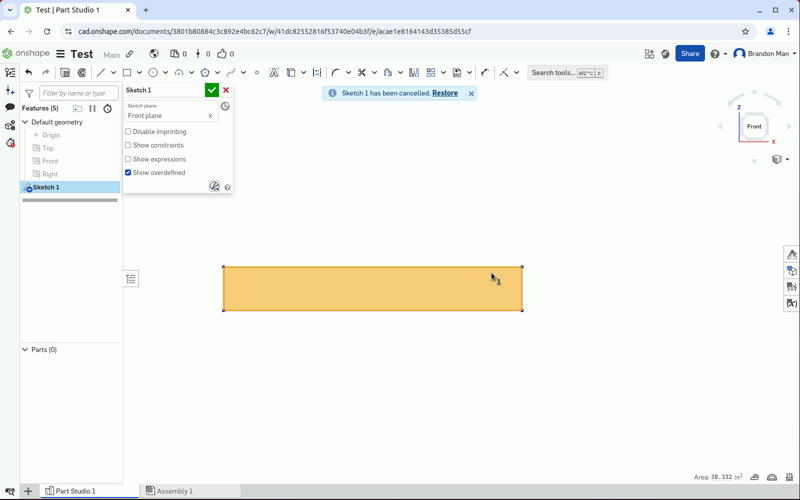
scroll(-6)
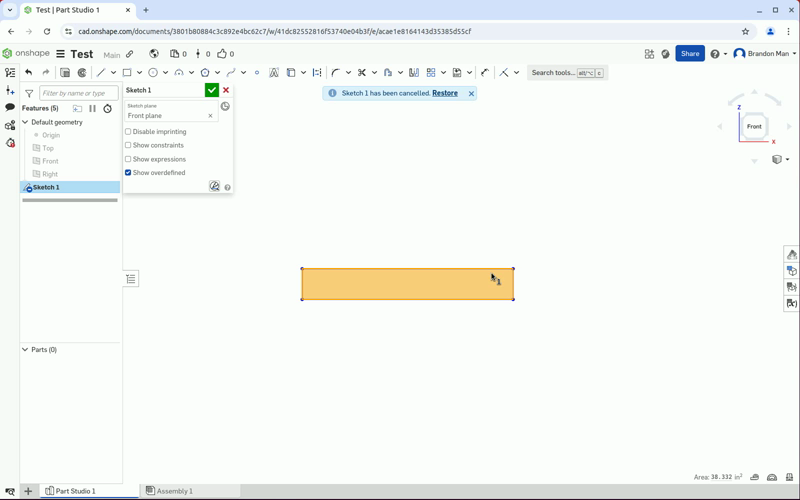
scroll(-6)
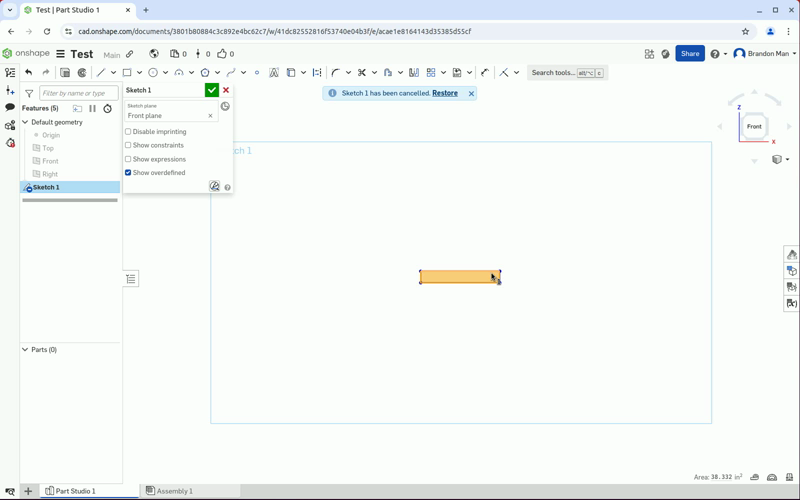
mouse_move(73, 352)
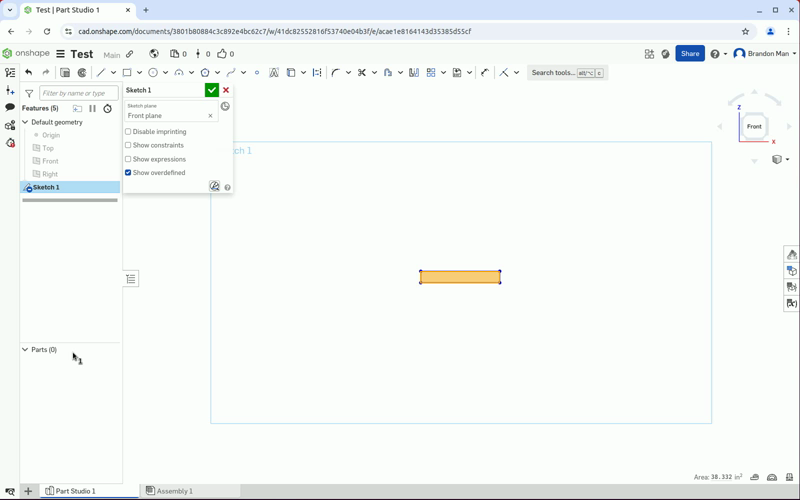
key(shift+y)
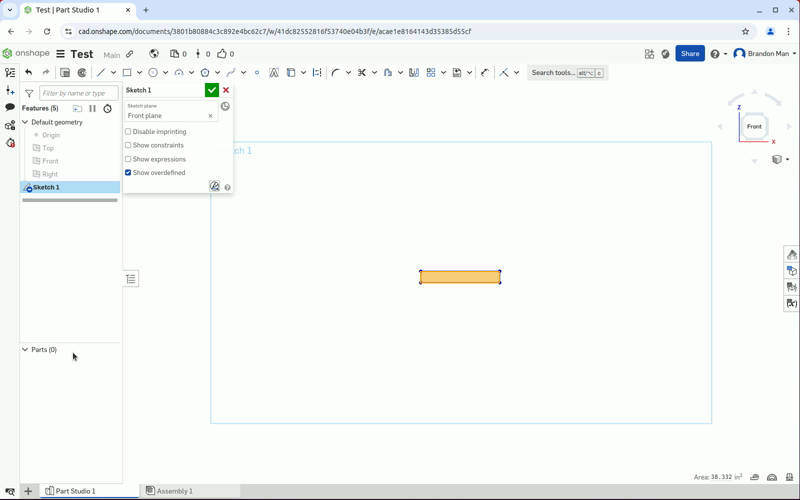
key(shift+e)
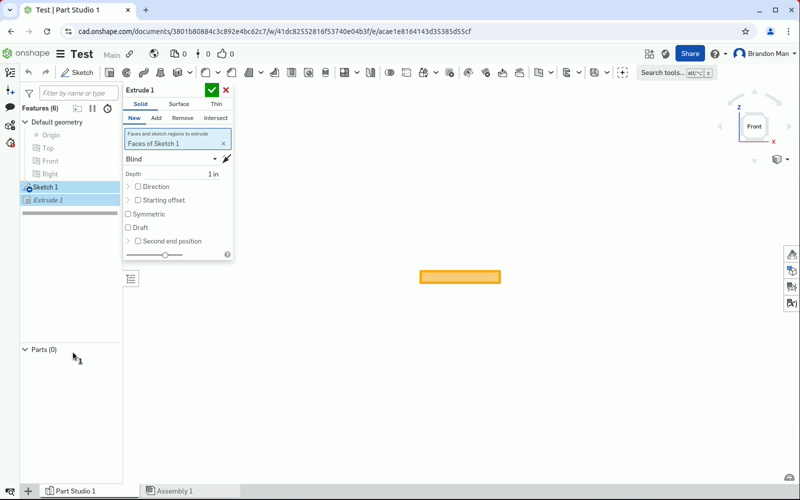
mouse_move(143, 106)
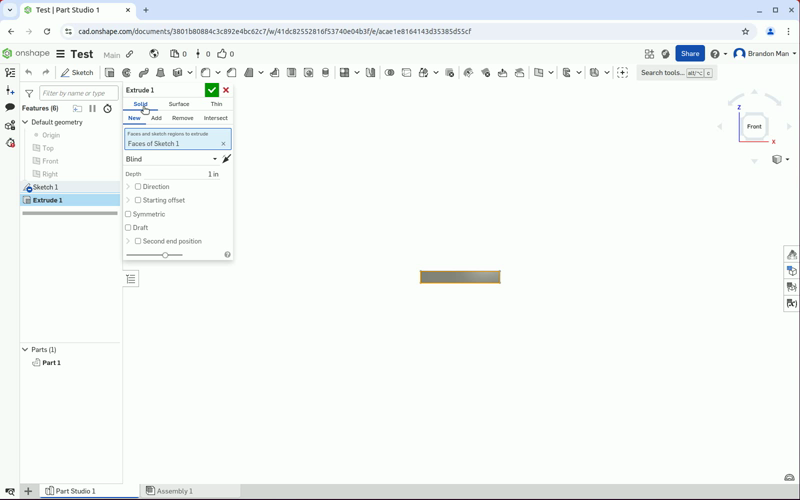
click(143, 106)
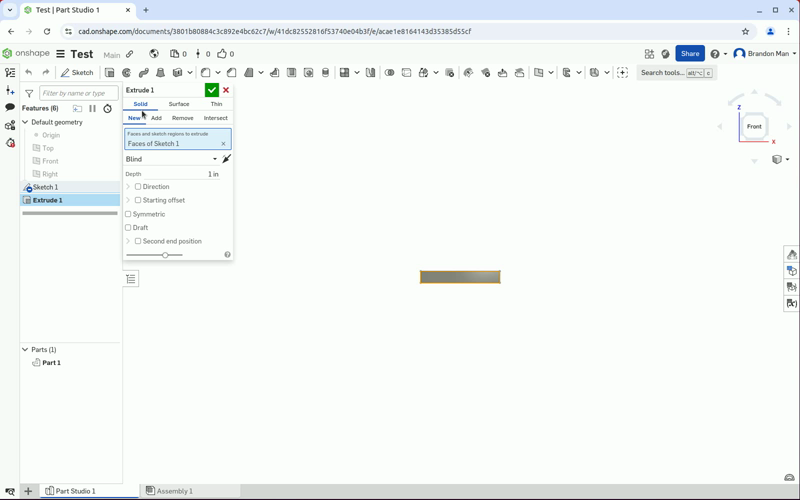
mouse_move(137, 120)
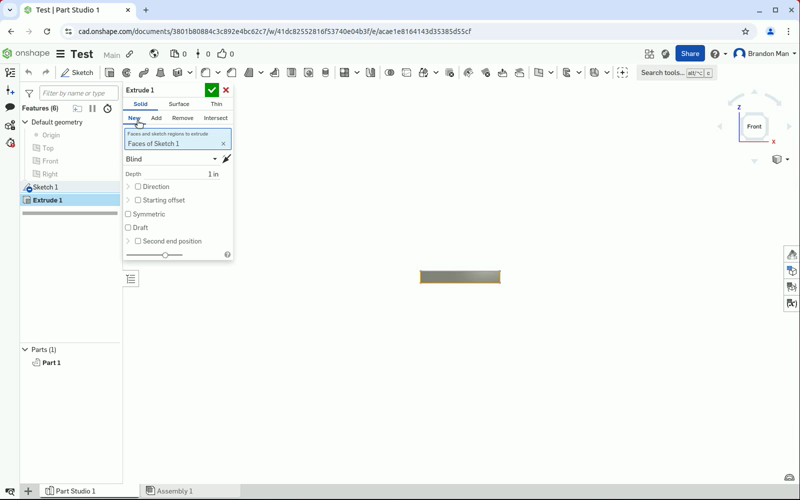
click(137, 120)
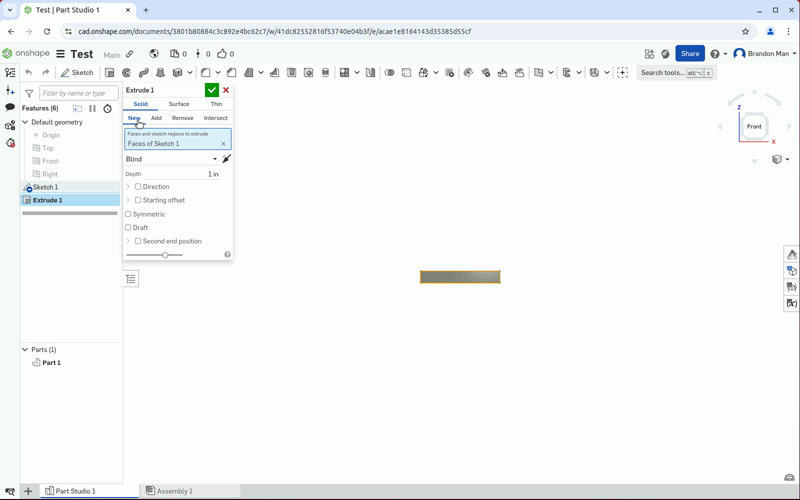
key(tab, 4)
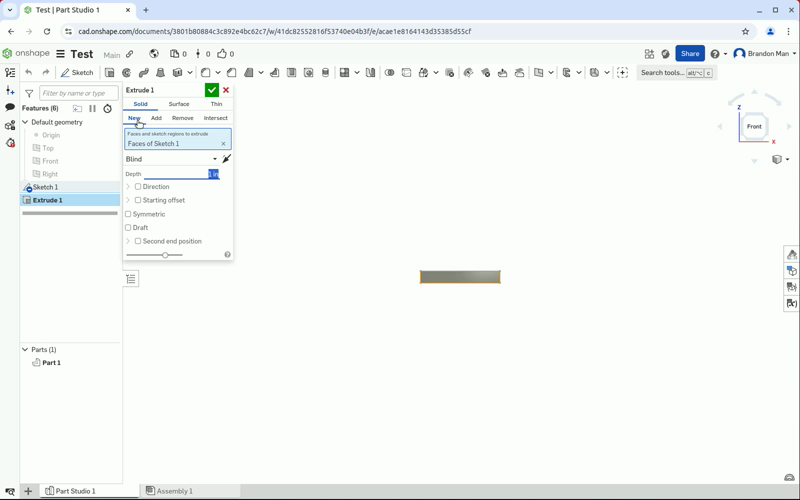
text(23.108)
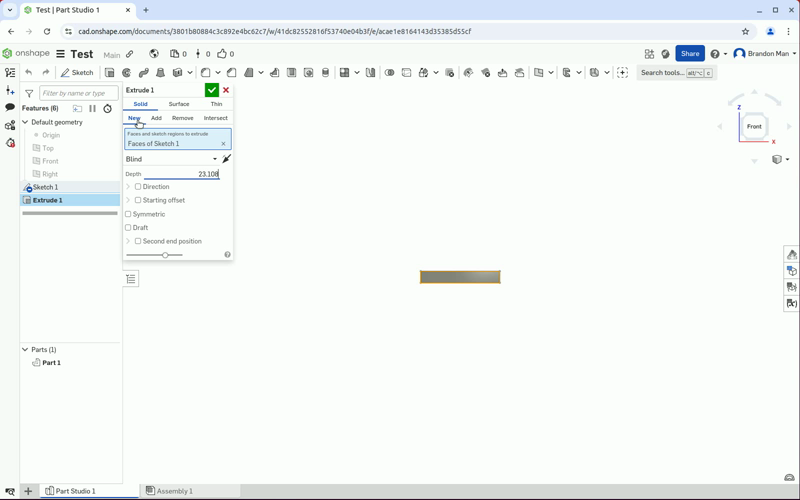
key(tab, 3)
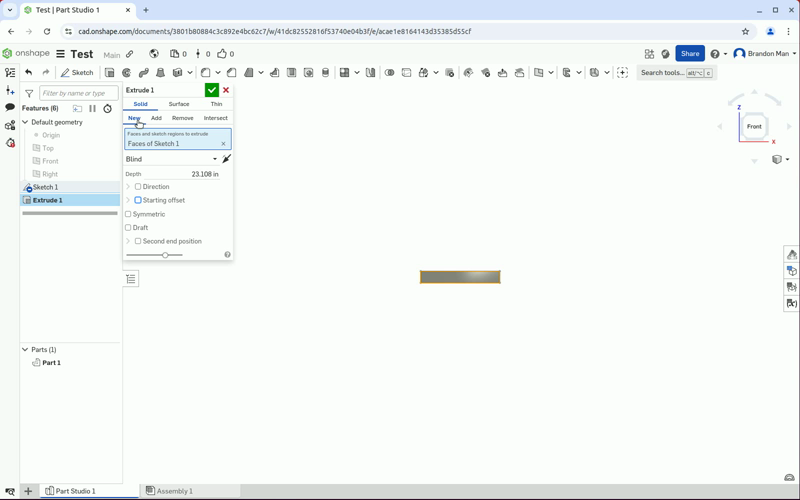
key(tab, 2)
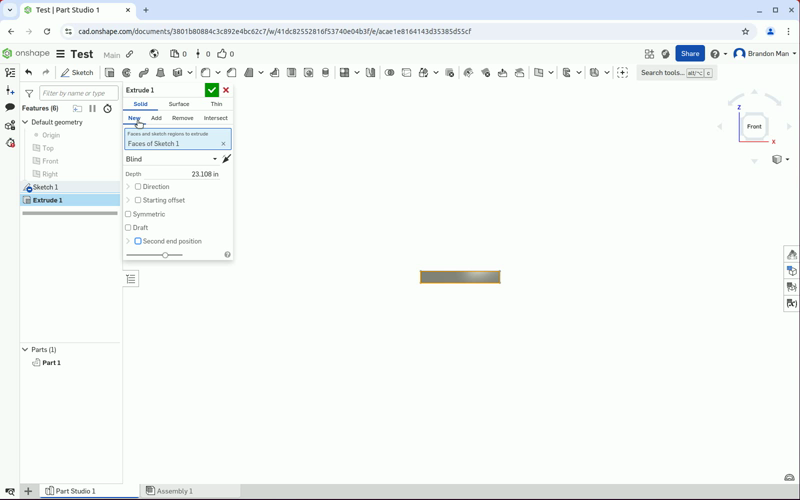
key(space)
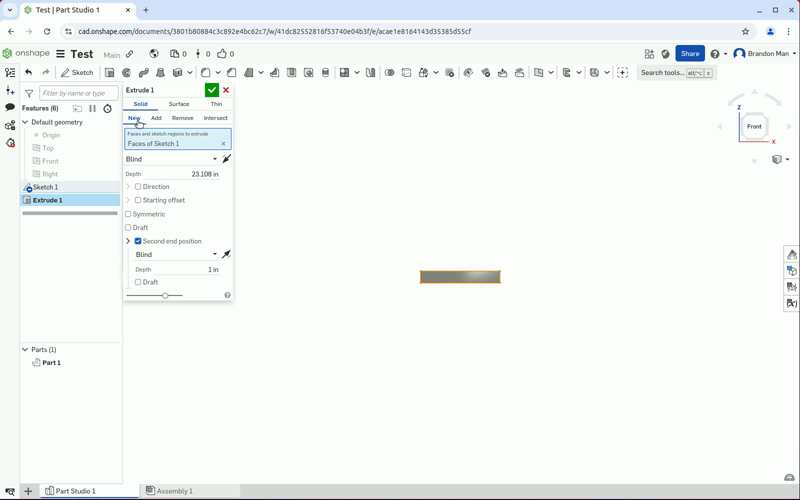
key(tab, 3)
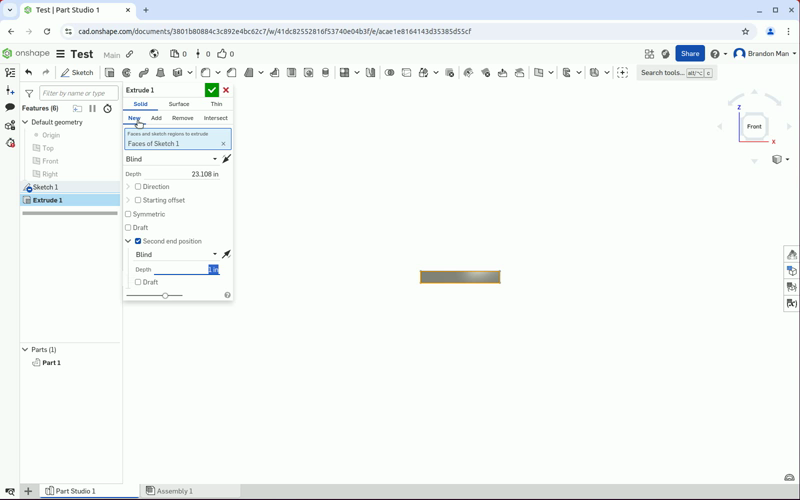
text(23.108)
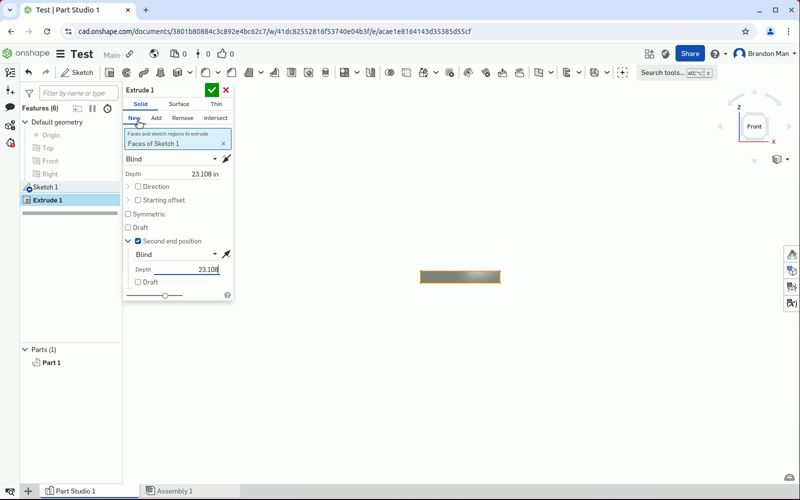
key(enter)
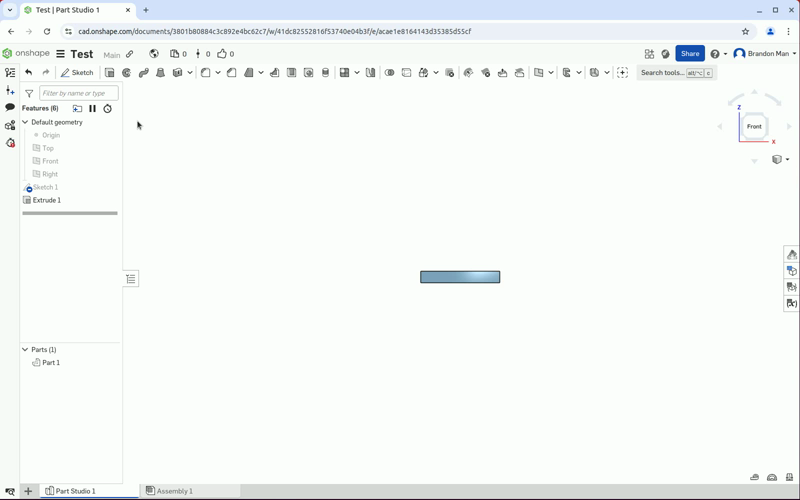
key(shift+h)
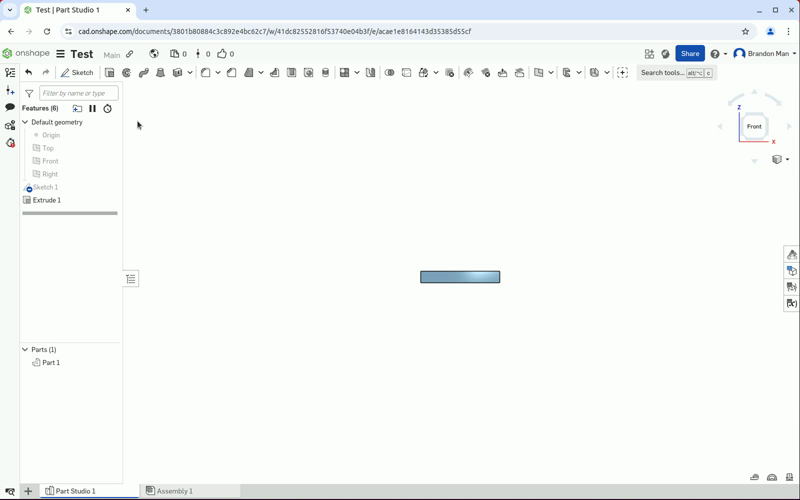
key(shift+h)
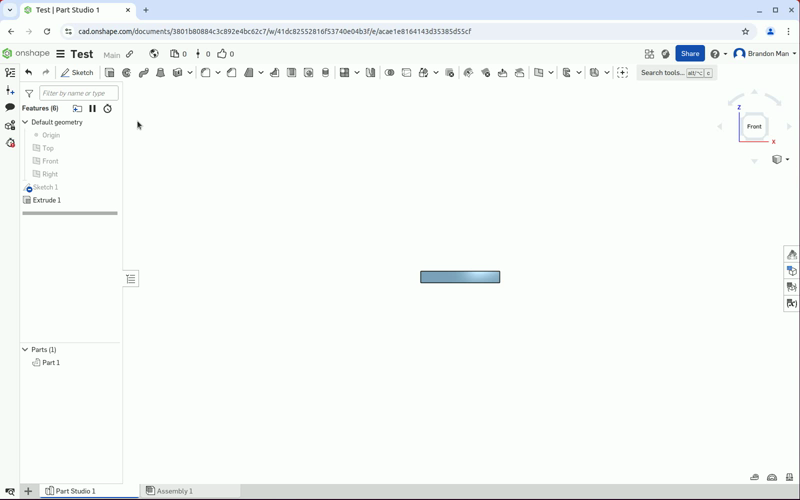
mouse_move(73, 189)
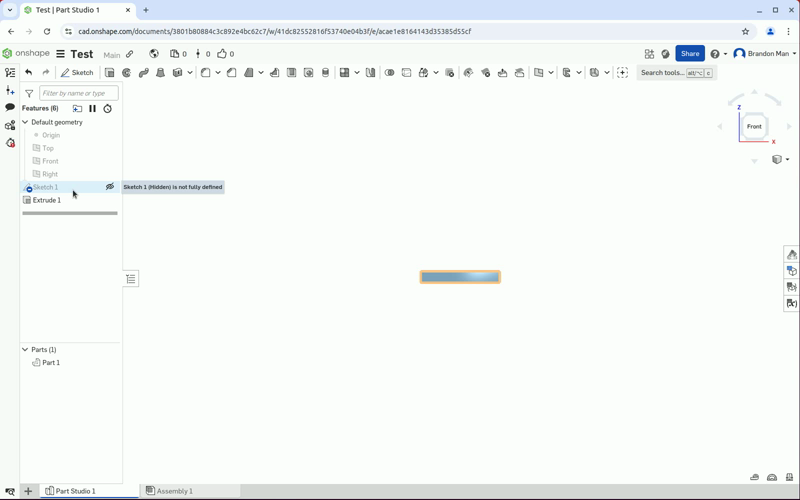
click(73, 189)
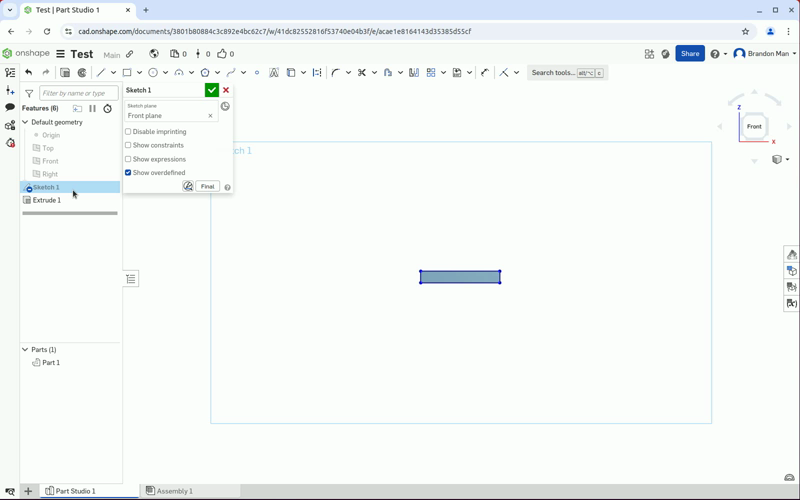
mouse_move(229, 92)
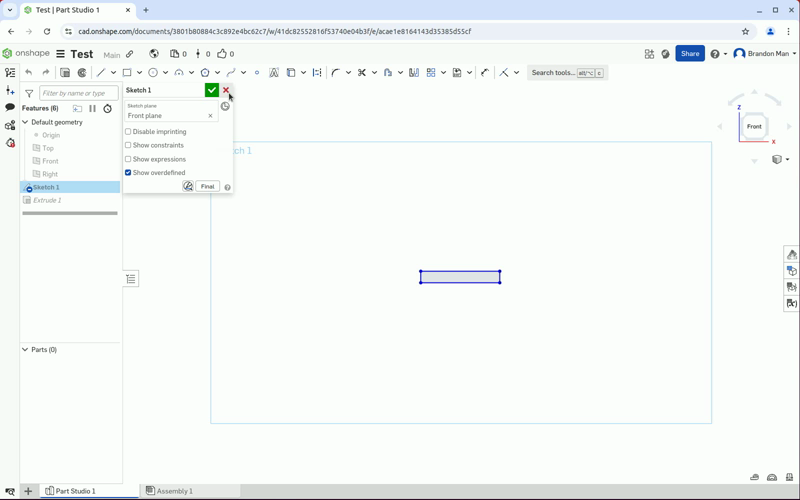
click(229, 92)
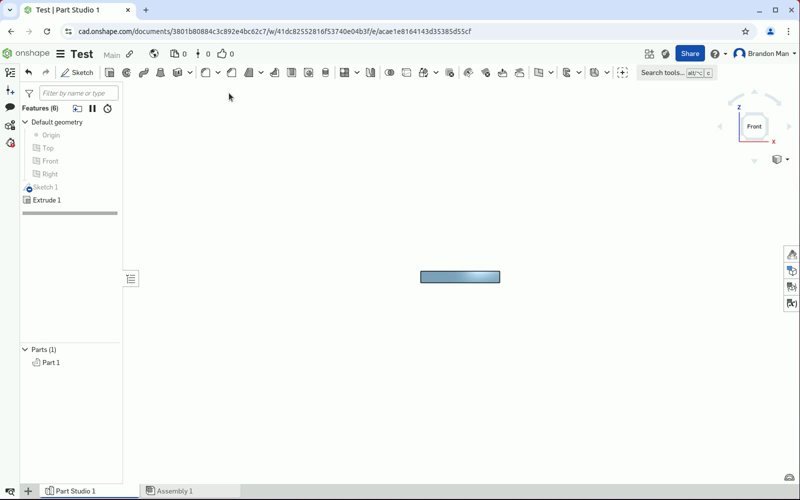
mouse_move(73, 352)
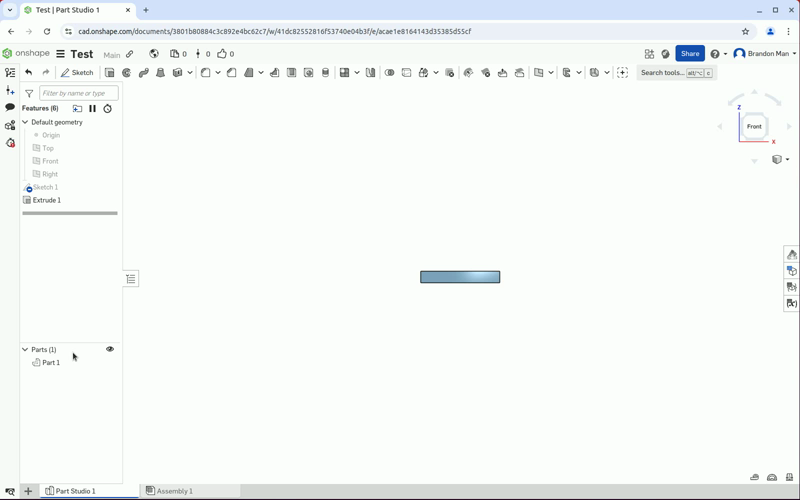
key(y)
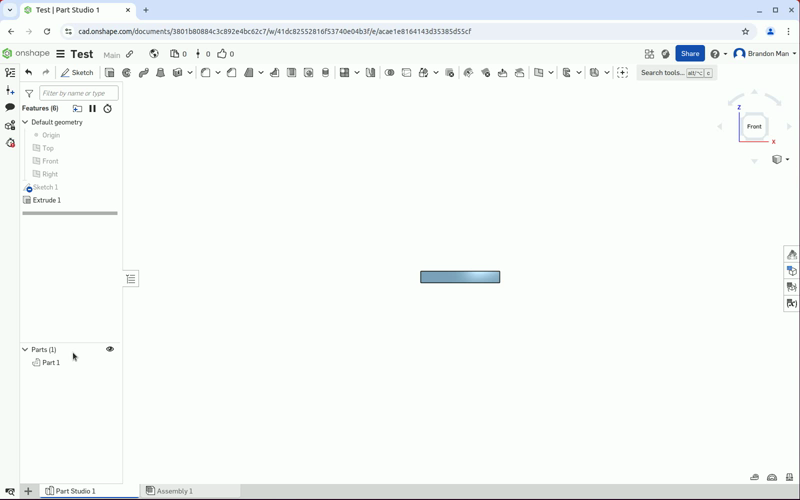
key(shift+p)
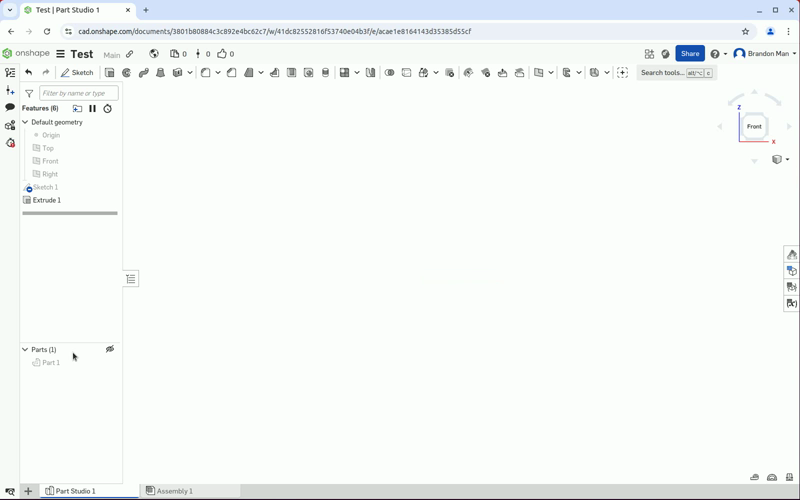
key(space)
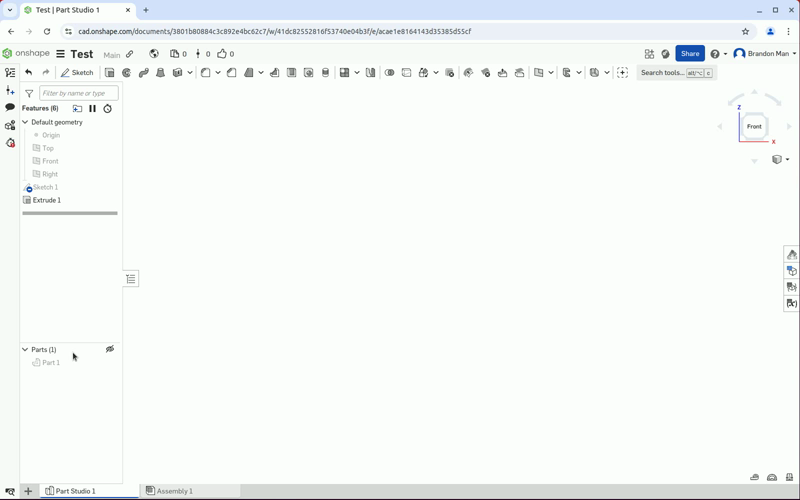
key_down(shift)
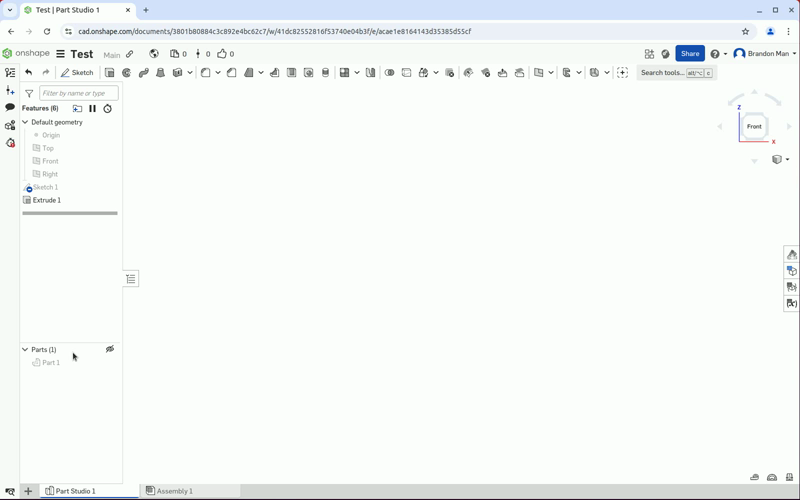
key(down)
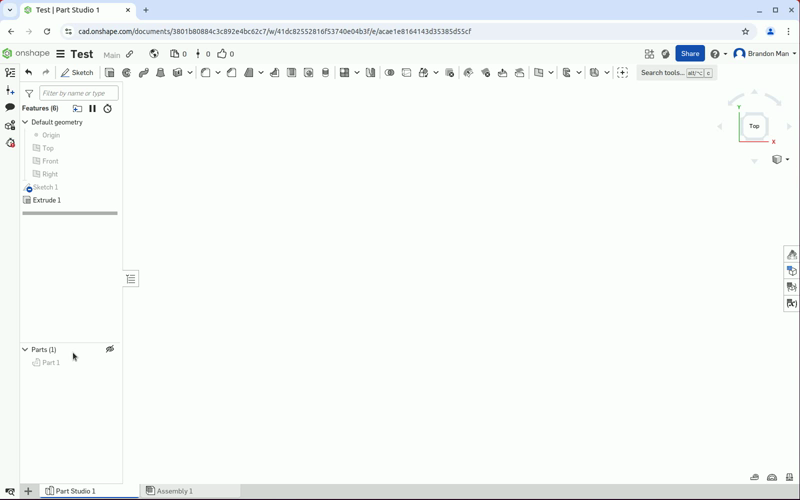
key_up(shift)
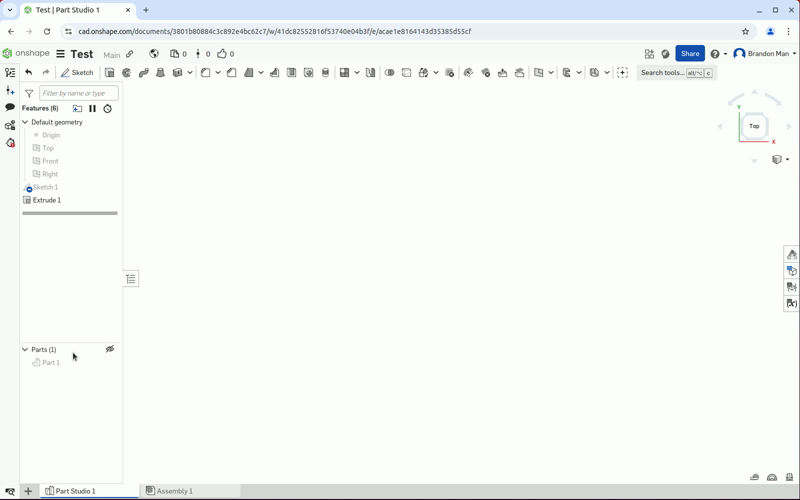
mouse_move(73, 352)
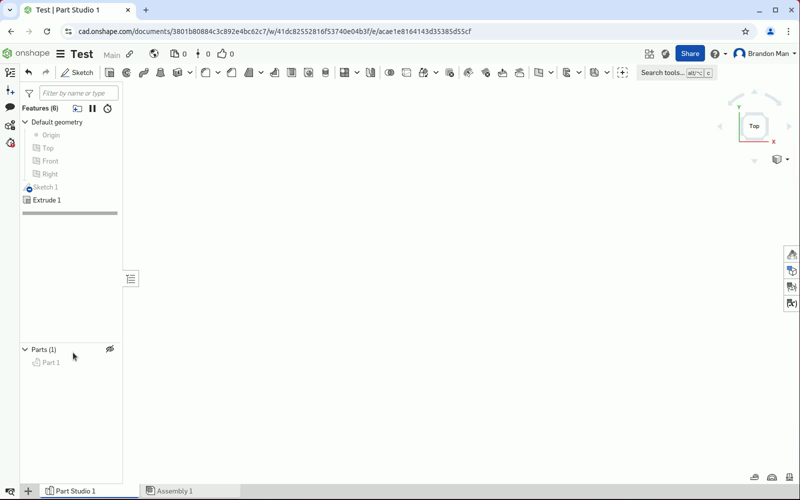
key(shift+y)
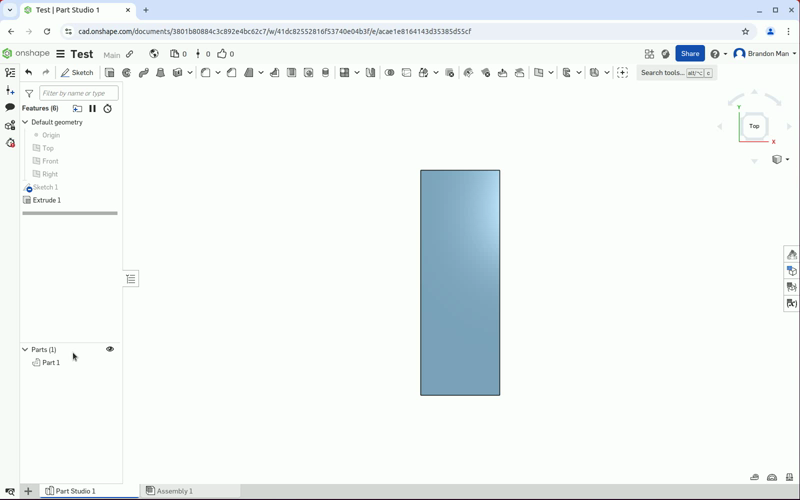
mouse_move(541, 75)
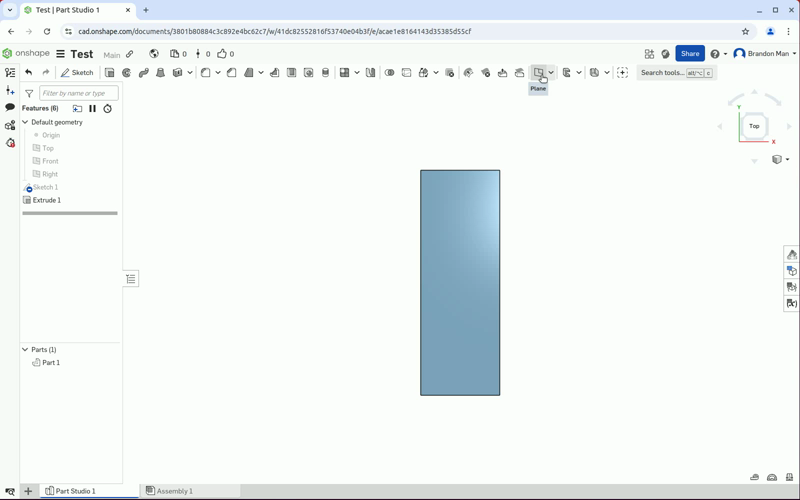
click(541, 75)
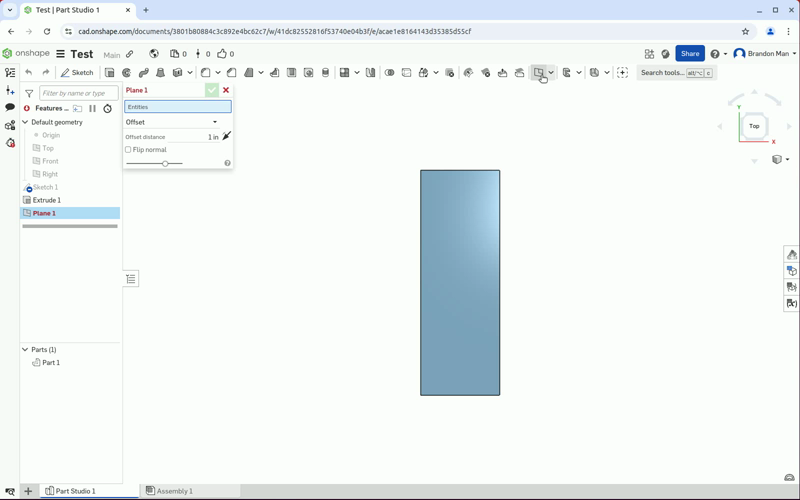
mouse_move(73, 150)
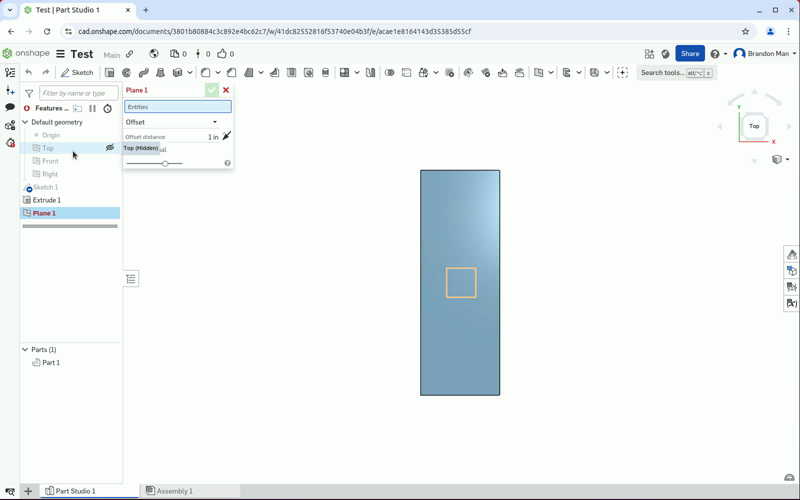
click(73, 150)
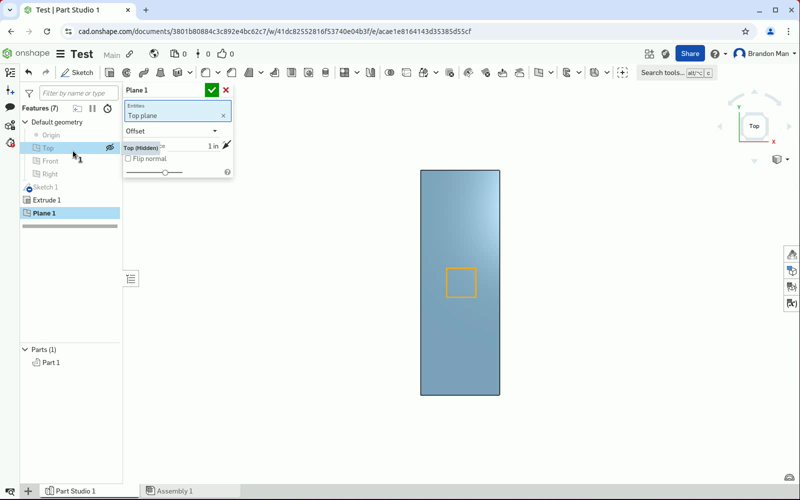
key(tab, 2)
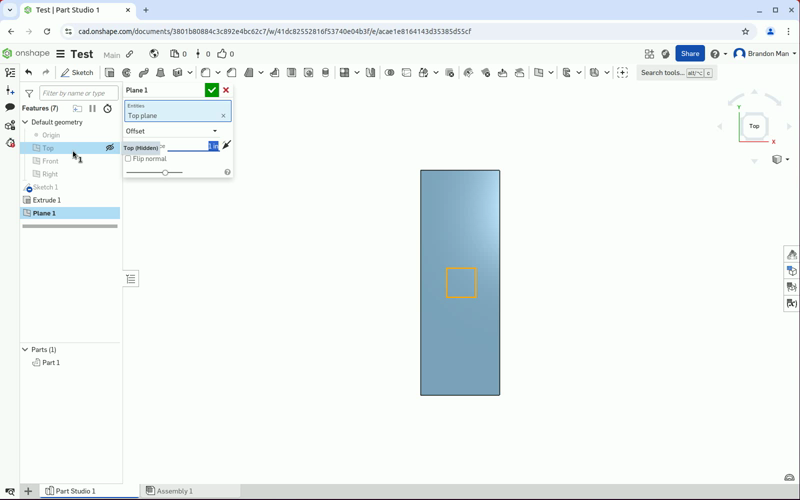
text(2.403)
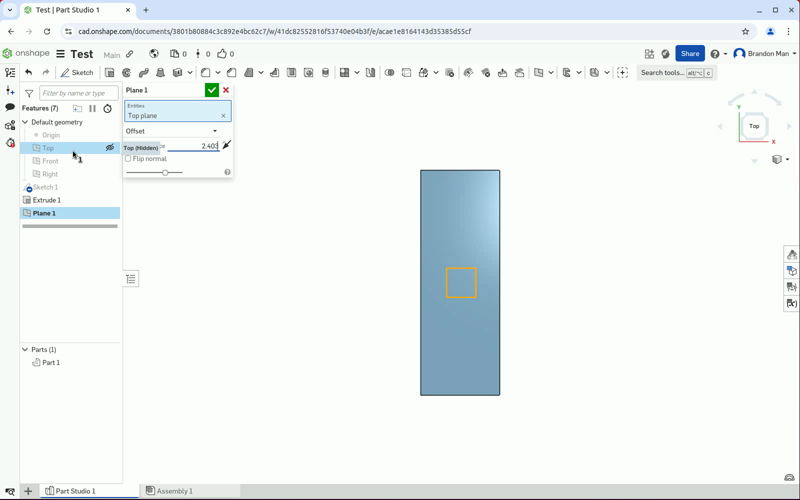
key(enter, 2)
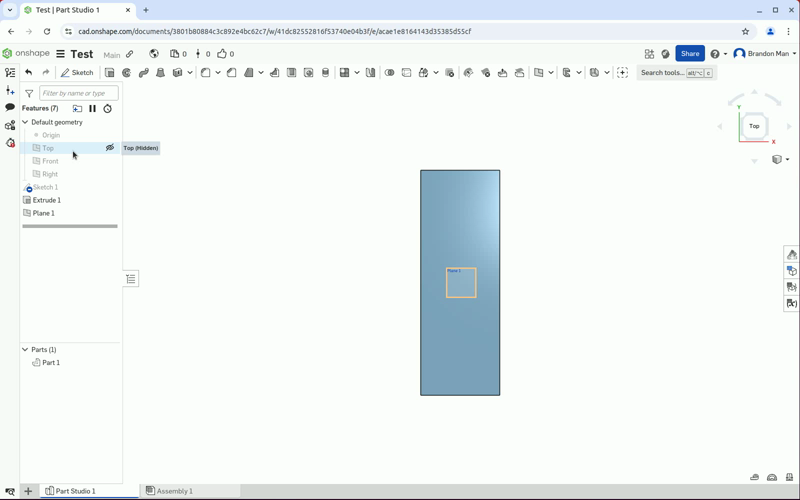
key(shift+s)
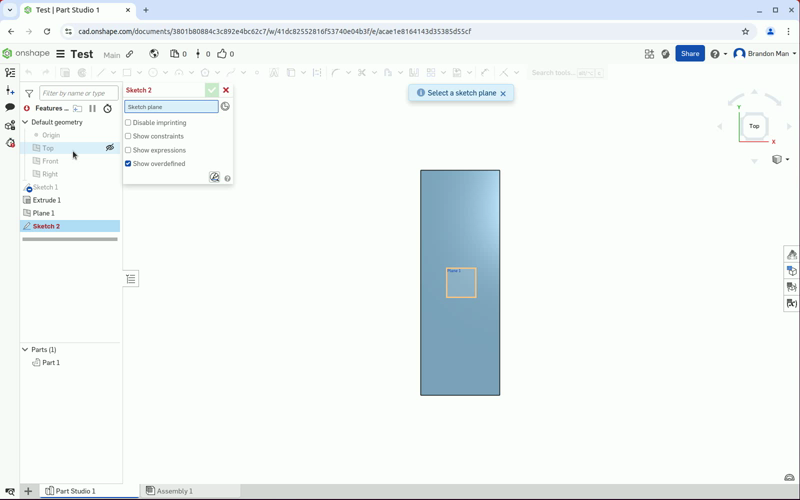
mouse_move(73, 215)
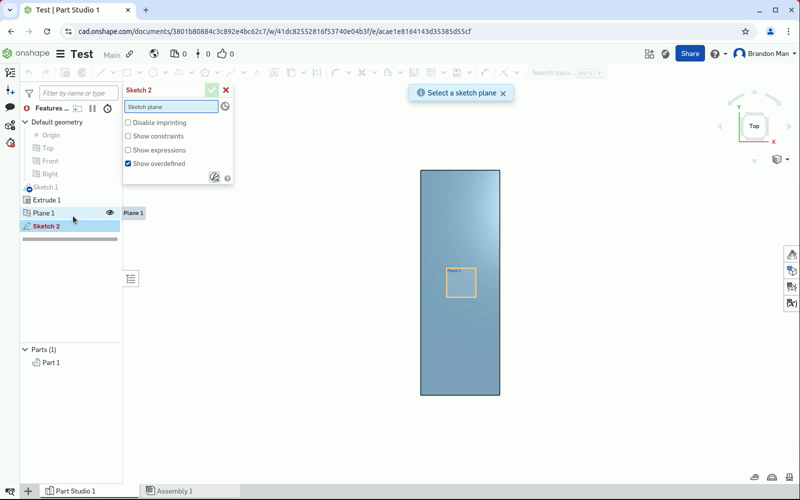
click(73, 215)
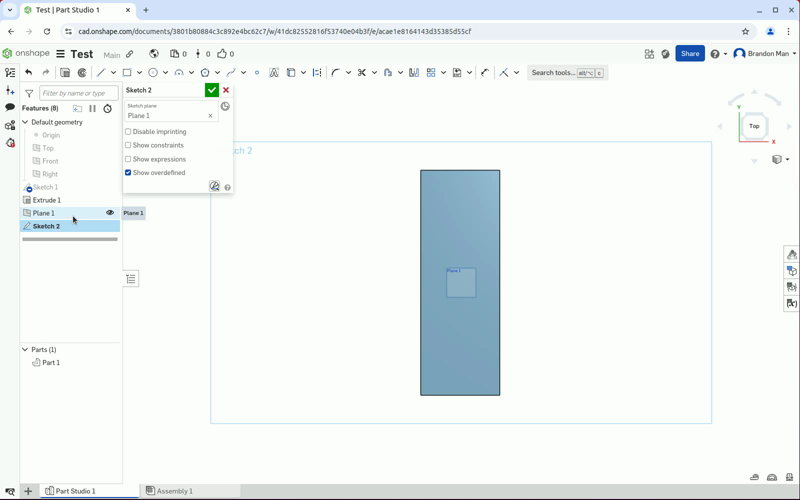
mouse_move(73, 352)
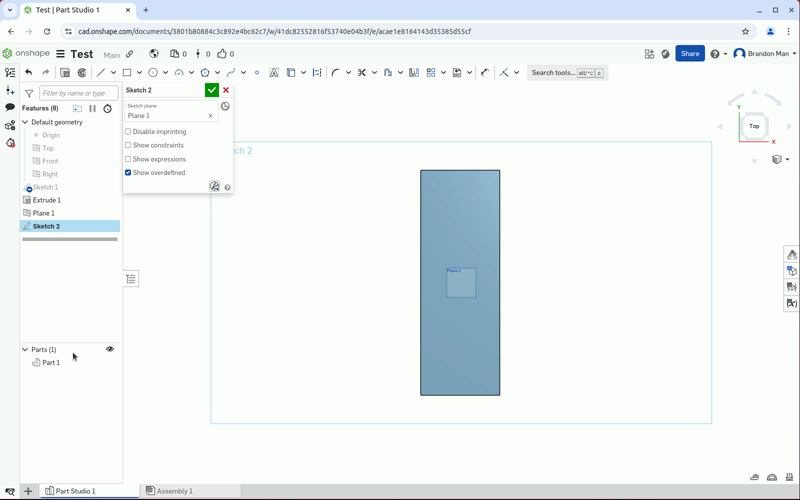
key(y)
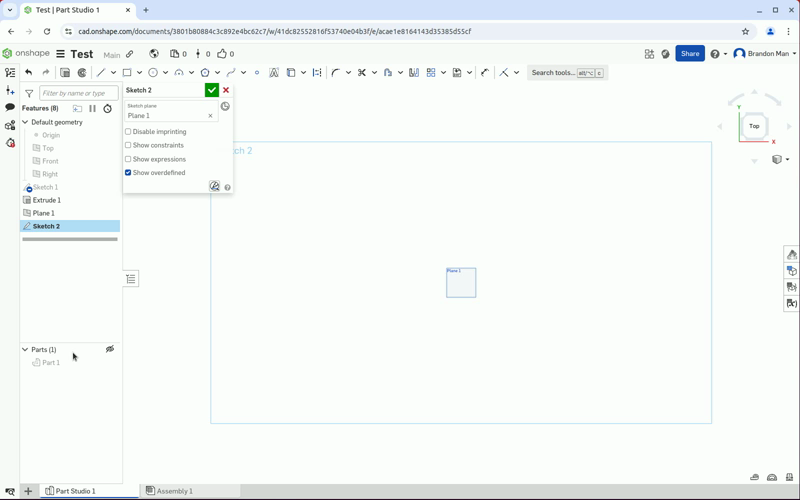
key(c)
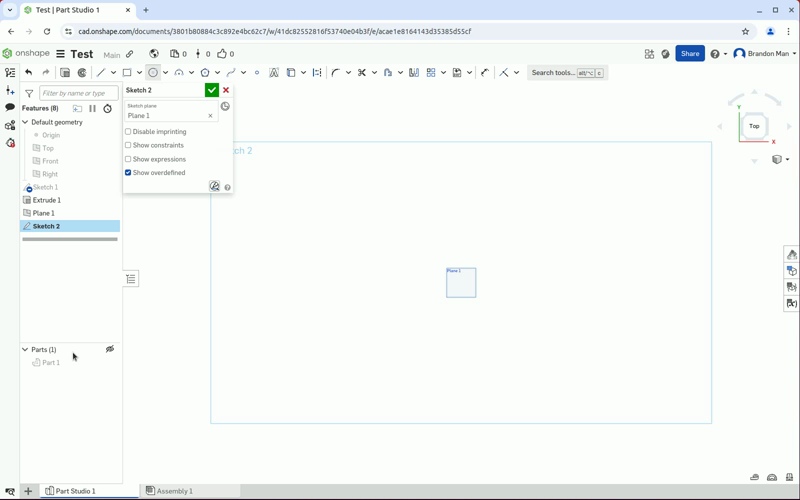
key_down(shift)
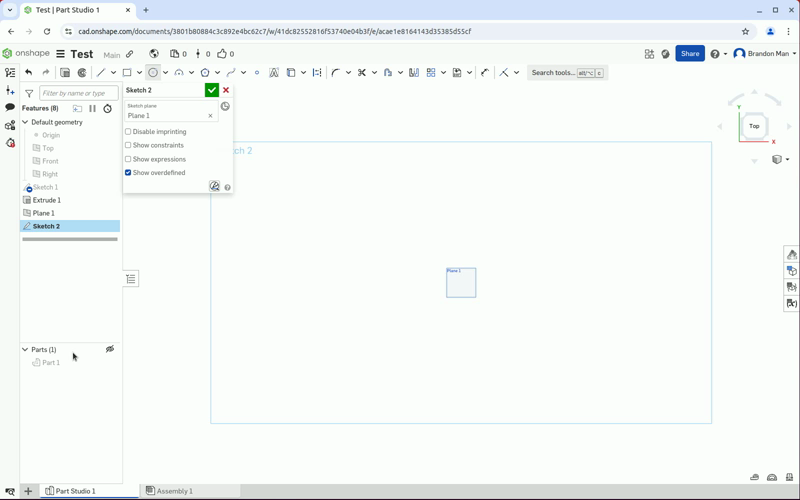
mouse_move(461, 204)
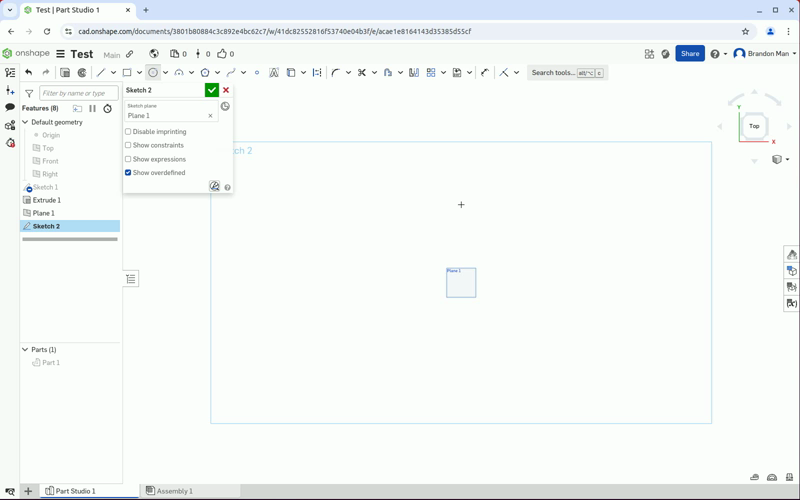
click(461, 204)
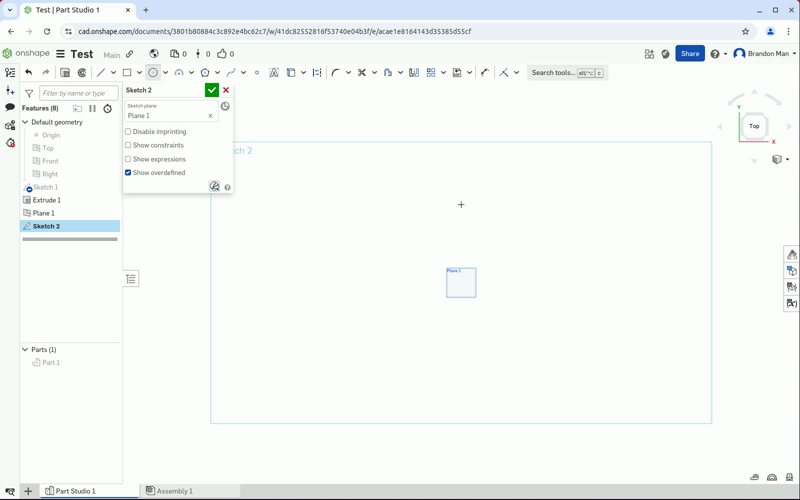
key_up(shift)
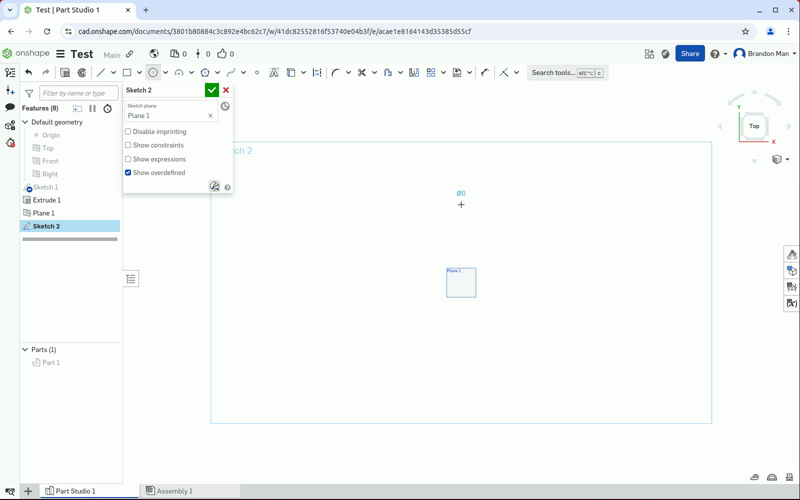
mouse_move(476, 204)
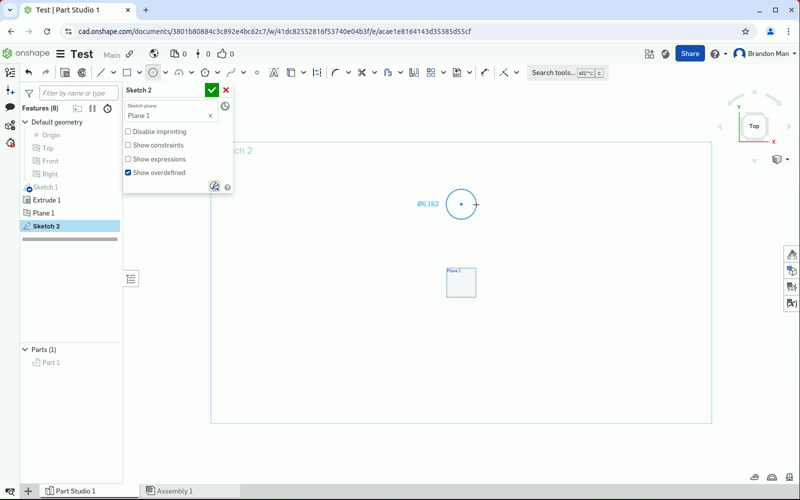
click(476, 204)
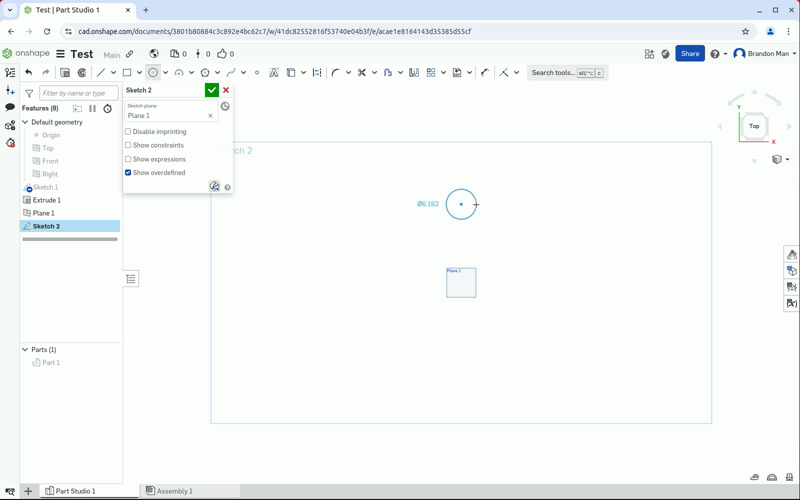
key(esc)
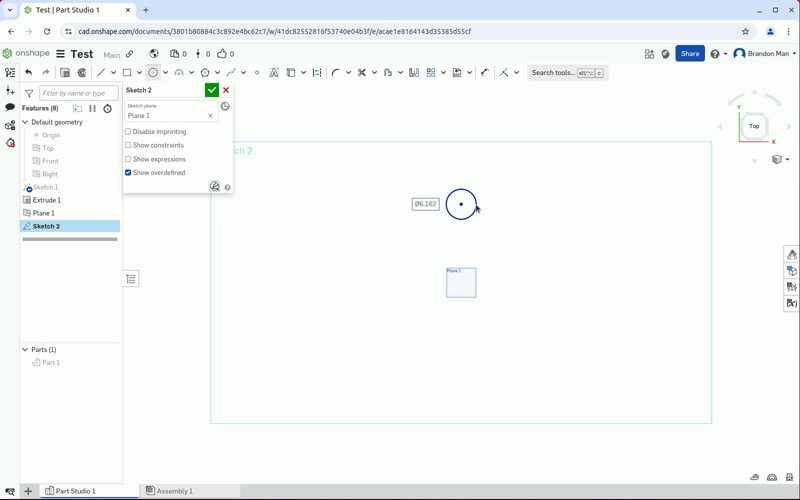
key(c)
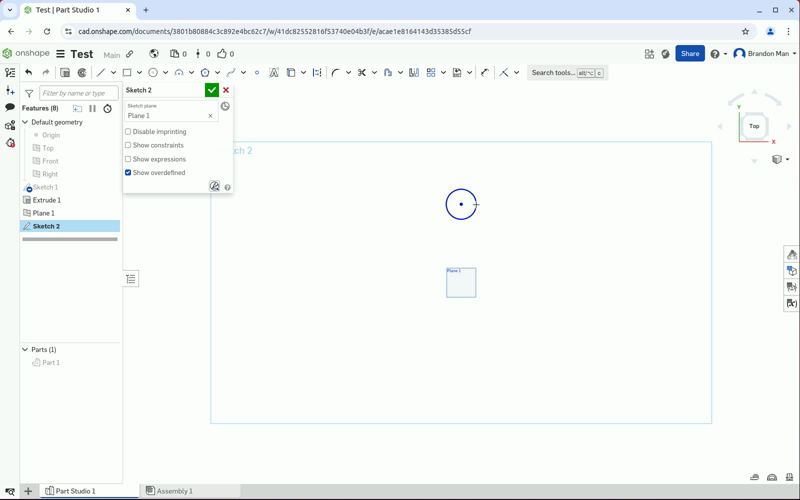
key_down(shift)
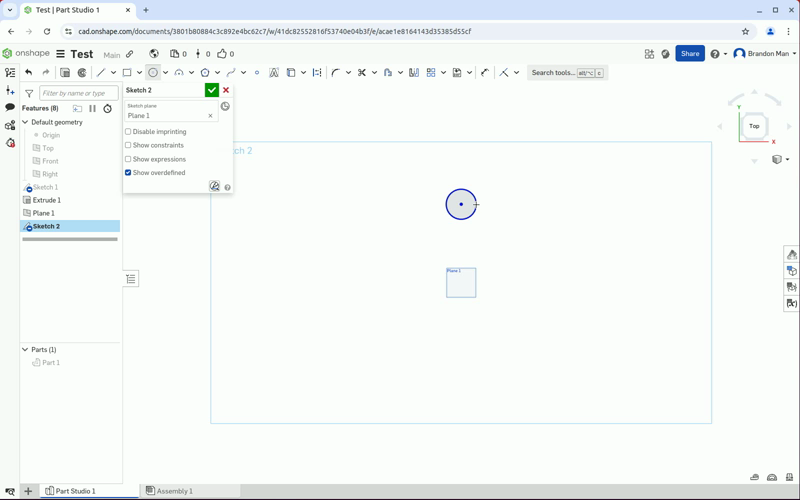
mouse_move(461, 204)
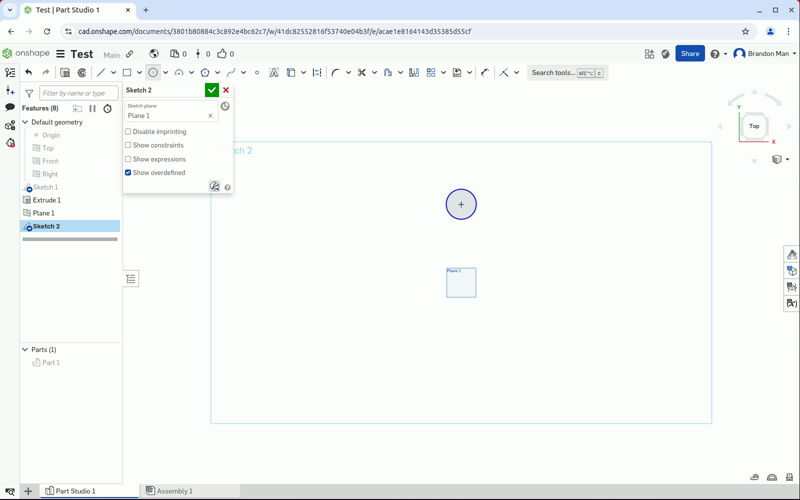
click(461, 204)
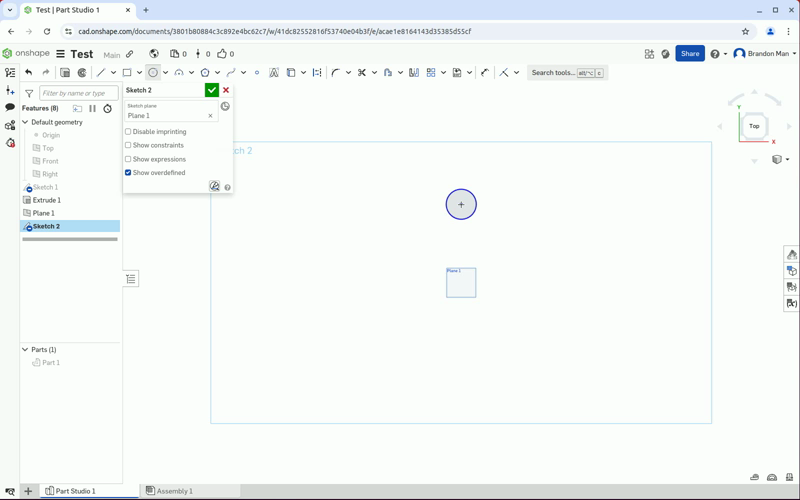
key_up(shift)
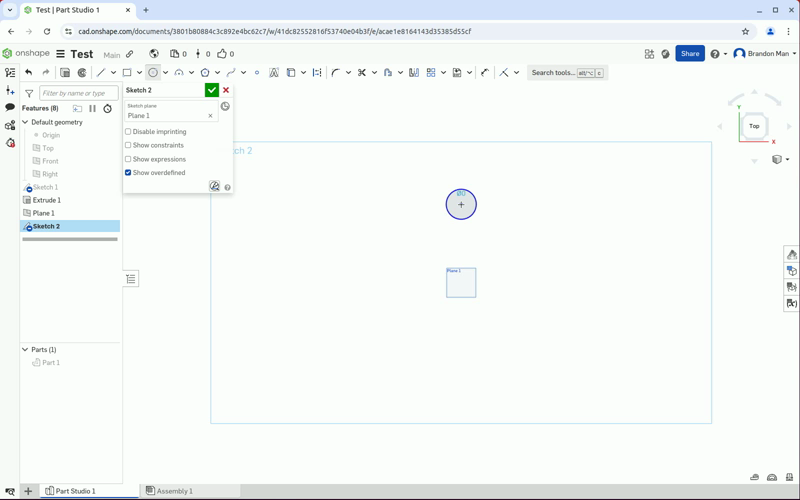
mouse_move(469, 204)
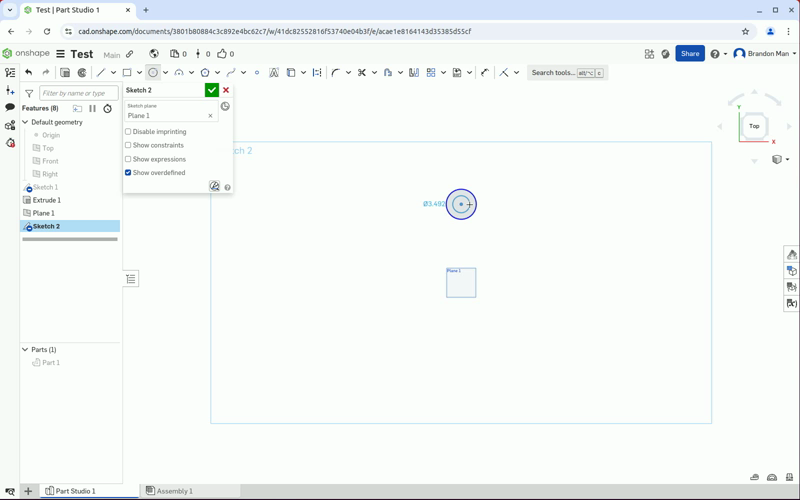
click(469, 204)
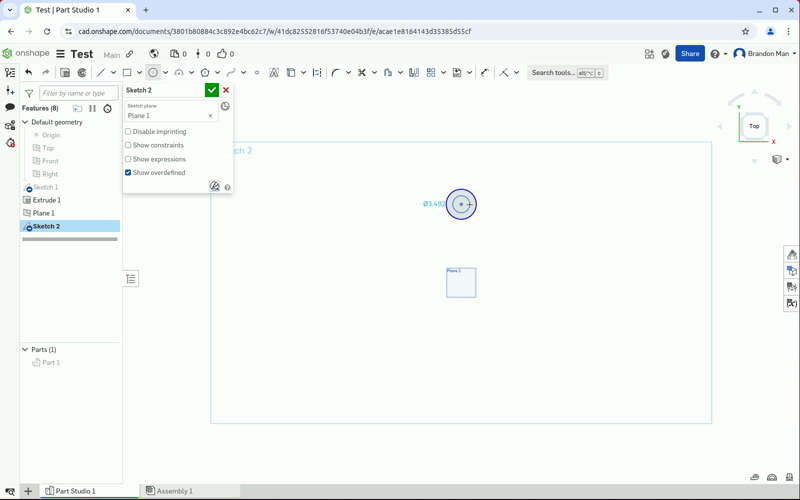
key(esc)
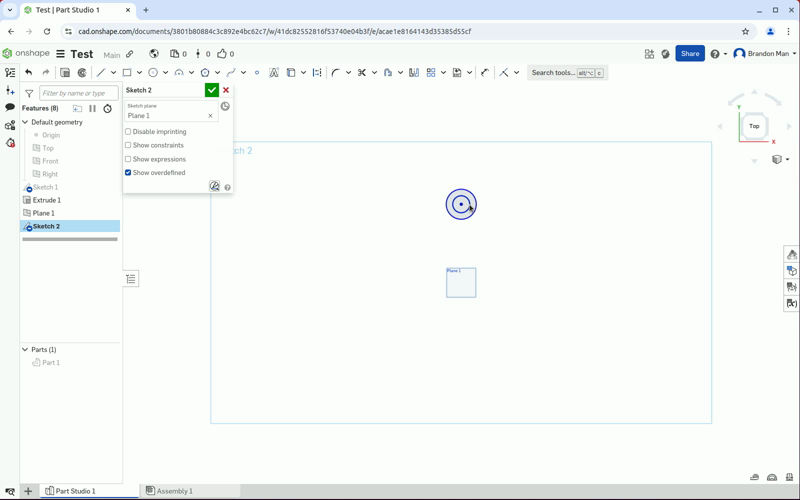
mouse_move(466, 194)
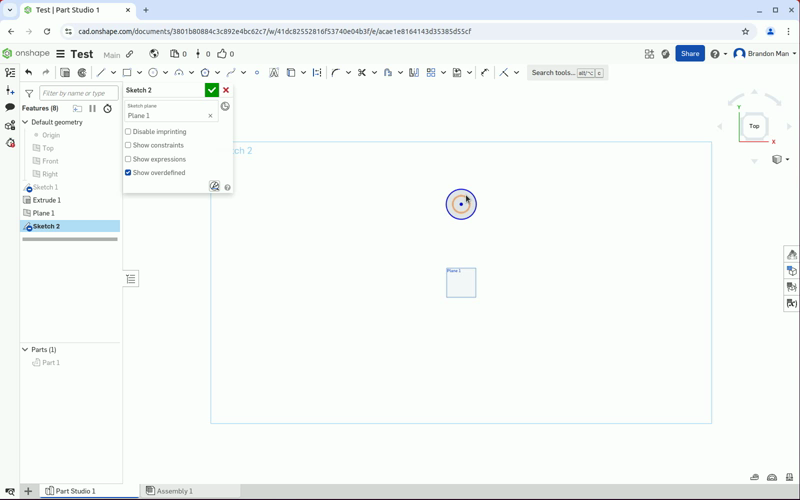
scroll(6)
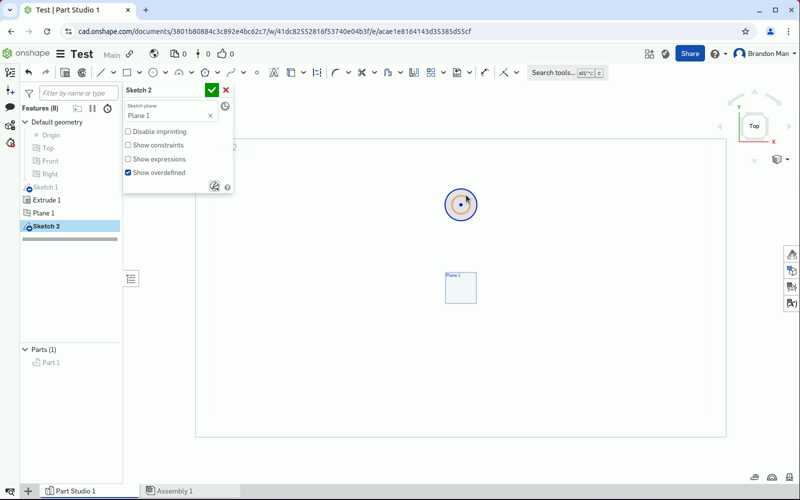
scroll(6)
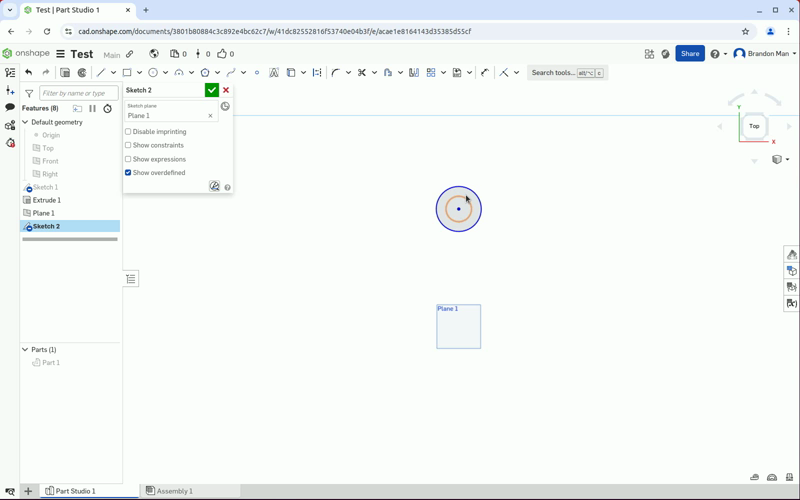
scroll(6)
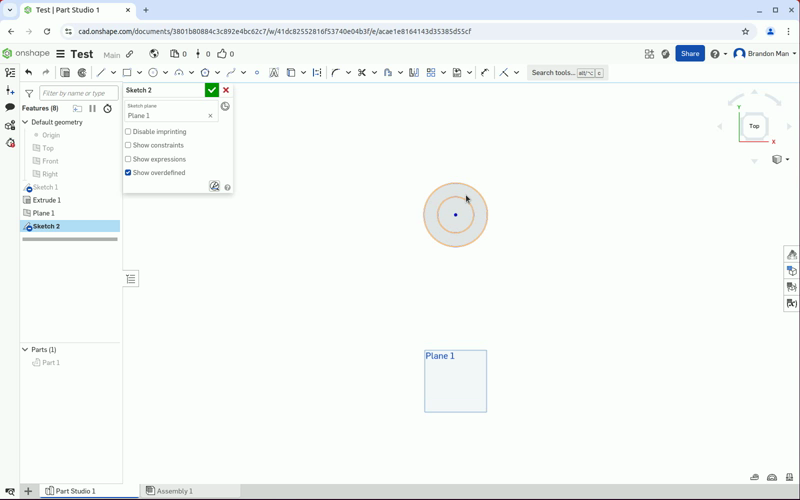
scroll(6)
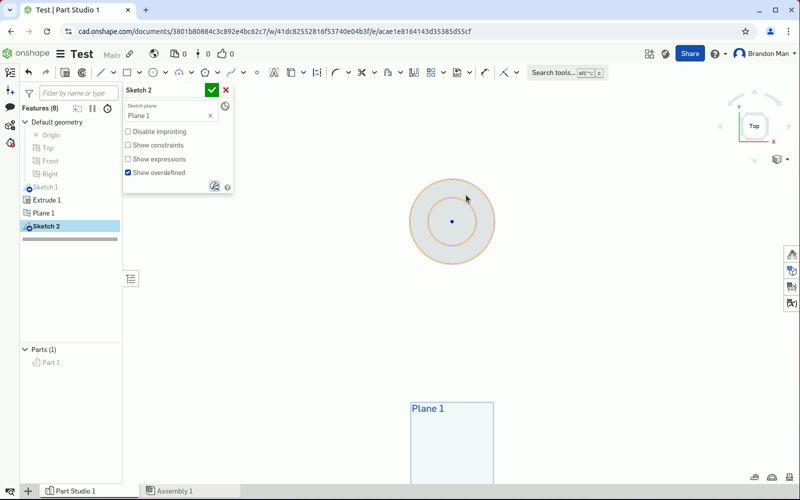
scroll(6)
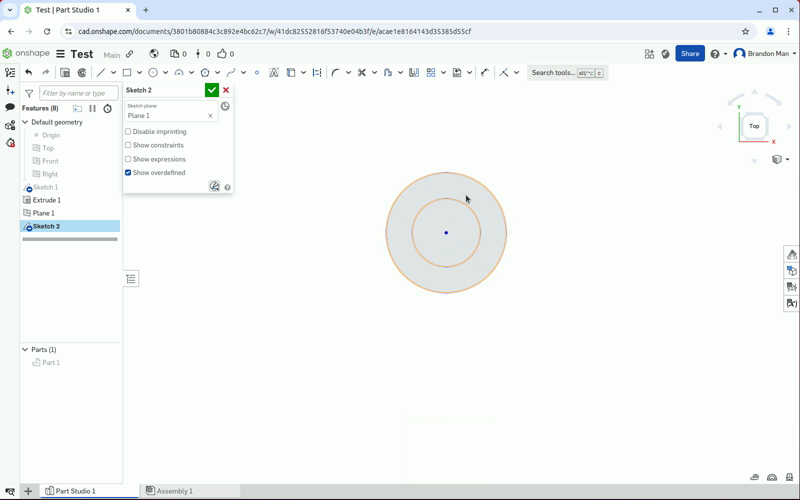
scroll(6)
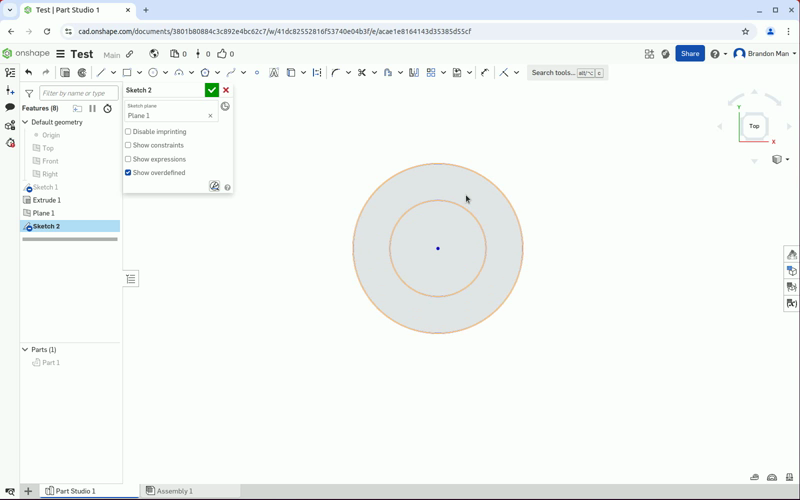
scroll(6)
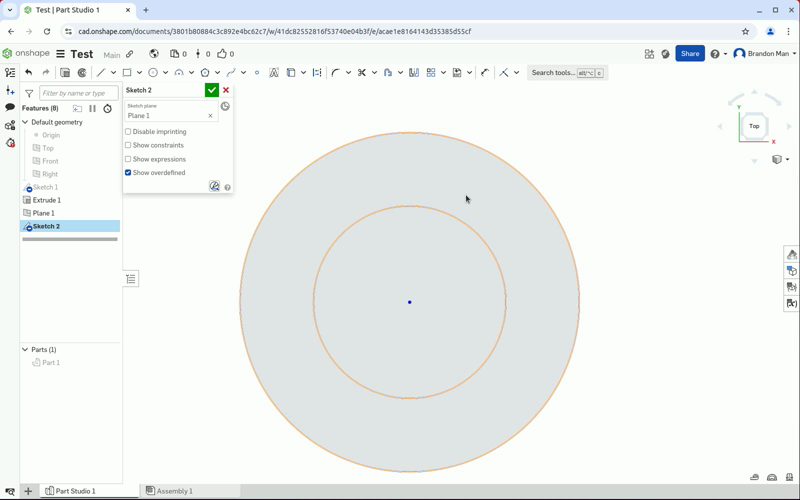
click(466, 194)
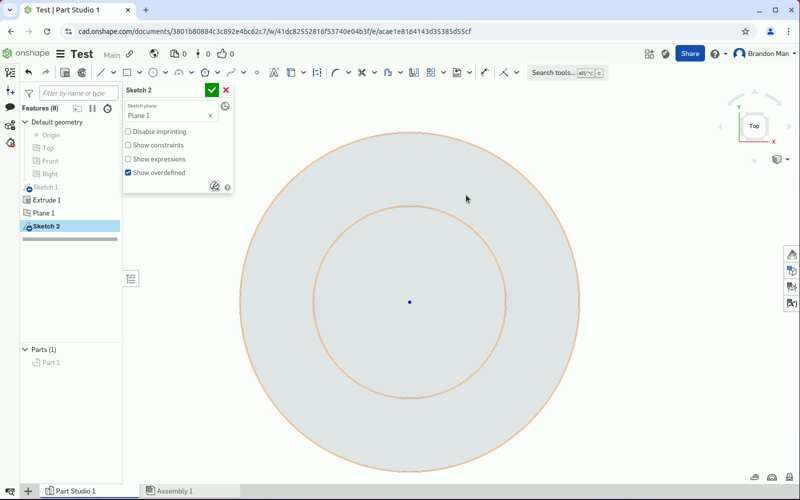
scroll(-6)
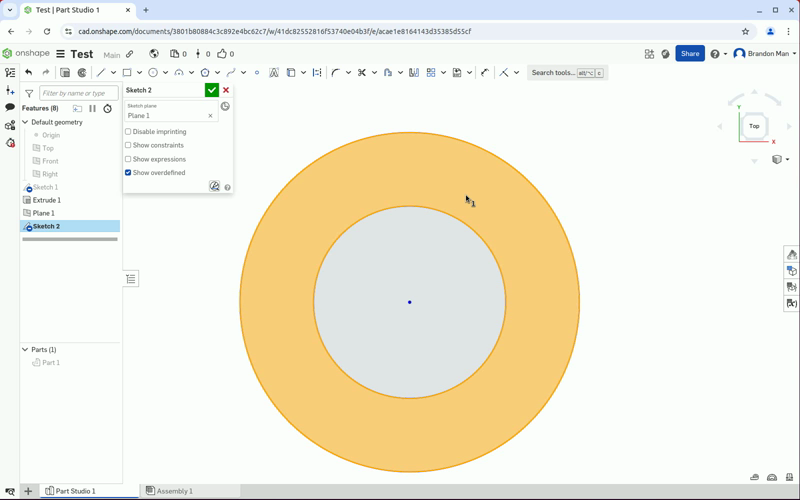
scroll(-6)
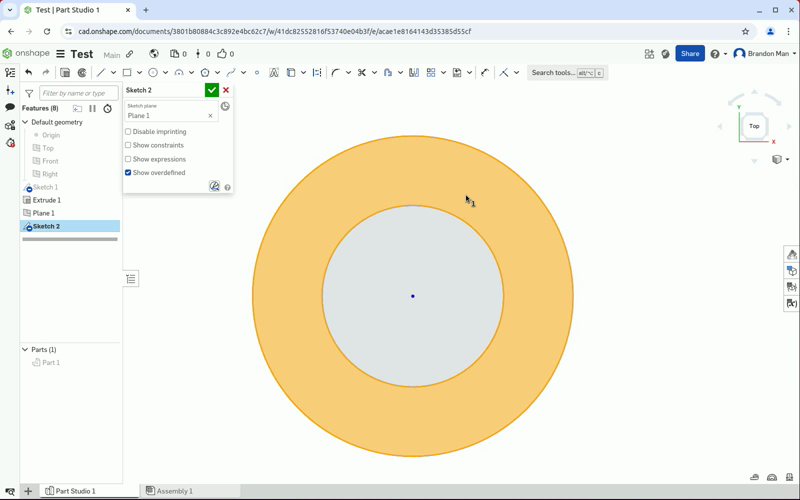
scroll(-6)
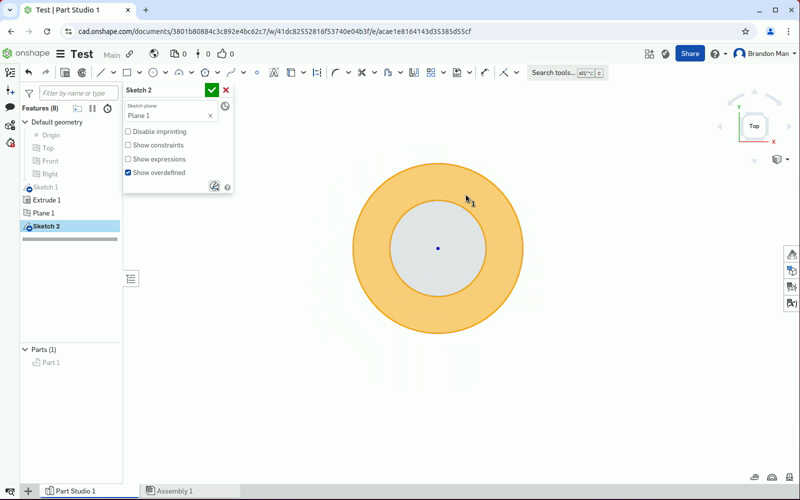
scroll(-6)
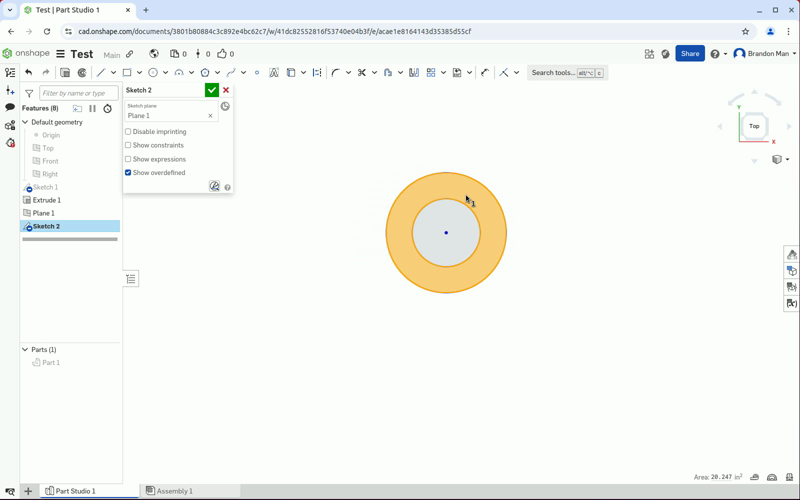
scroll(-6)
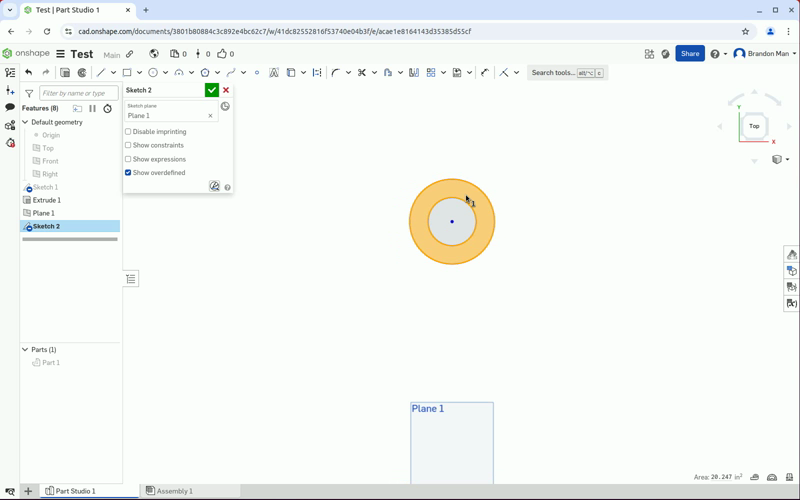
scroll(-6)
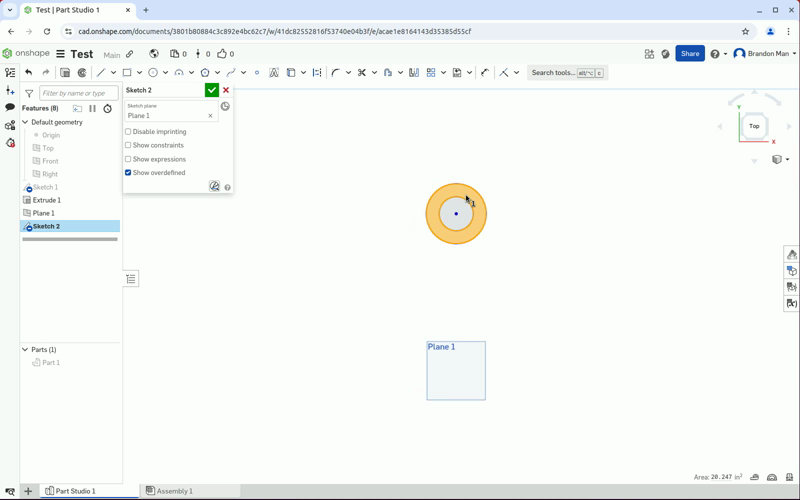
scroll(-6)
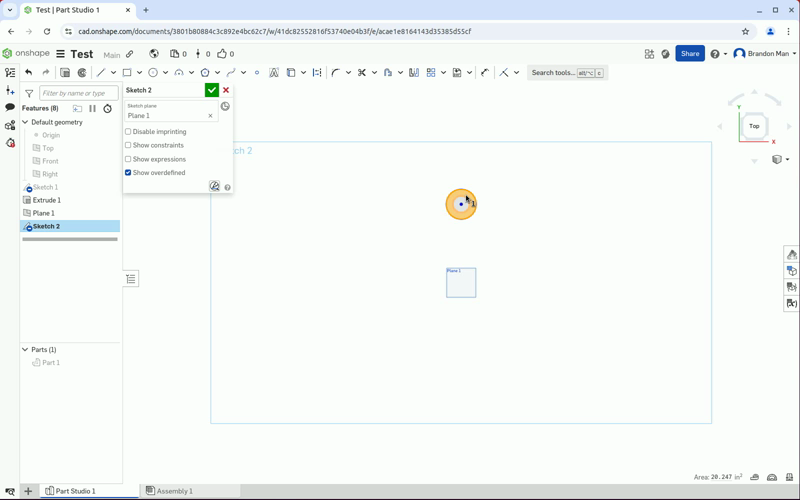
mouse_move(73, 352)
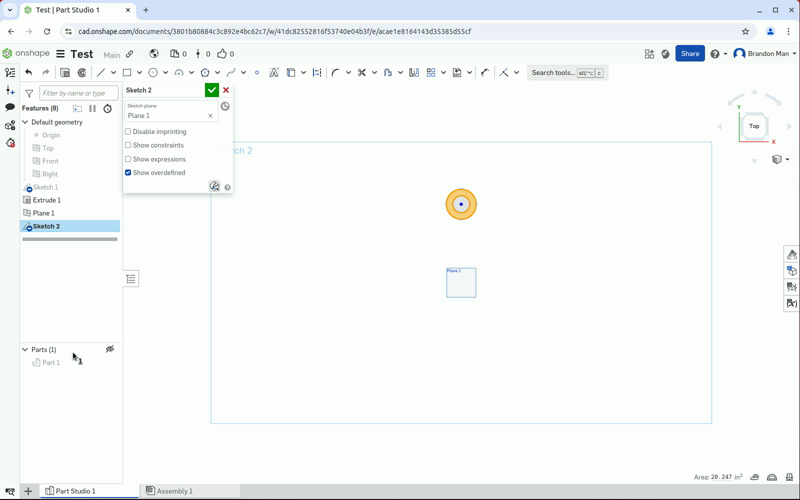
key(shift+y)
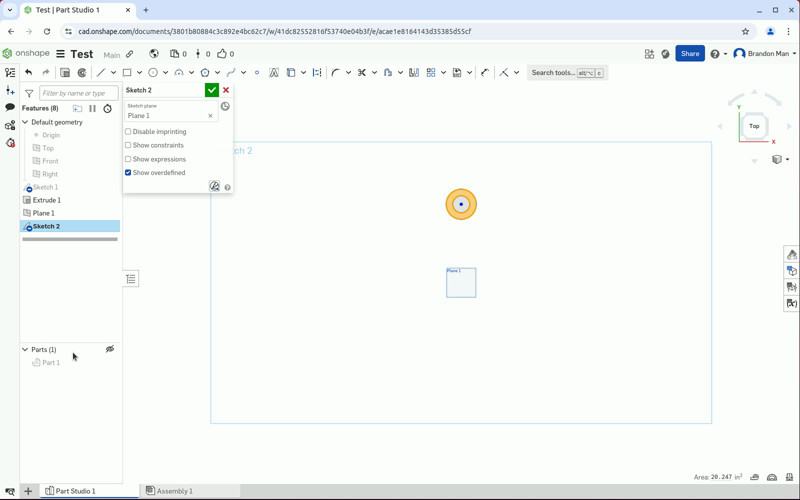
key(shift+e)
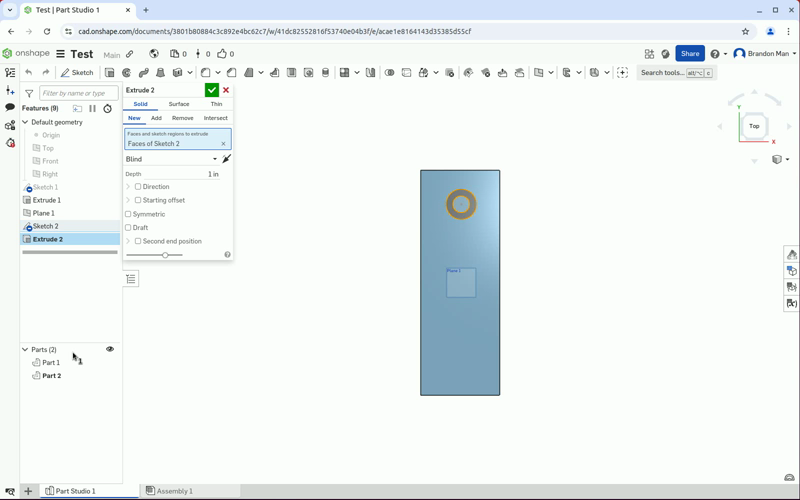
mouse_move(143, 106)
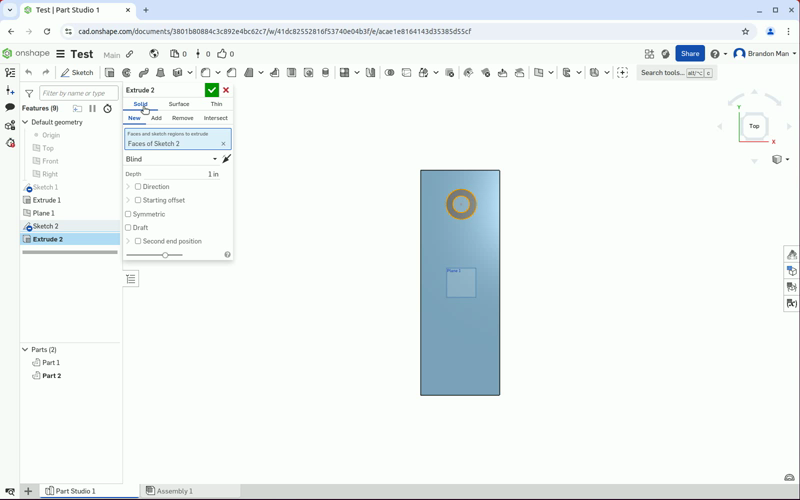
click(143, 106)
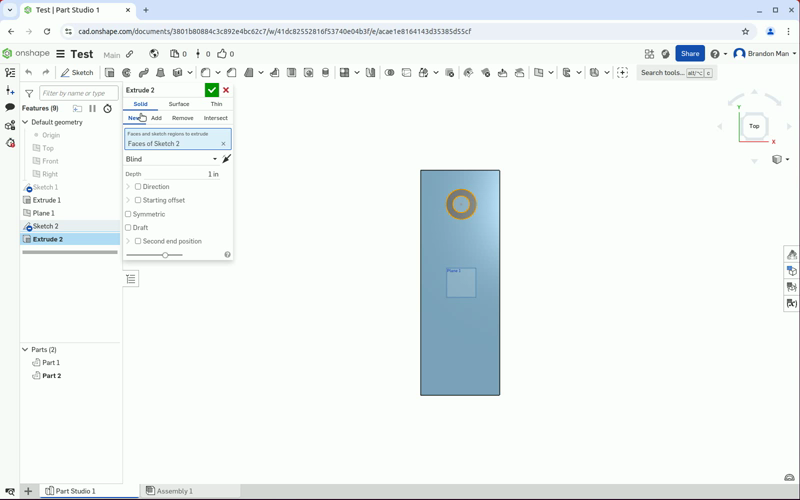
mouse_move(137, 120)
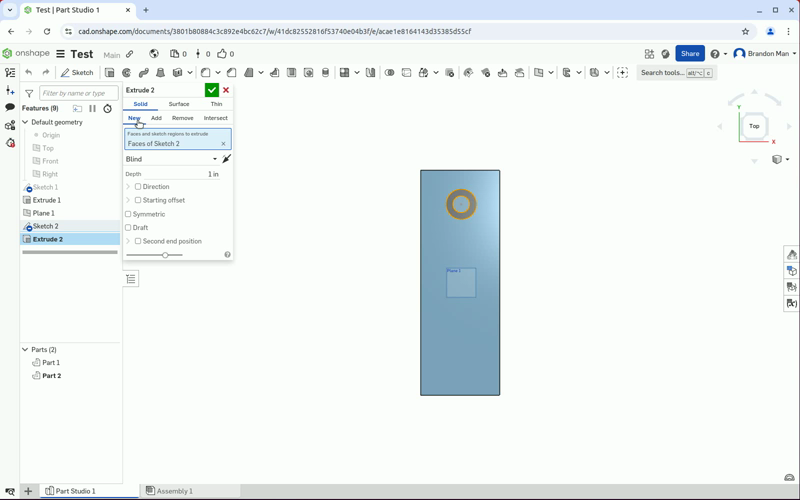
click(137, 120)
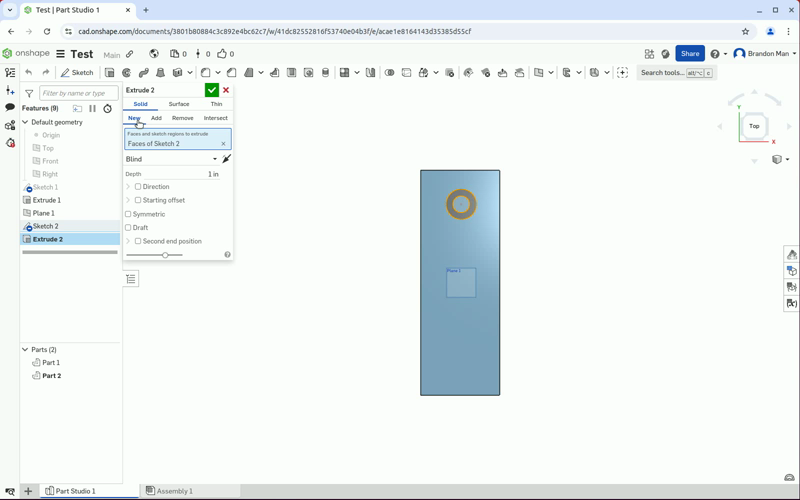
key(tab, 4)
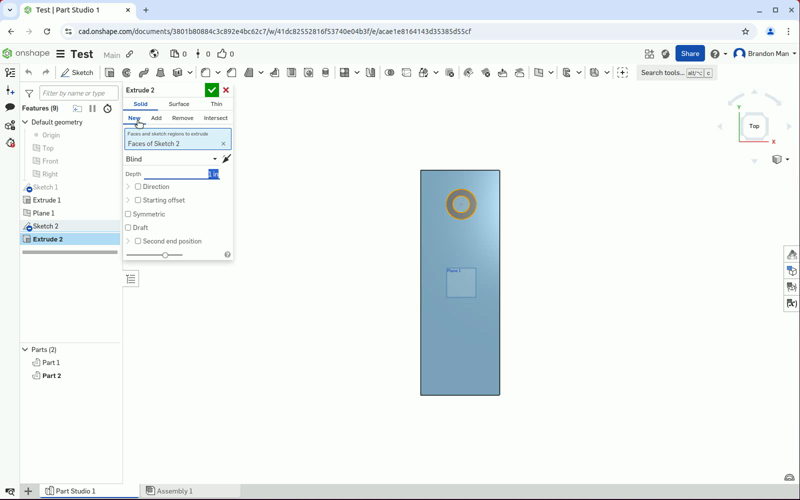
text(1.685)
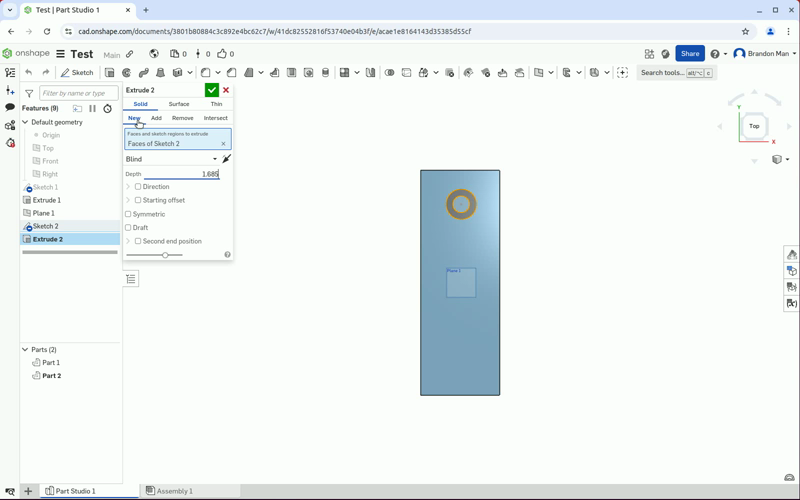
key(enter)
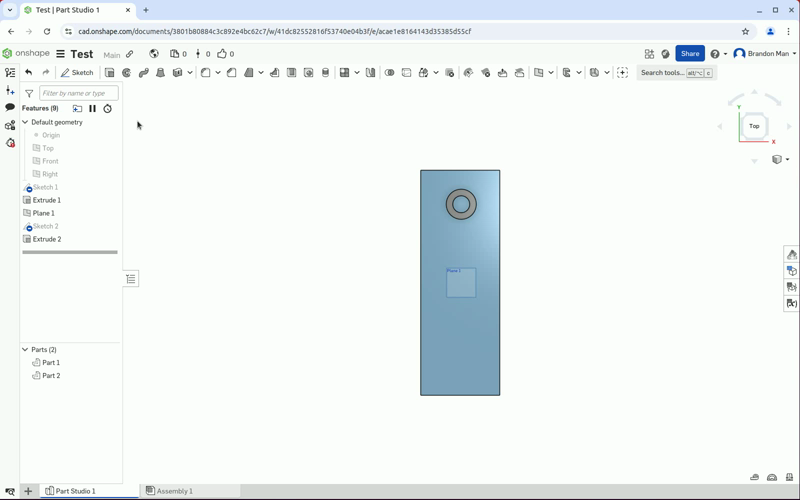
key(shift+h)
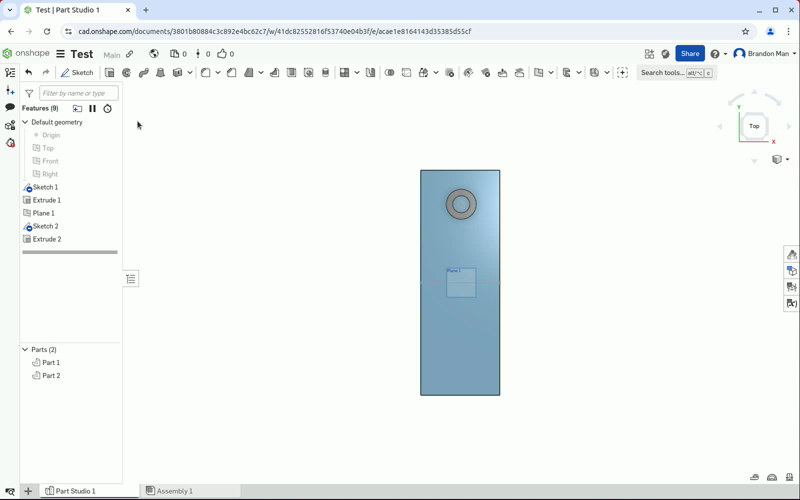
key(shift+h)
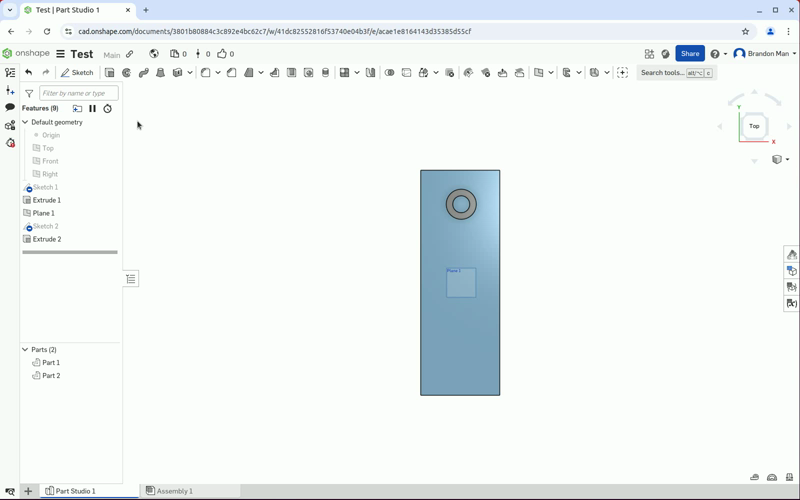
mouse_move(73, 189)
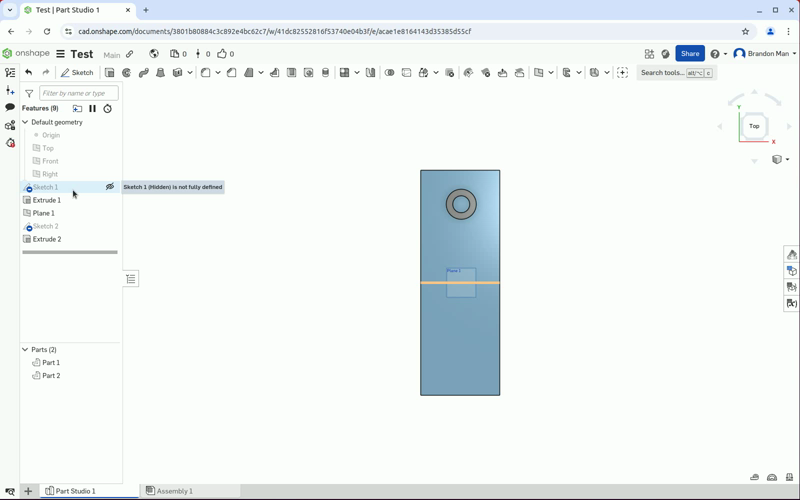
click(73, 189)
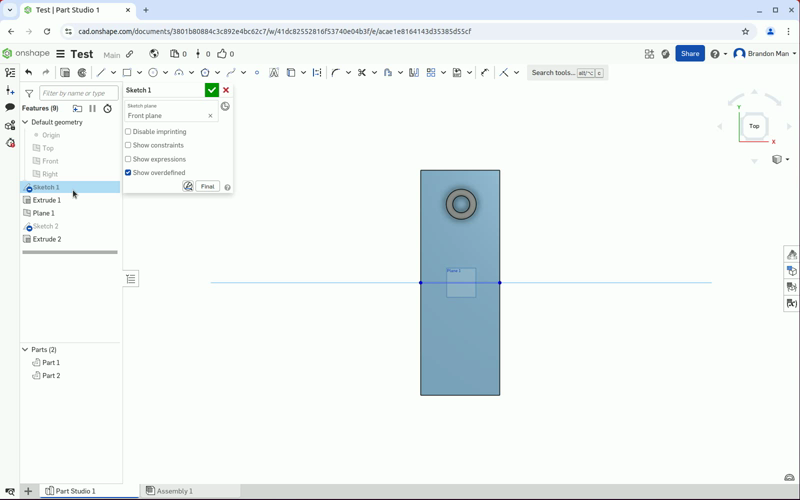
mouse_move(229, 92)
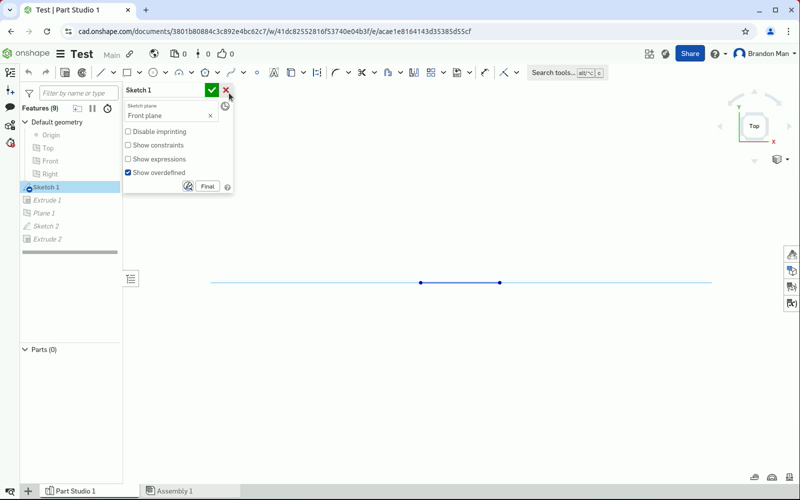
click(229, 92)
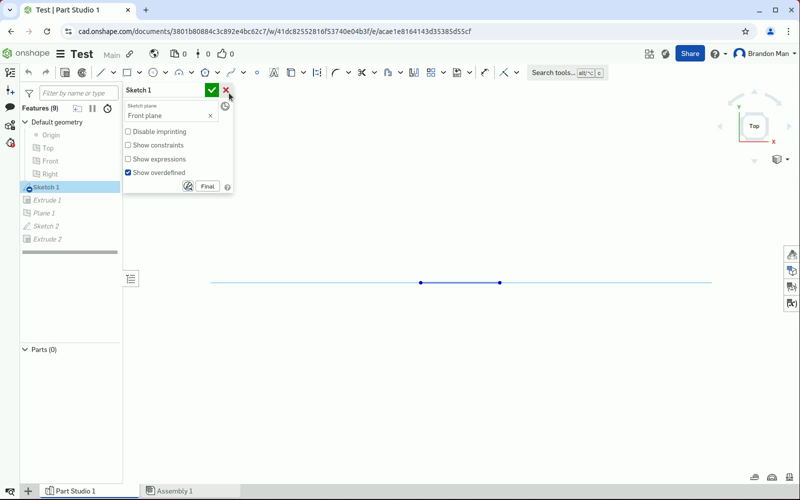
key(shift+s)
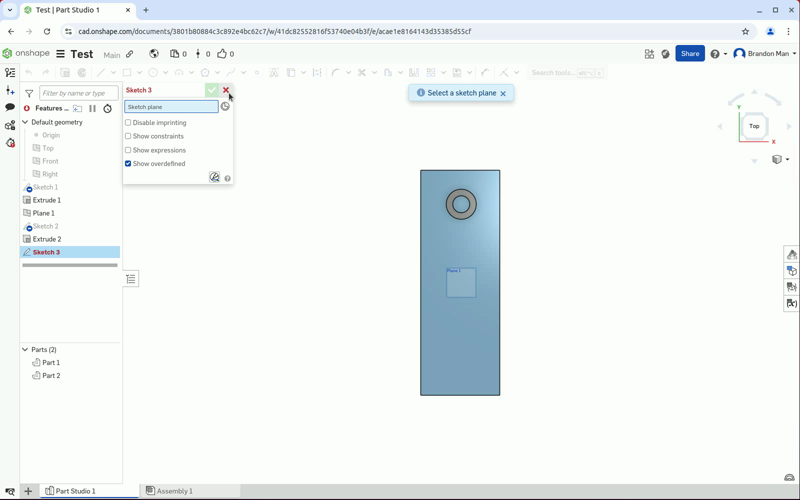
mouse_move(73, 215)
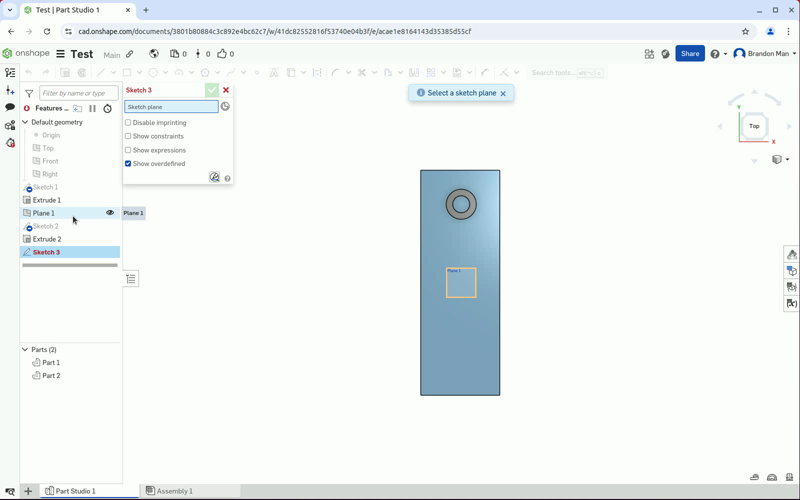
click(73, 215)
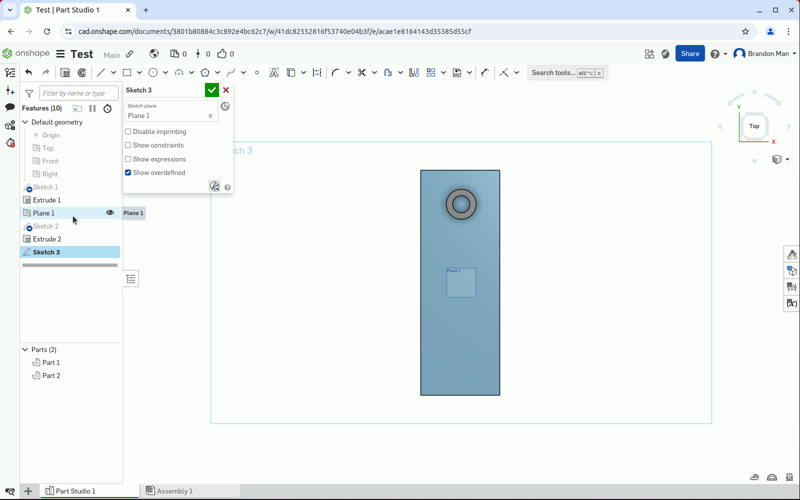
mouse_move(73, 352)
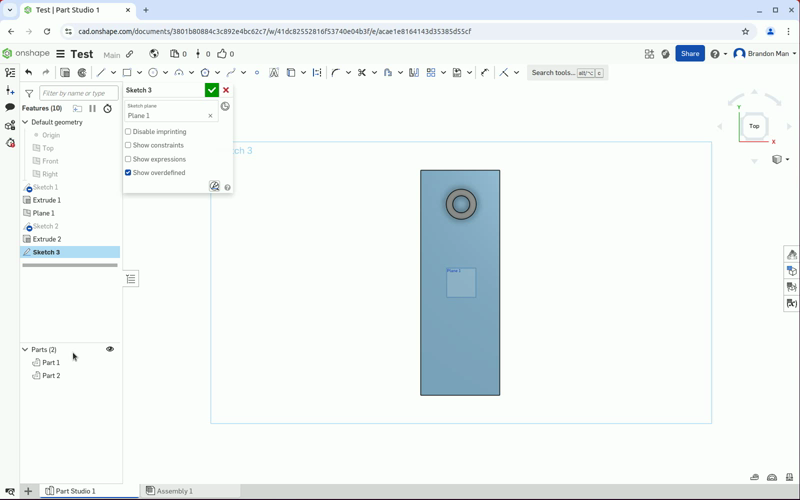
key(y)
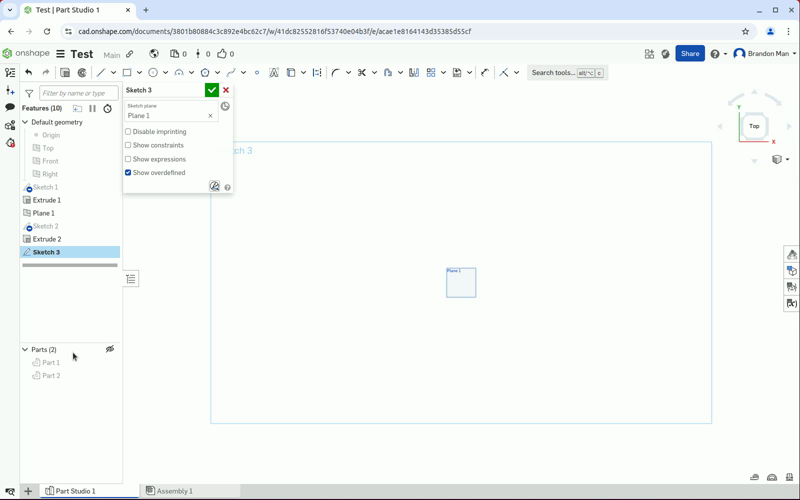
key(c)
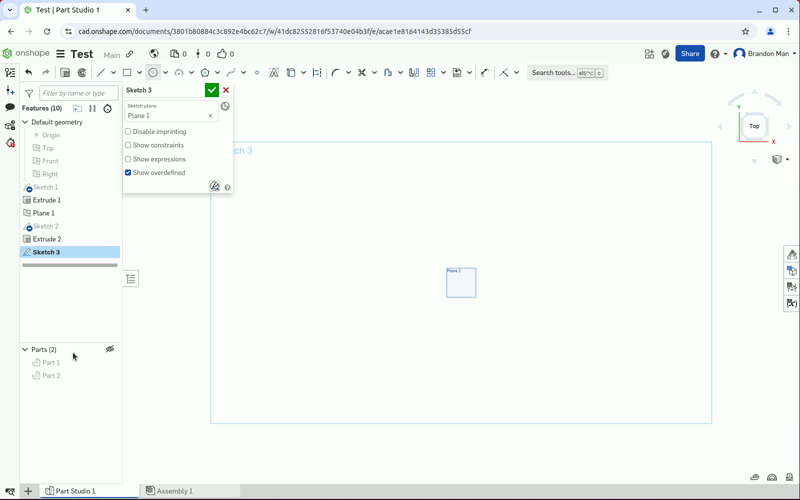
key_down(shift)
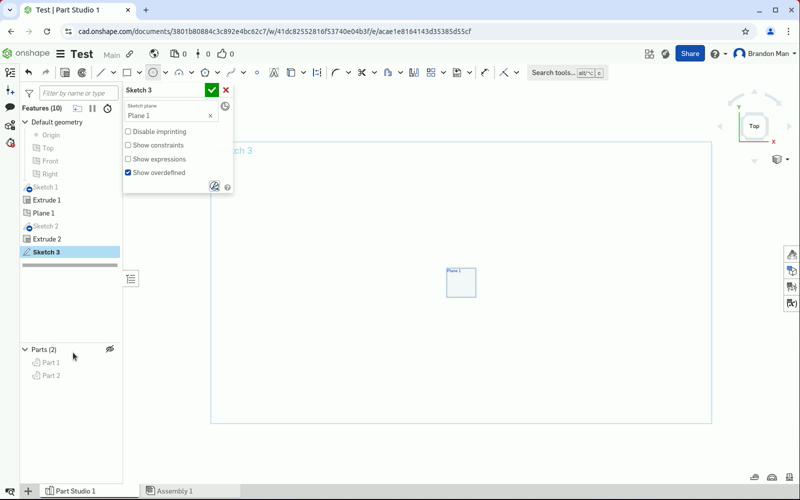
mouse_move(461, 361)
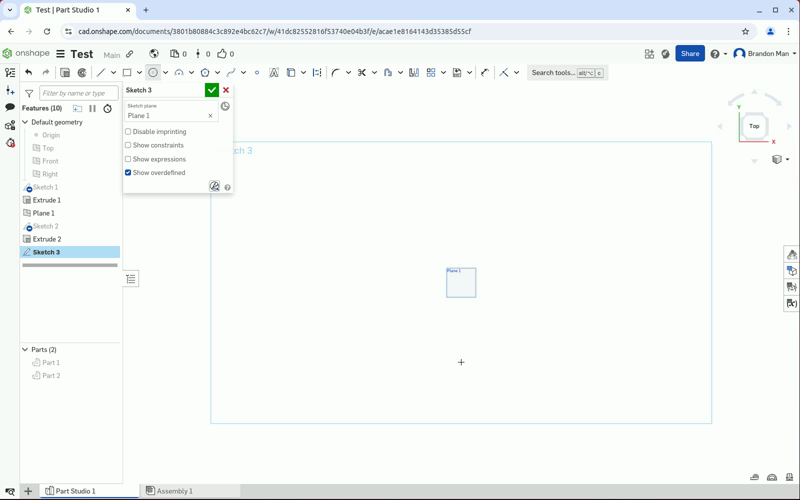
click(461, 361)
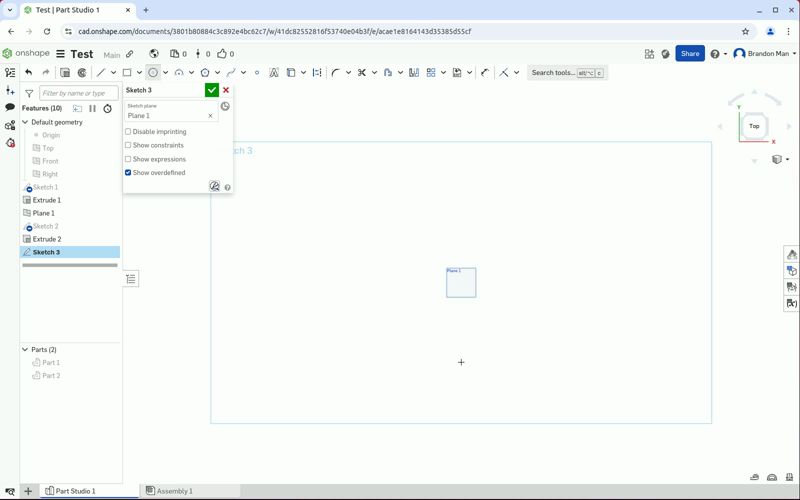
key_up(shift)
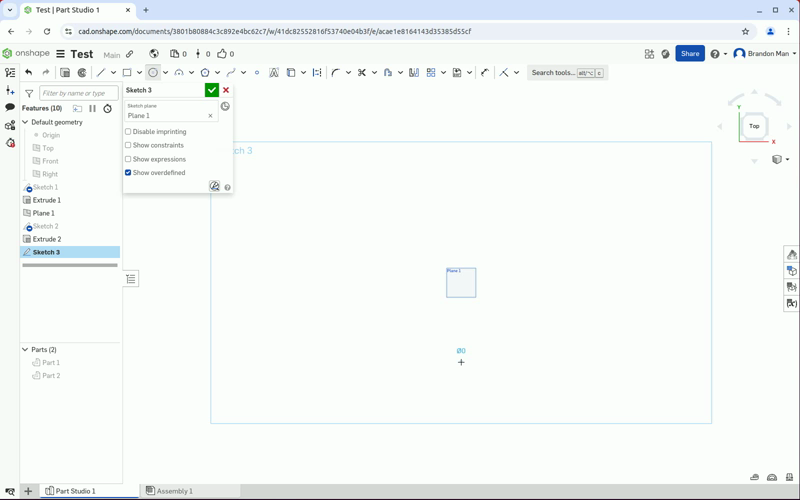
mouse_move(476, 361)
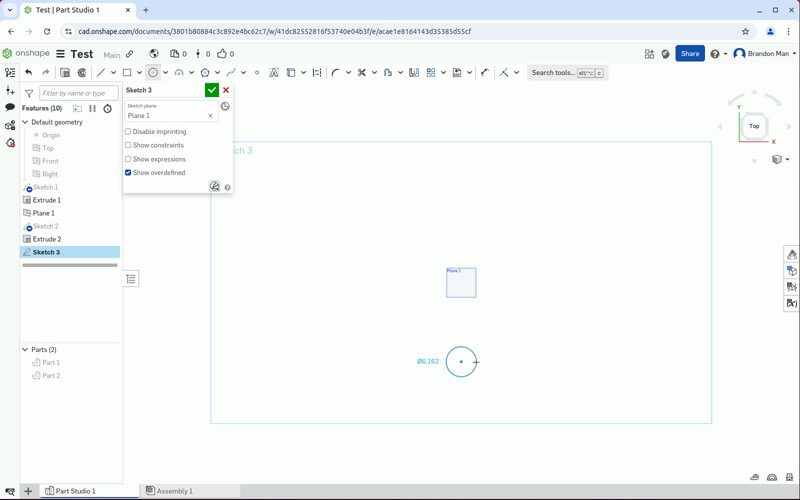
click(476, 361)
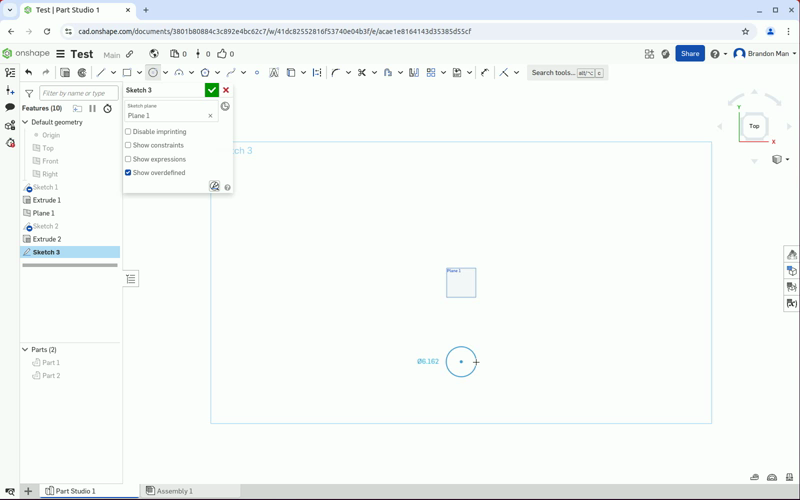
key(esc)
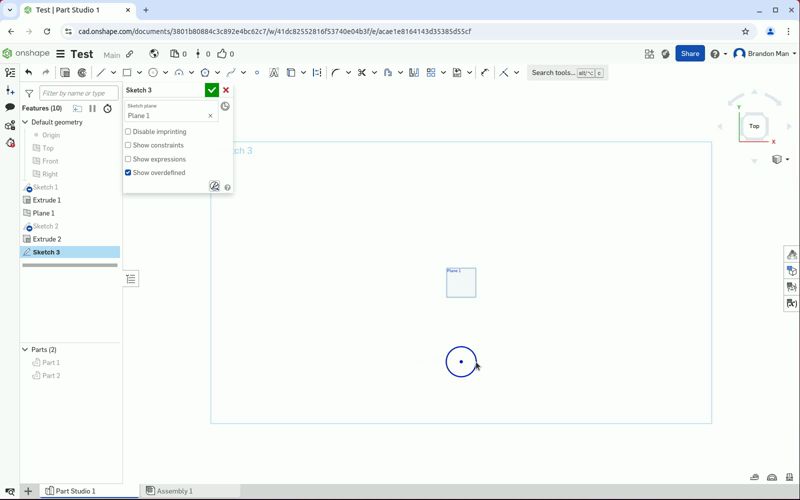
key(c)
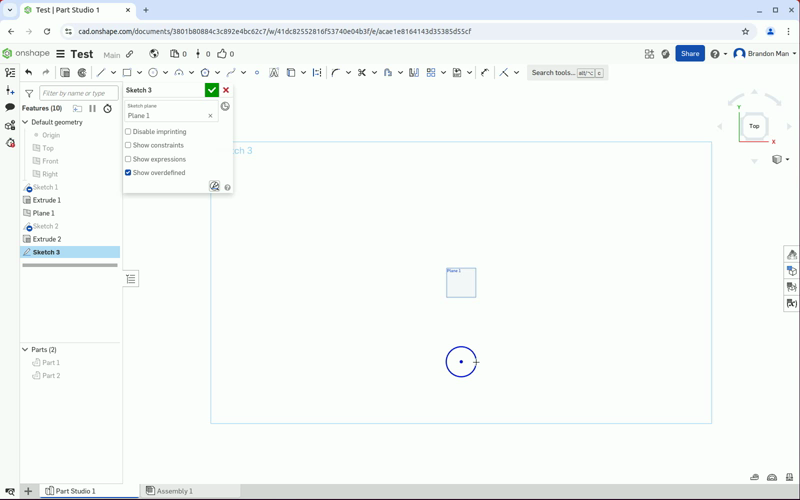
key_down(shift)
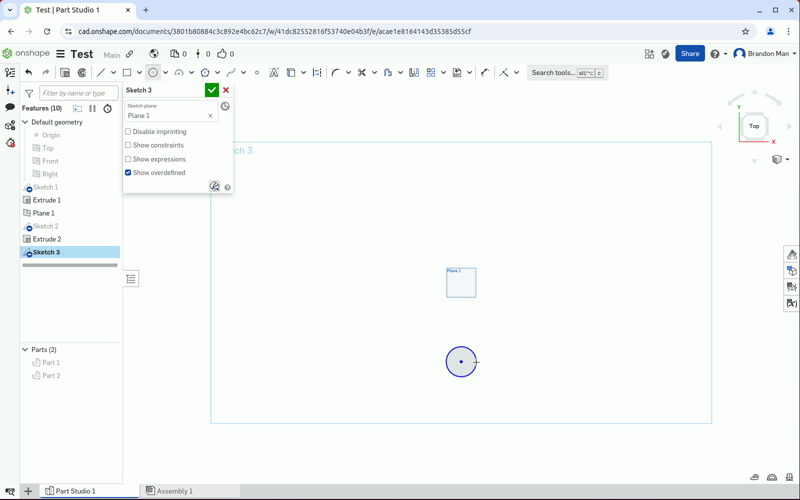
mouse_move(461, 361)
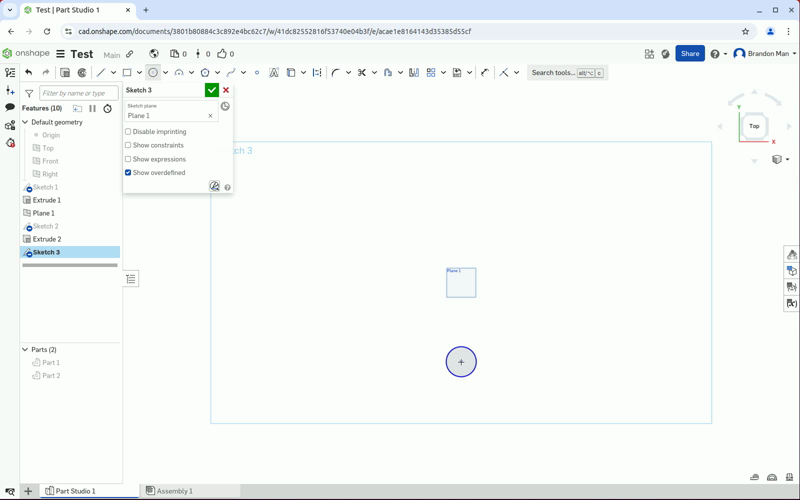
click(461, 361)
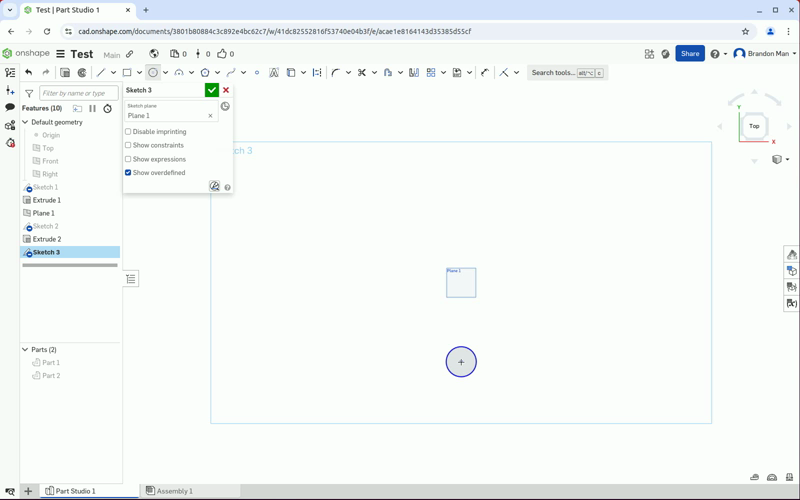
key_up(shift)
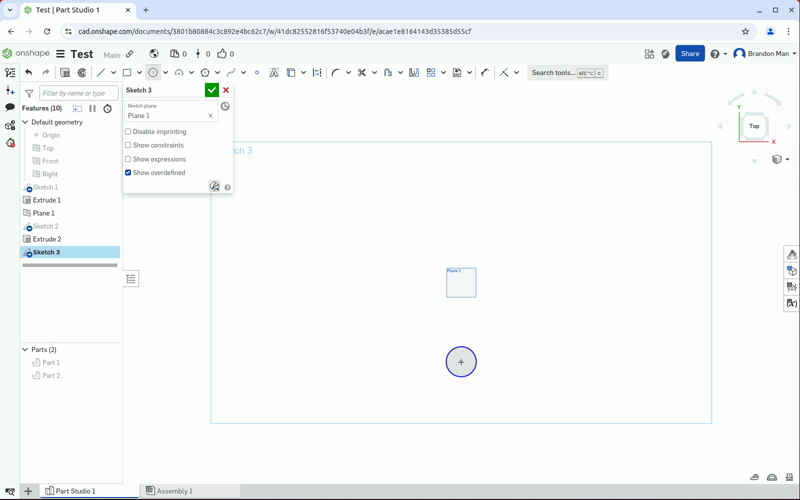
mouse_move(469, 361)
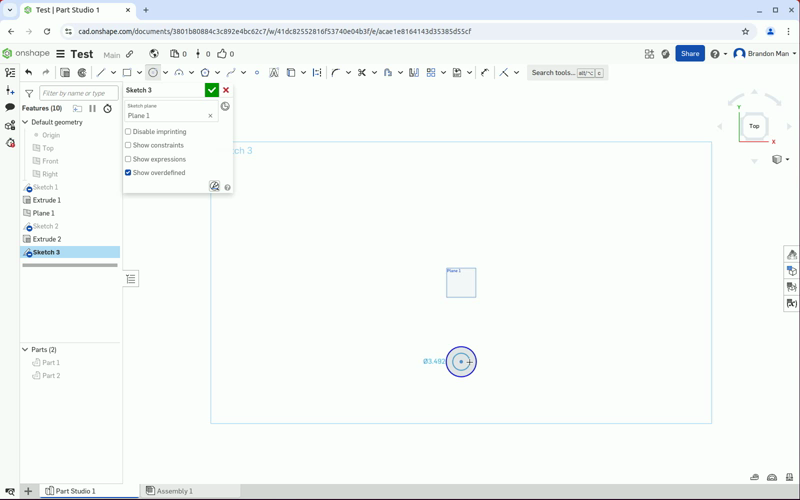
click(469, 361)
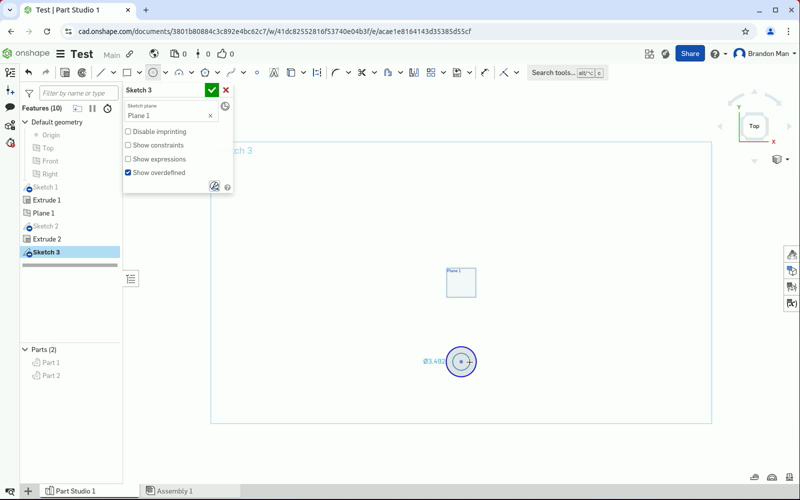
key(esc)
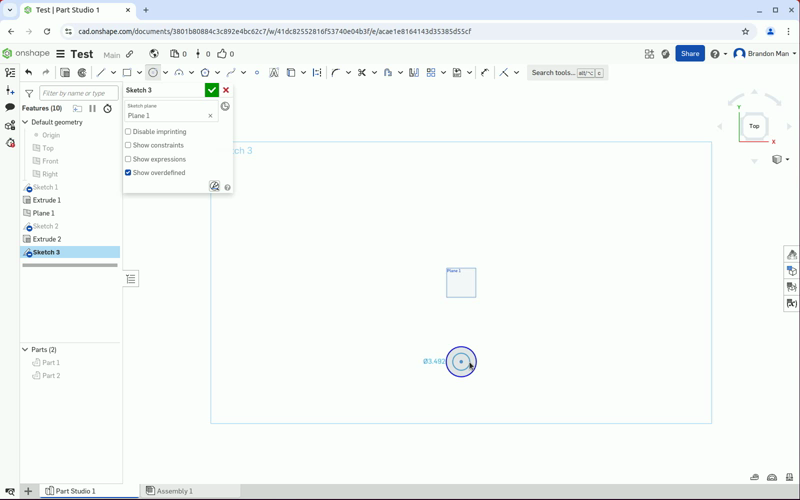
mouse_move(463, 351)
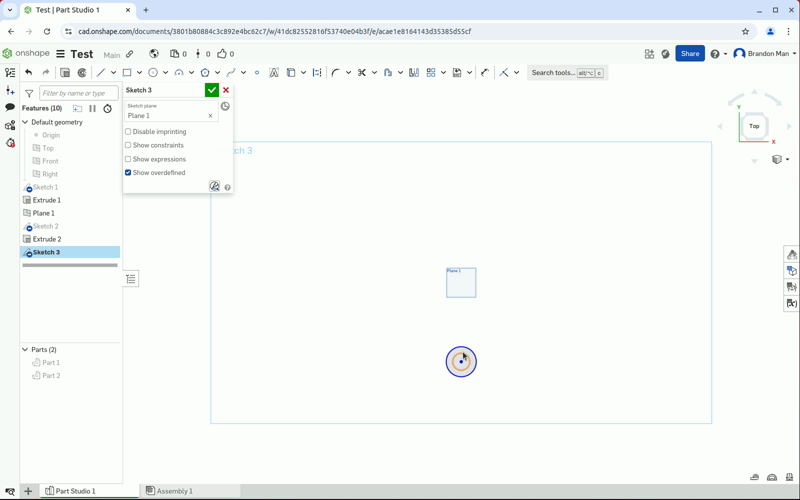
scroll(6)
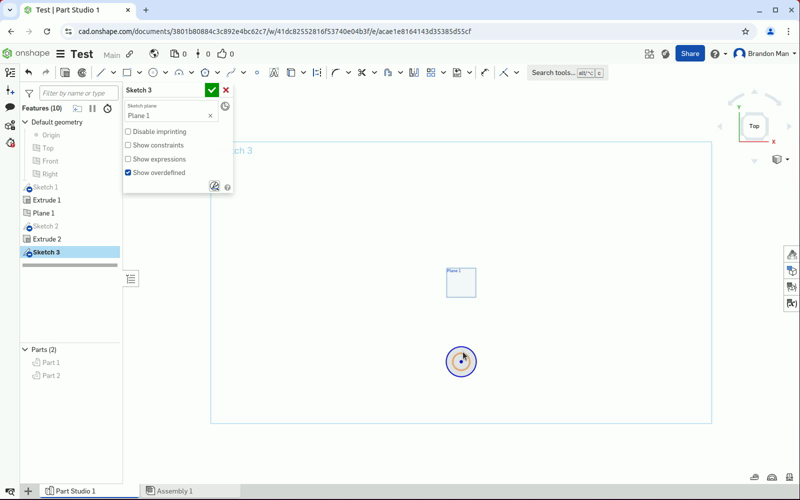
scroll(6)
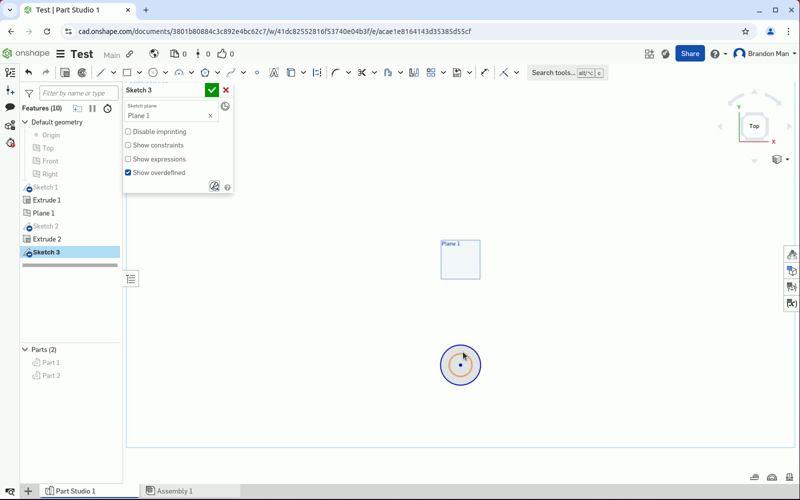
scroll(6)
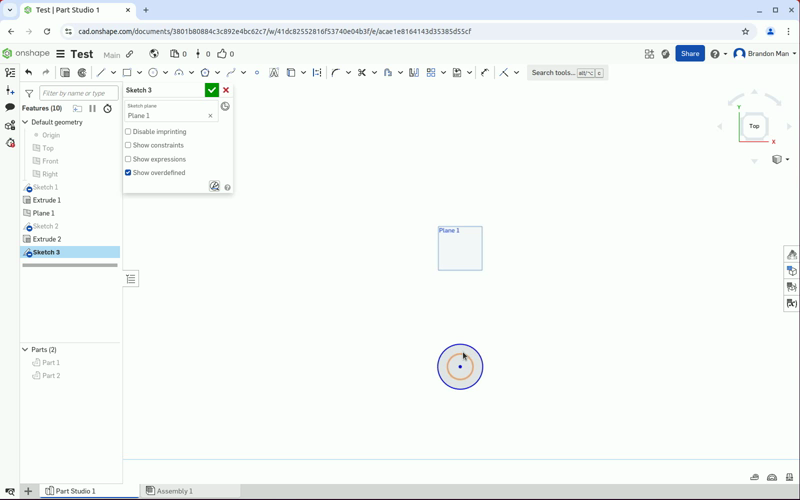
scroll(6)
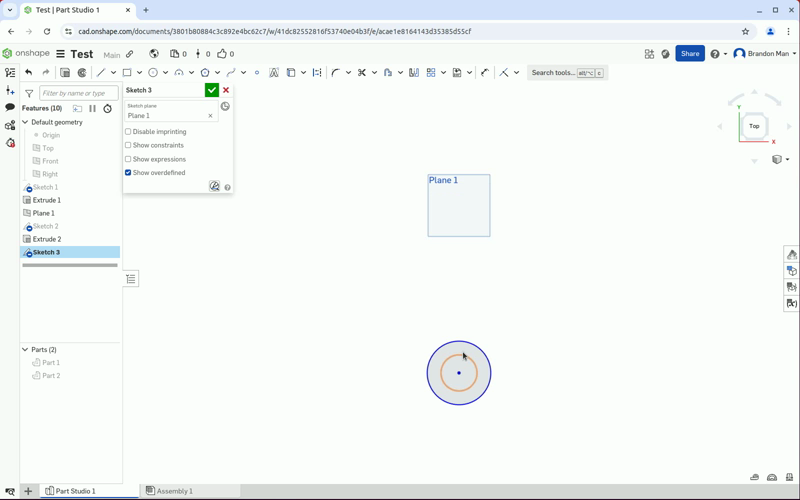
scroll(6)
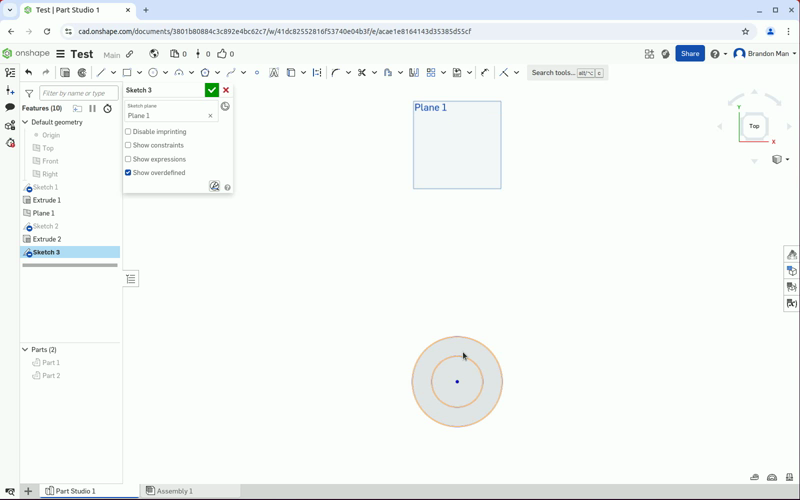
scroll(6)
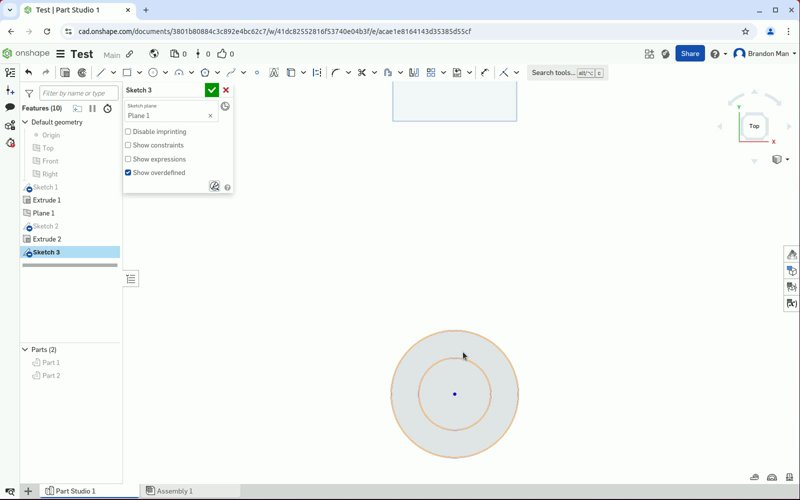
scroll(6)
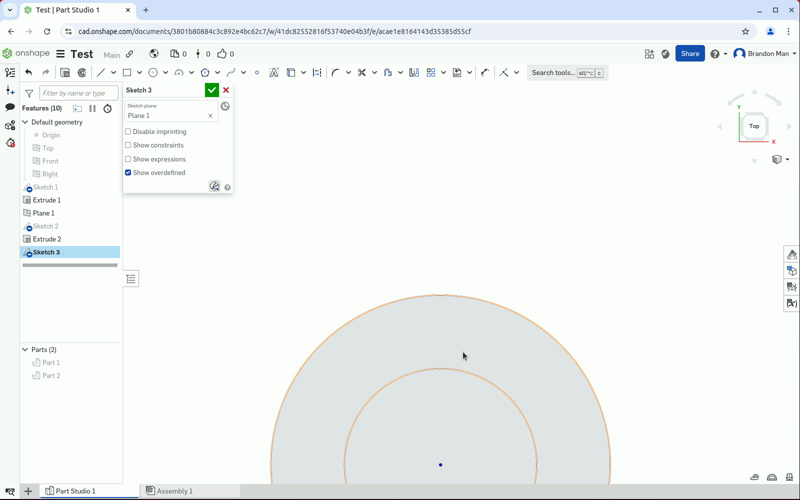
click(463, 351)
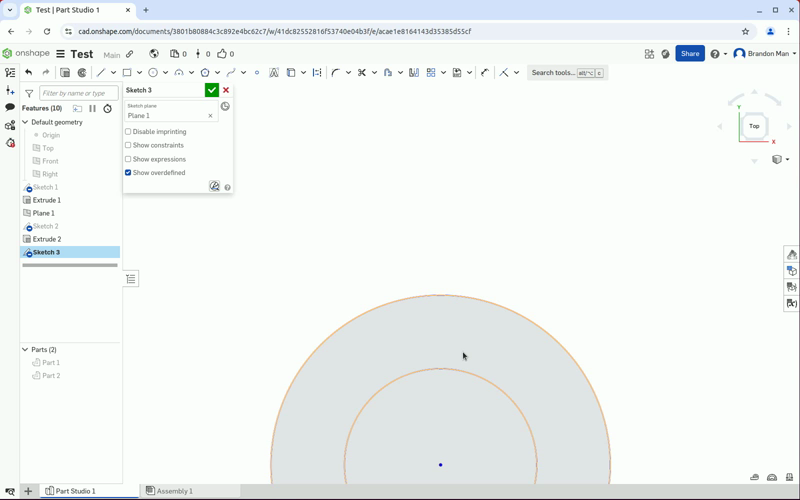
scroll(-6)
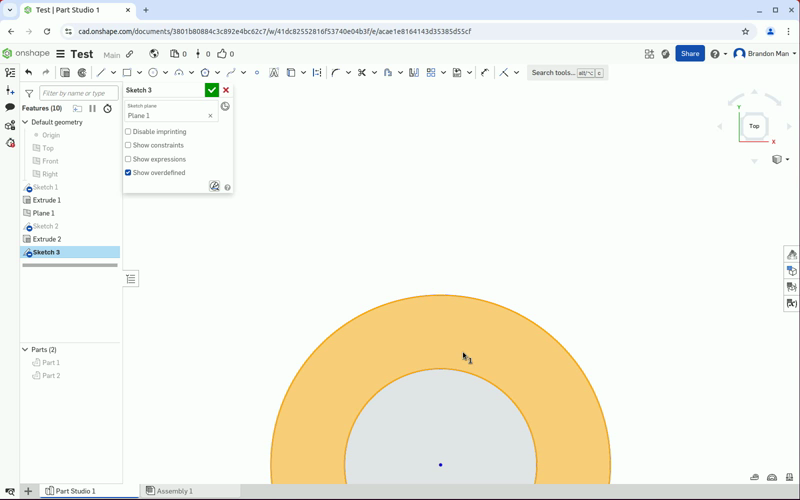
scroll(-6)
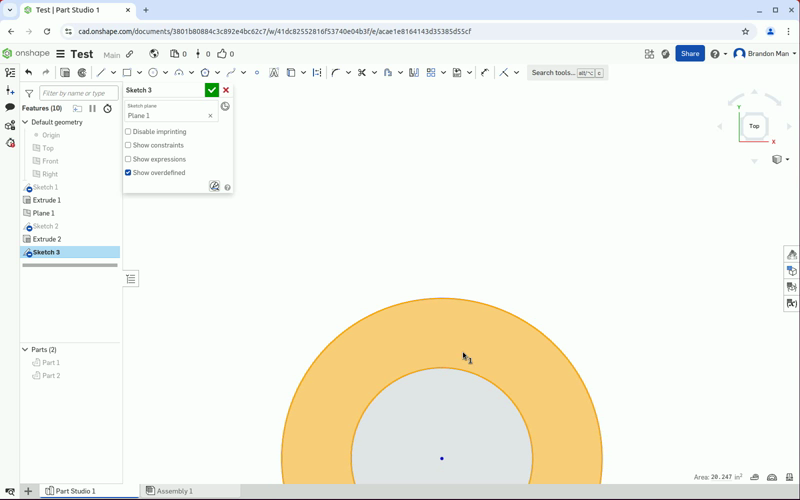
scroll(-6)
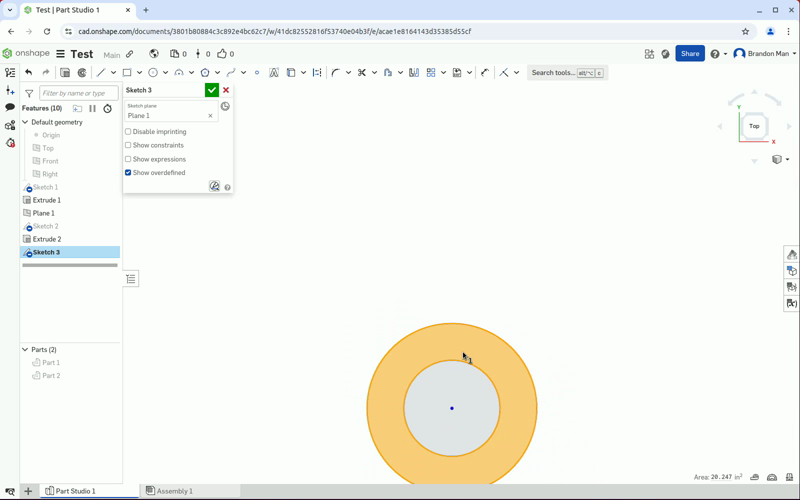
scroll(-6)
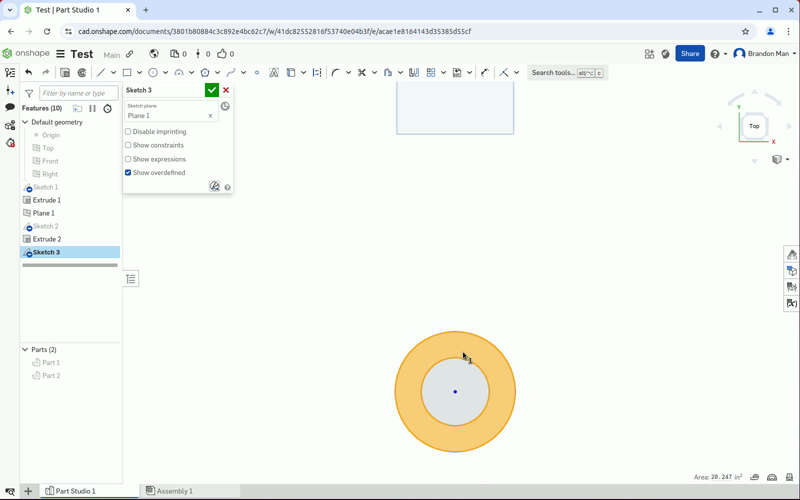
scroll(-6)
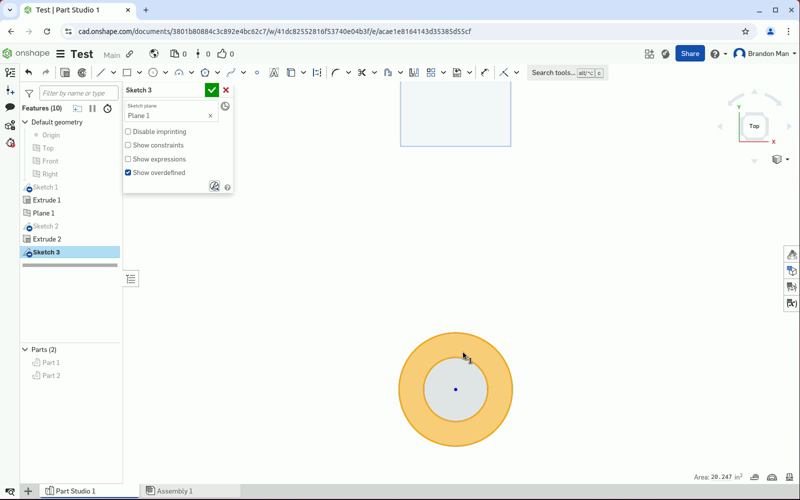
scroll(-6)
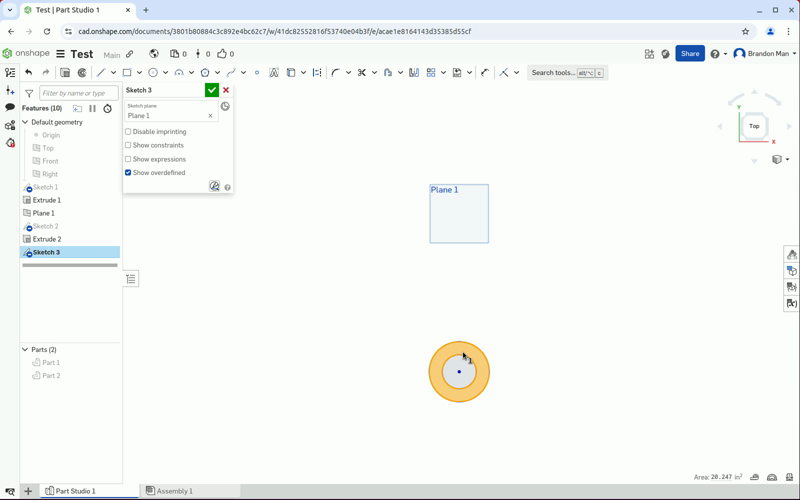
scroll(-6)
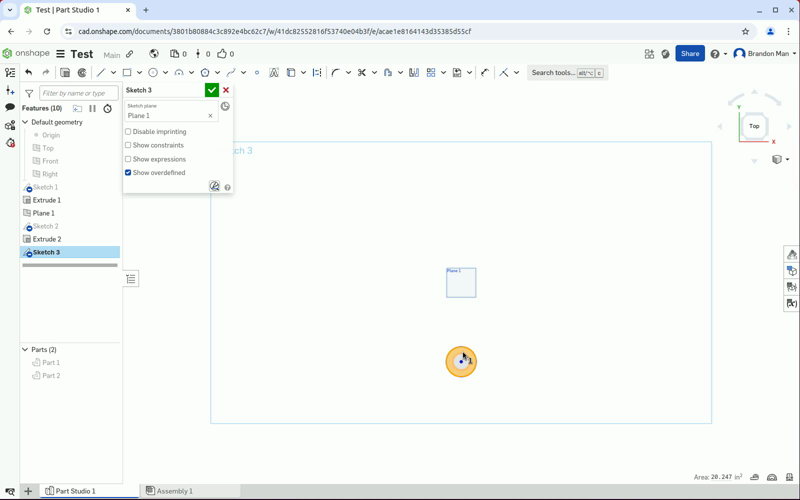
mouse_move(73, 352)
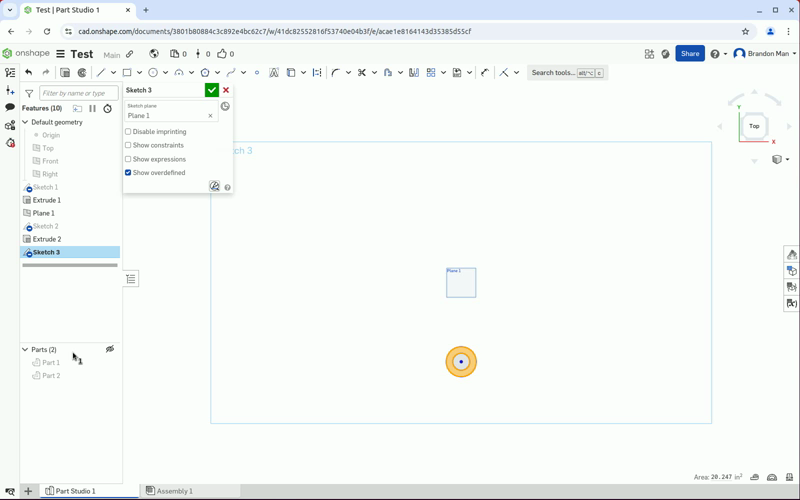
key(shift+y)
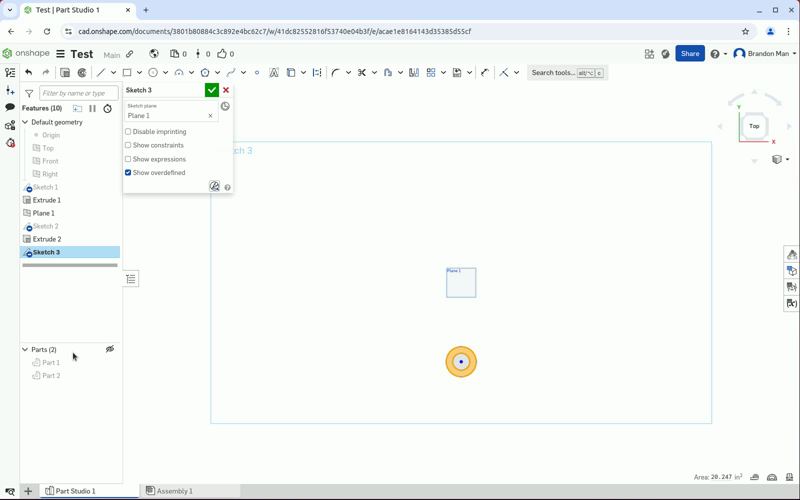
key(shift+e)
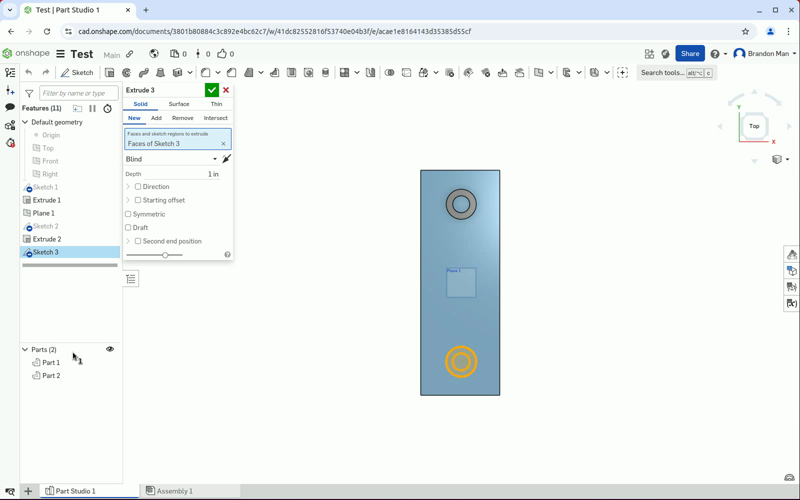
mouse_move(143, 106)
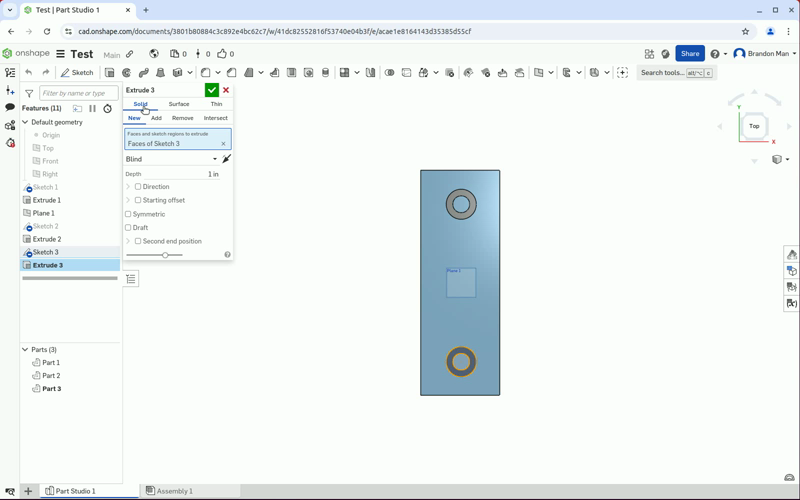
click(143, 106)
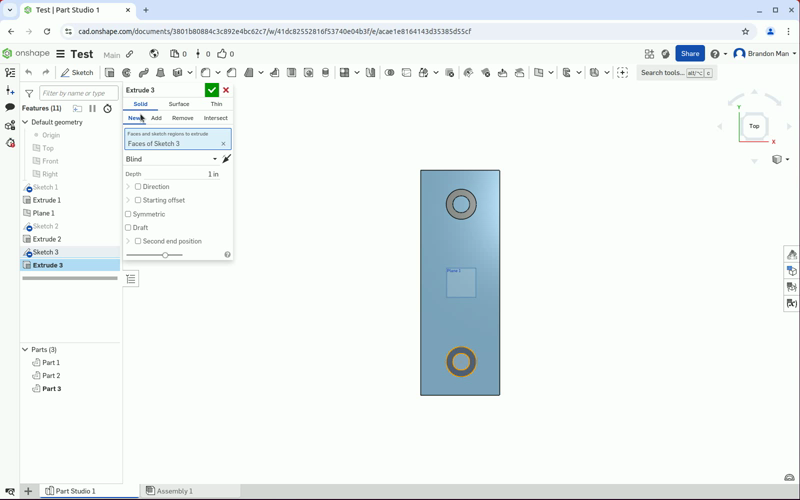
mouse_move(137, 120)
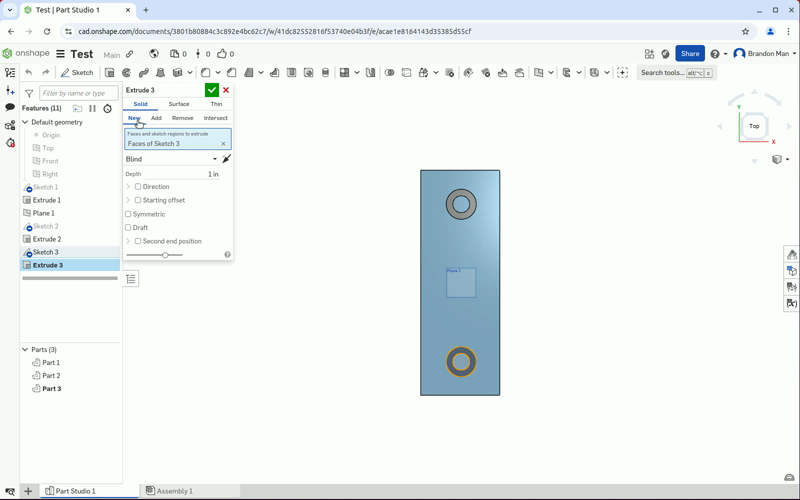
click(137, 120)
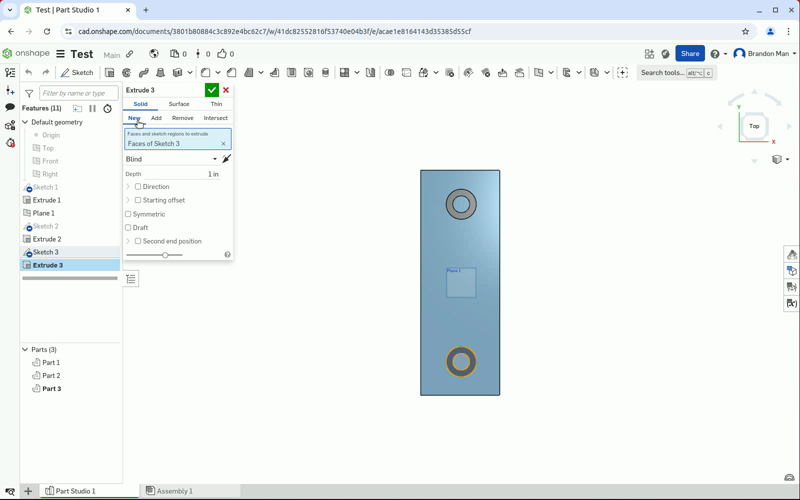
key(tab, 4)
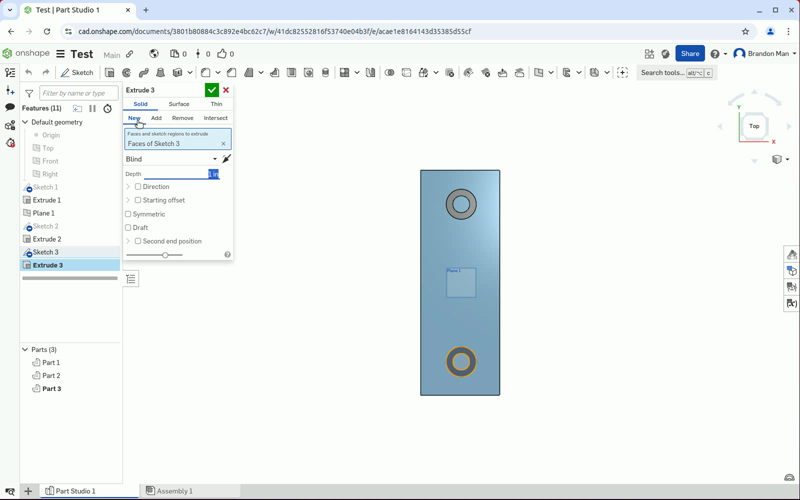
text(1.685)
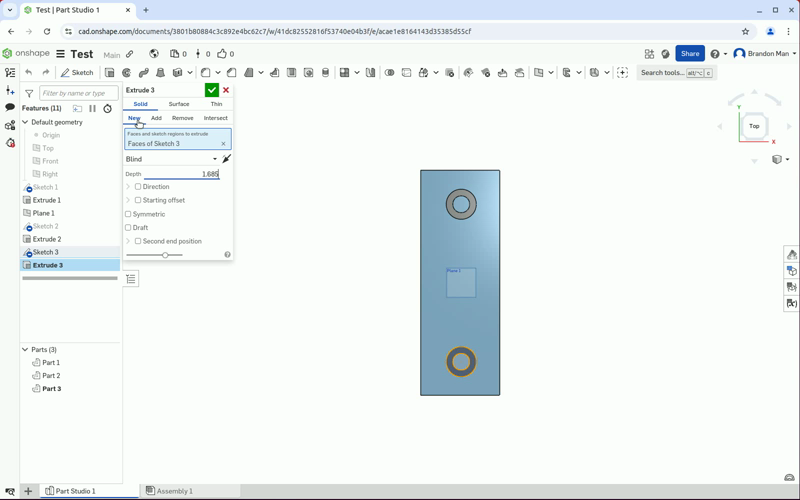
key(enter)
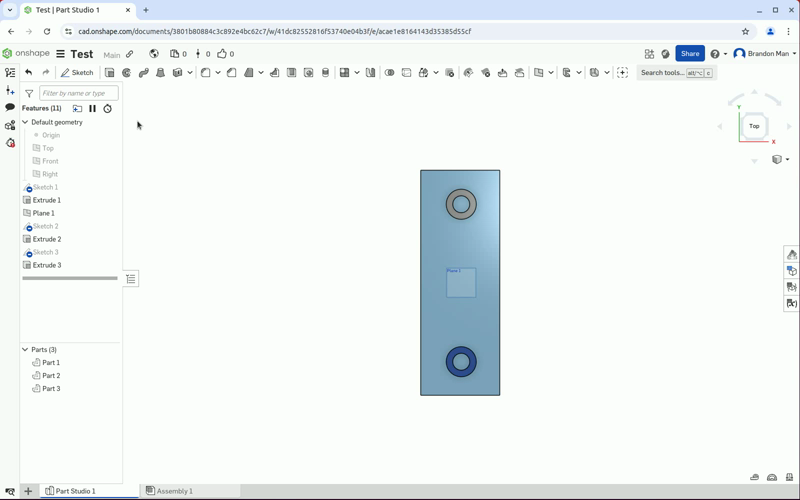
key(shift+h)
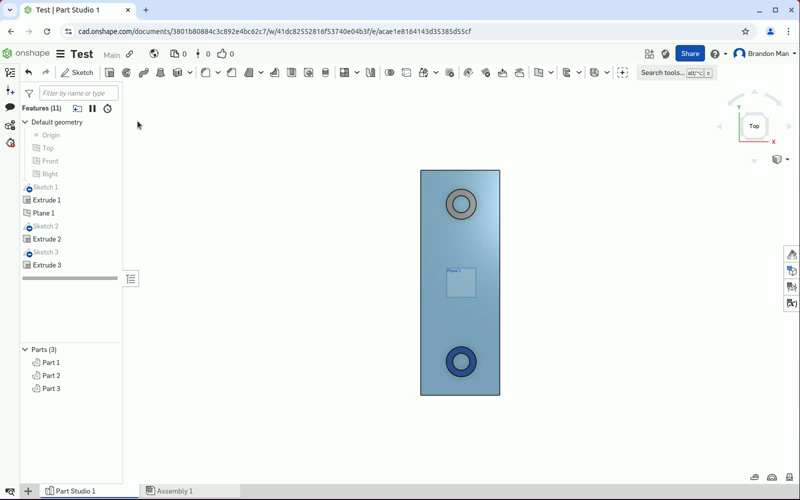
key(shift+h)
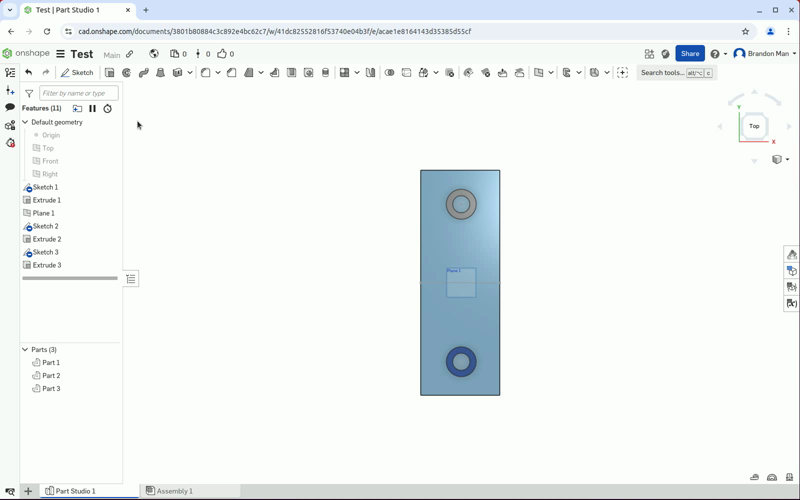
key(shift+7)
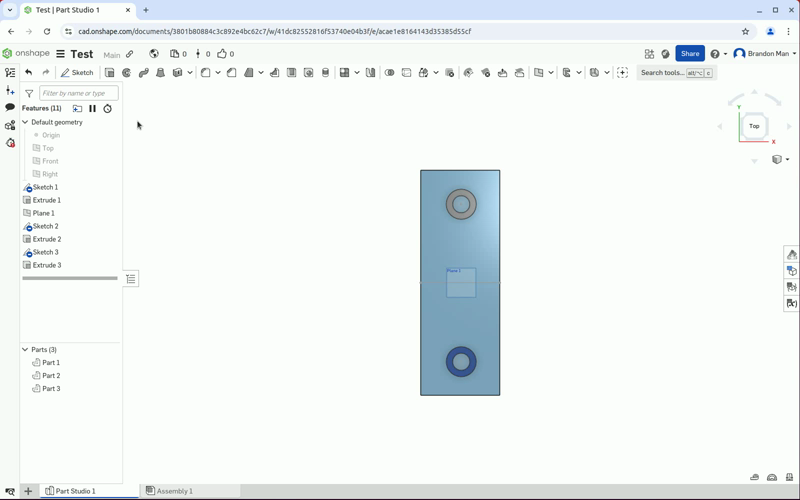
key(up, 3)
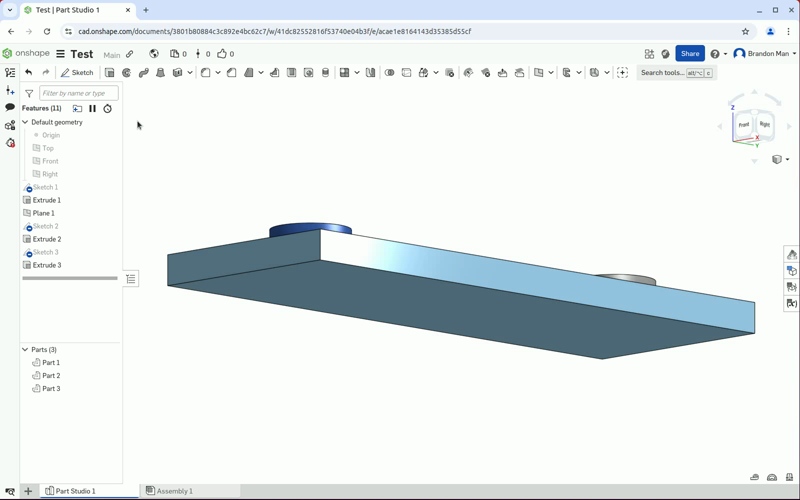
key(left, 3)
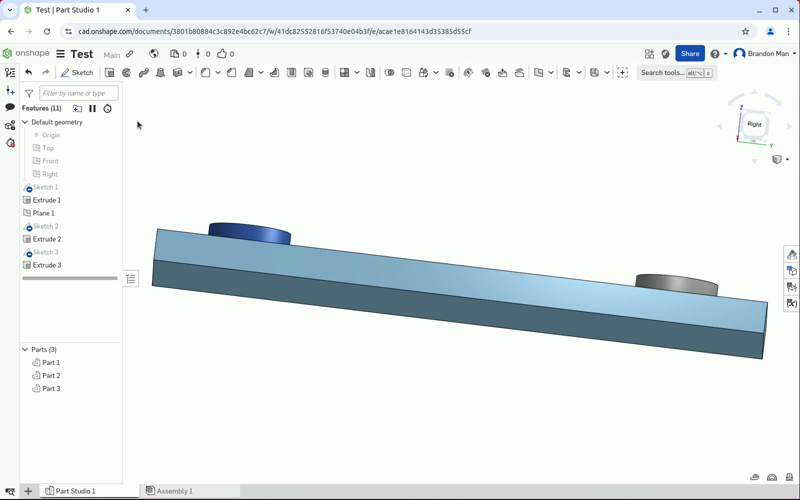
key(right, 3)
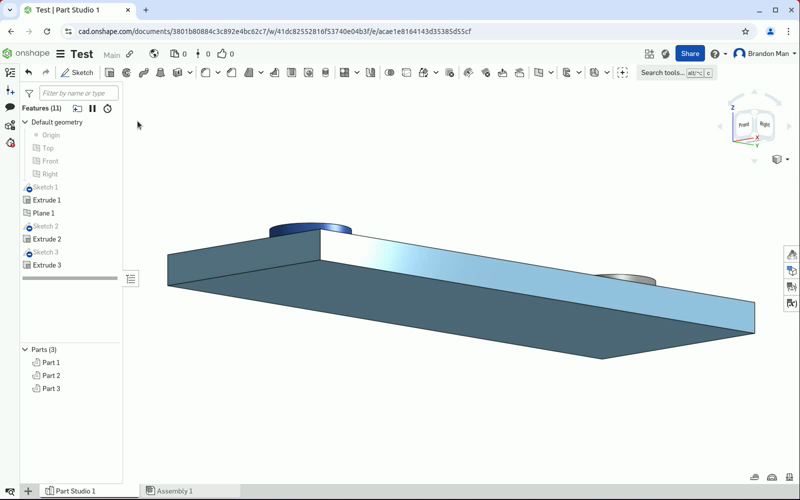
key(down, 3)
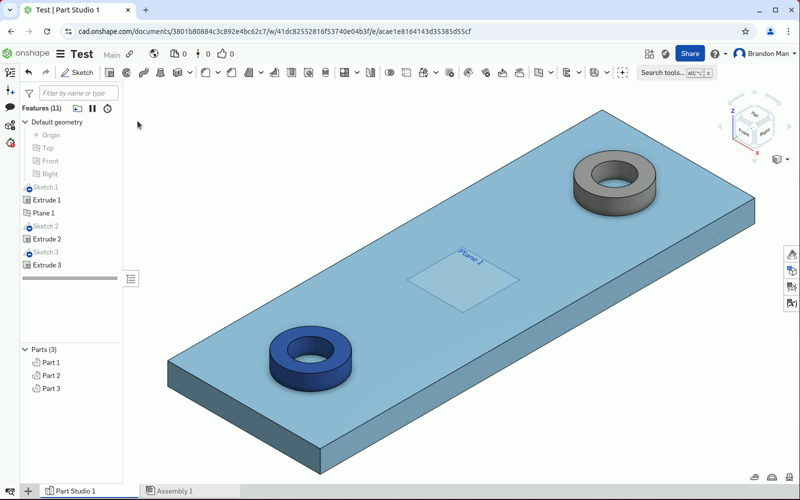
mouse_move(73, 189)
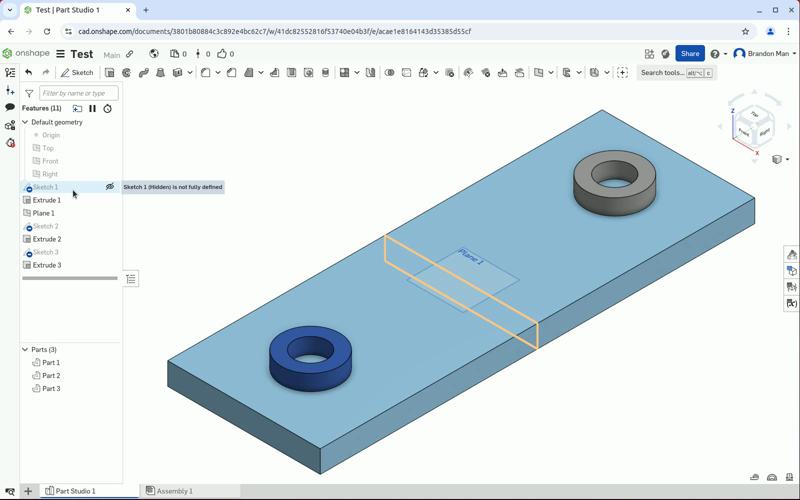
click(73, 189)